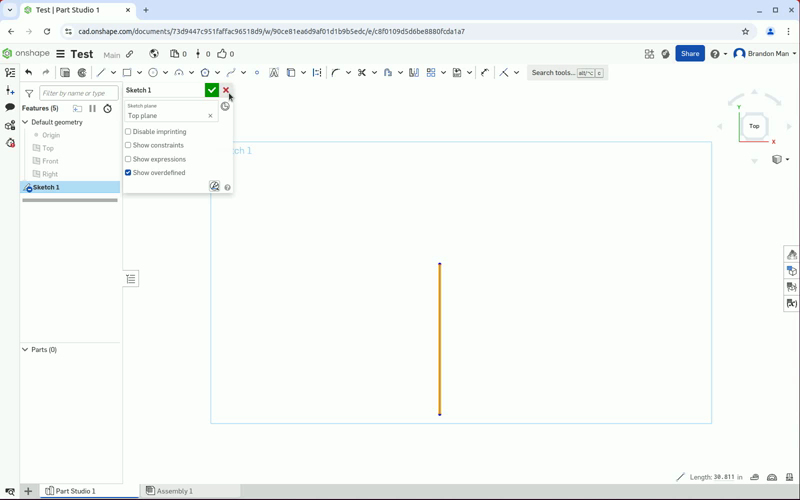
key(shift+h)
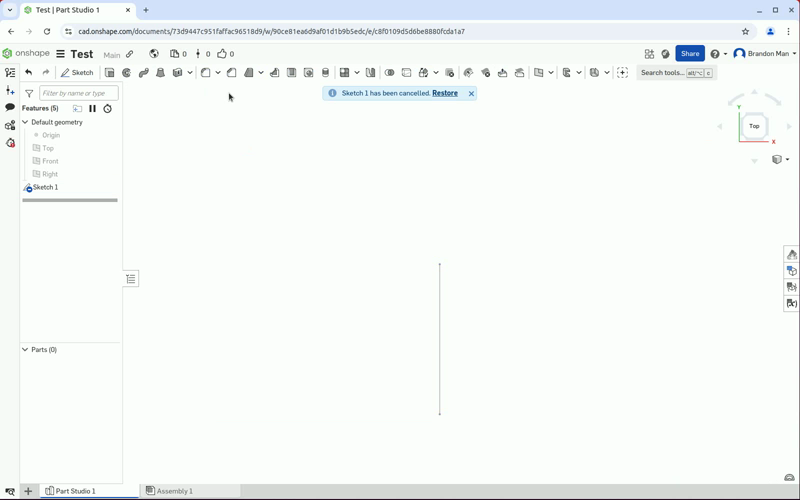
key(shift+s)
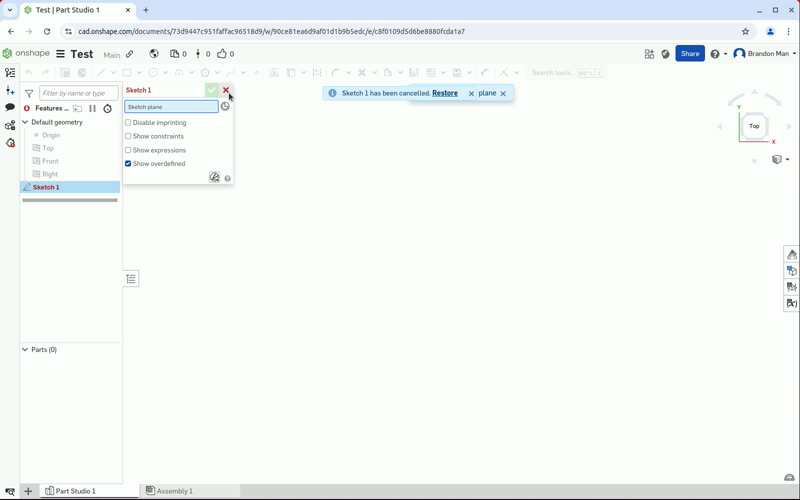
mouse_move(73, 150)
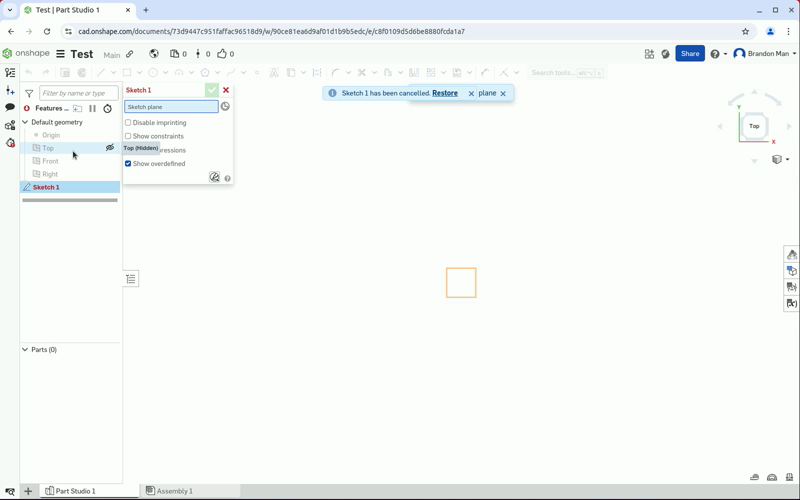
click(73, 150)
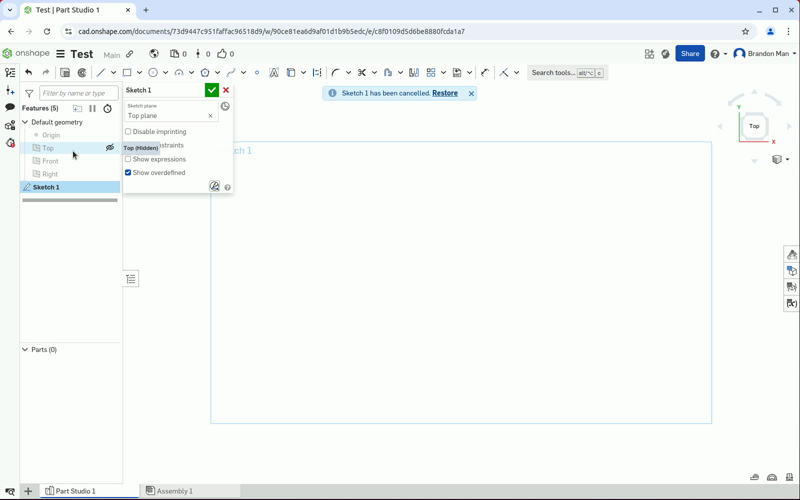
mouse_move(73, 352)
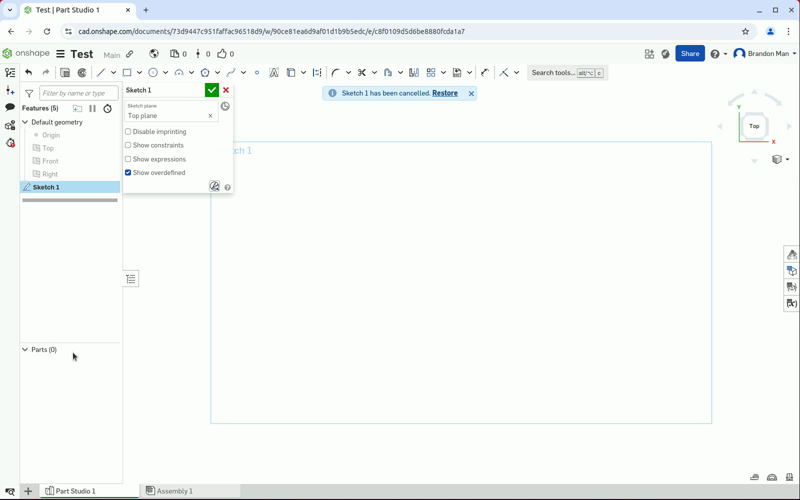
key(y)
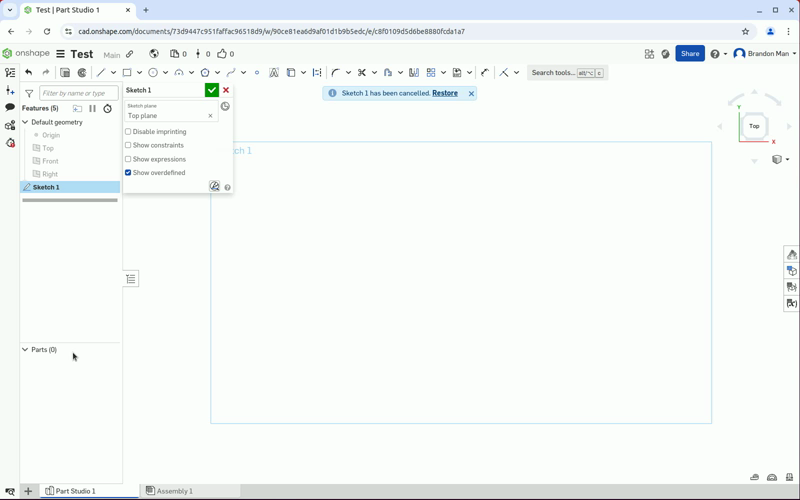
key(l)
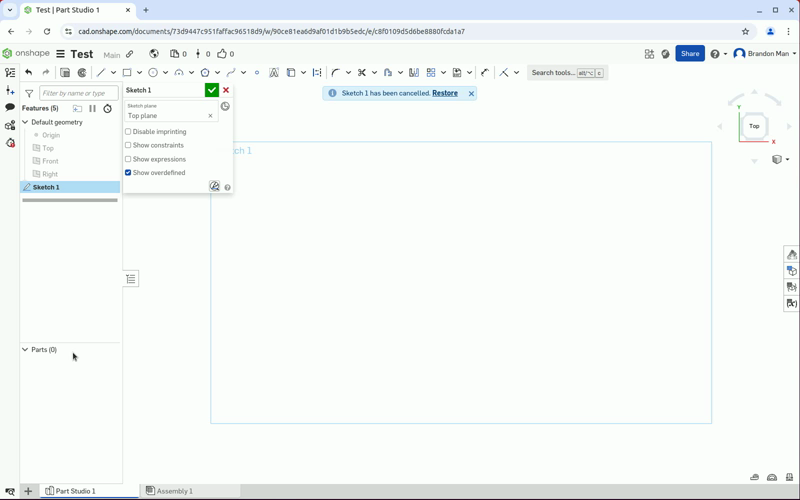
key_down(shift)
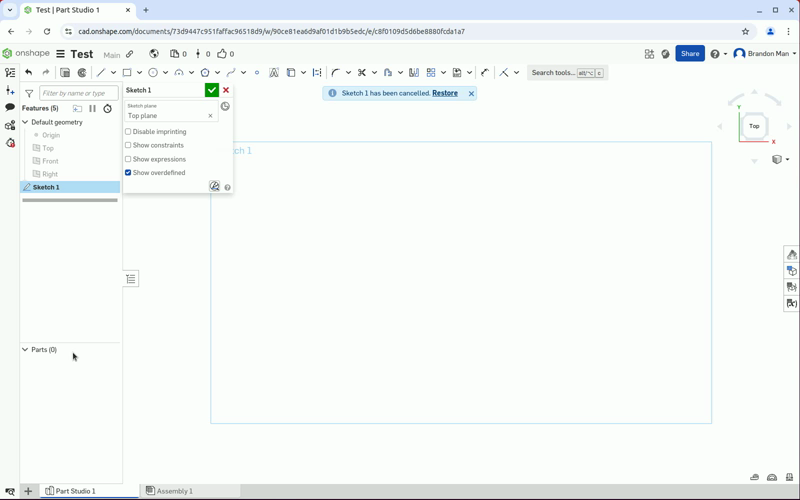
mouse_move(362, 319)
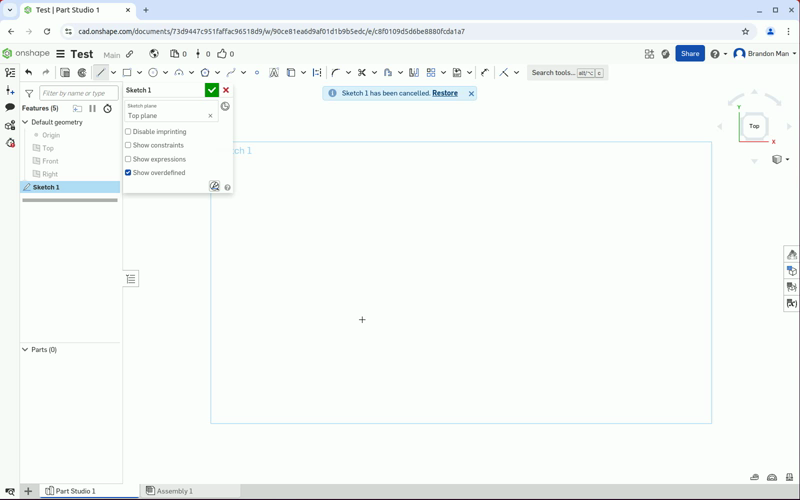
click(362, 319)
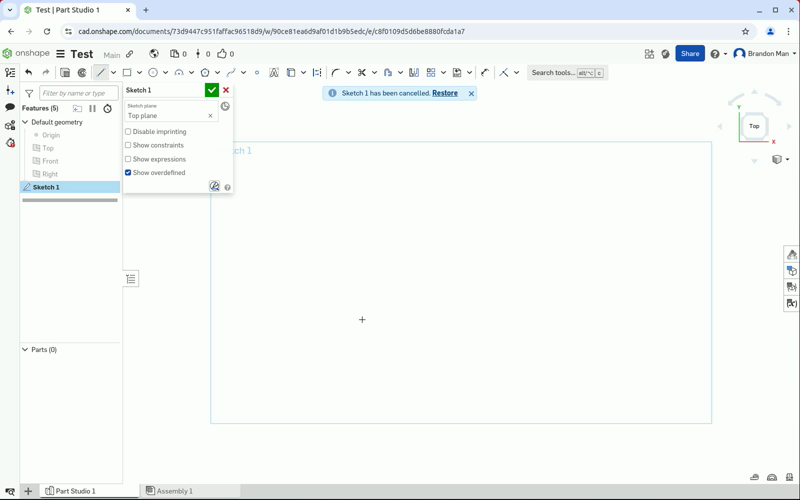
key_up(shift)
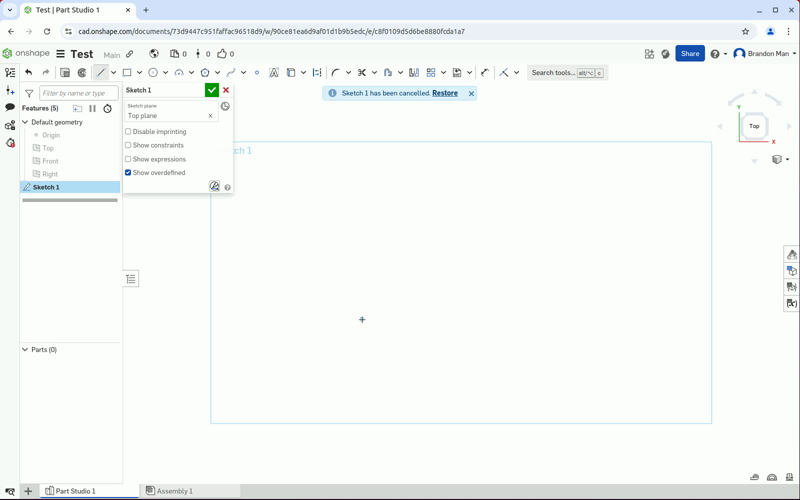
key_down(shift)
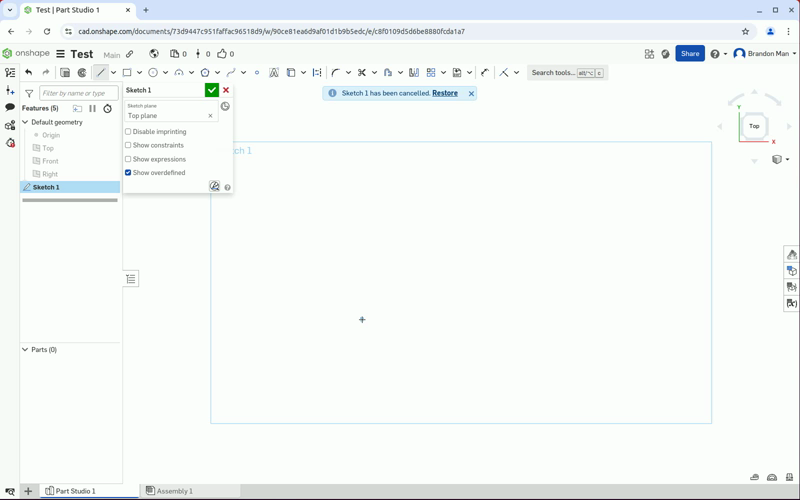
mouse_move(499, 319)
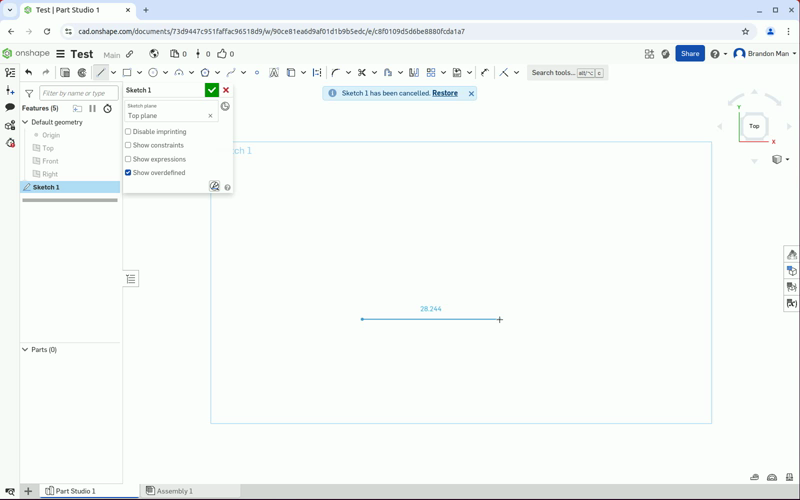
click(499, 319)
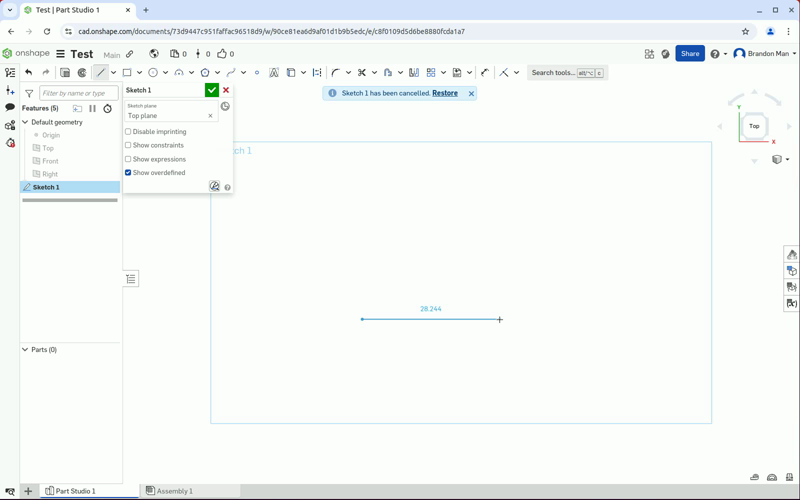
key_up(shift)
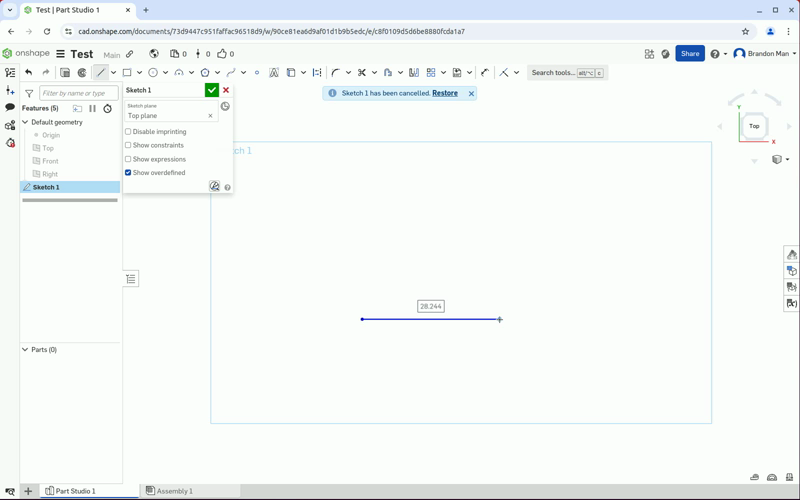
key(esc)
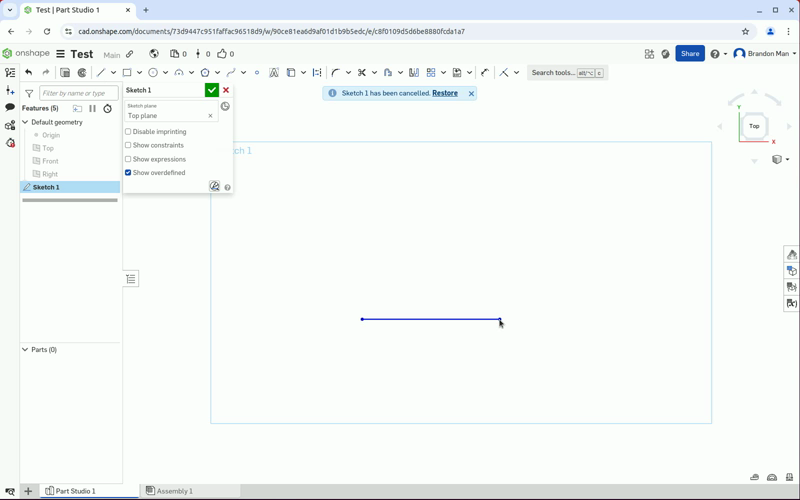
key(a)
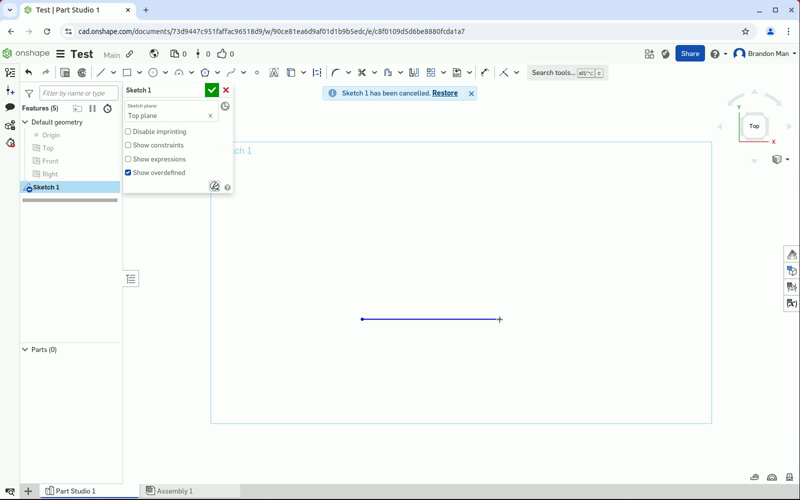
mouse_move(499, 319)
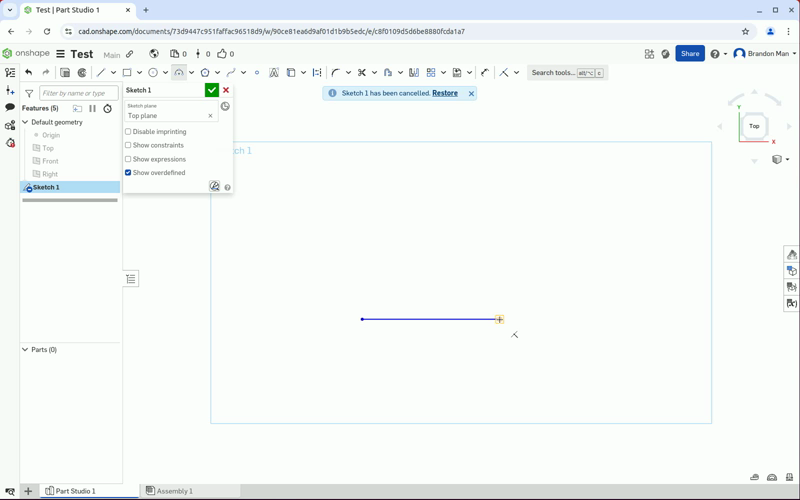
click(499, 319)
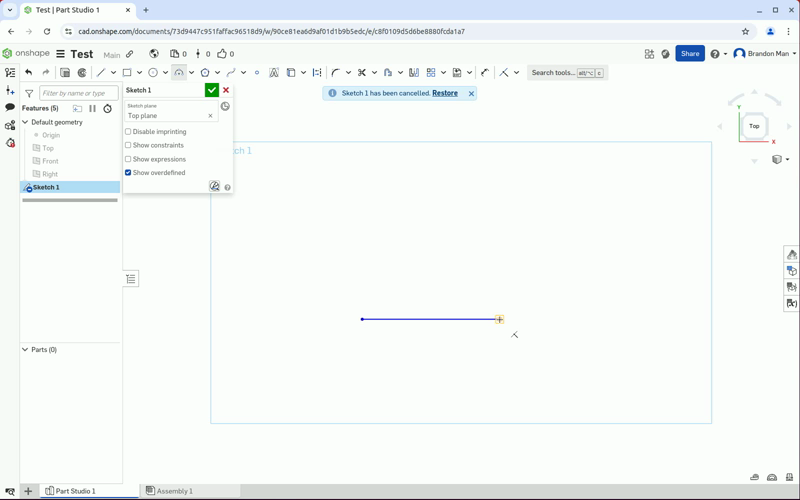
key_down(shift)
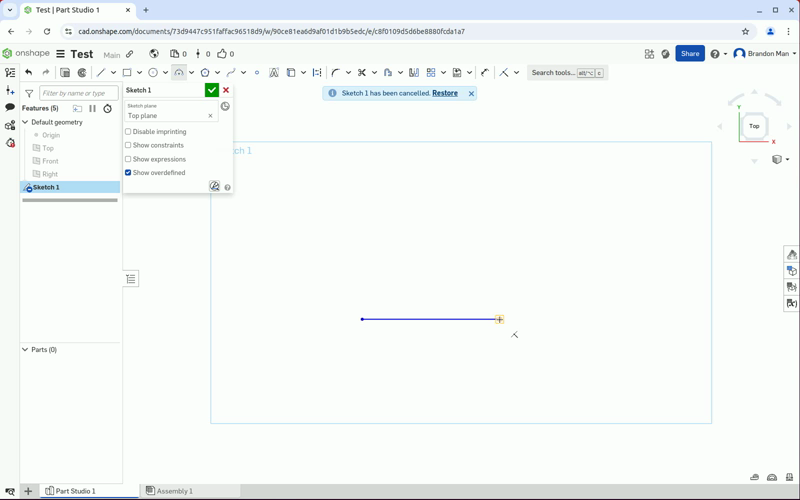
mouse_move(499, 298)
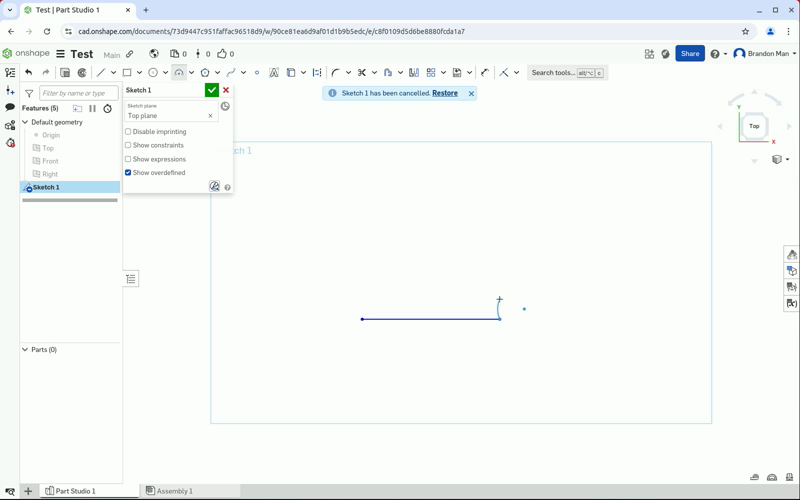
click(499, 298)
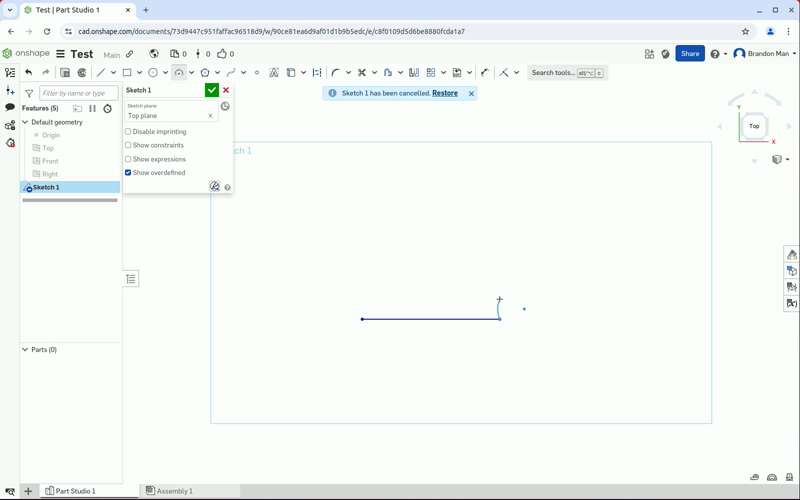
mouse_move(510, 309)
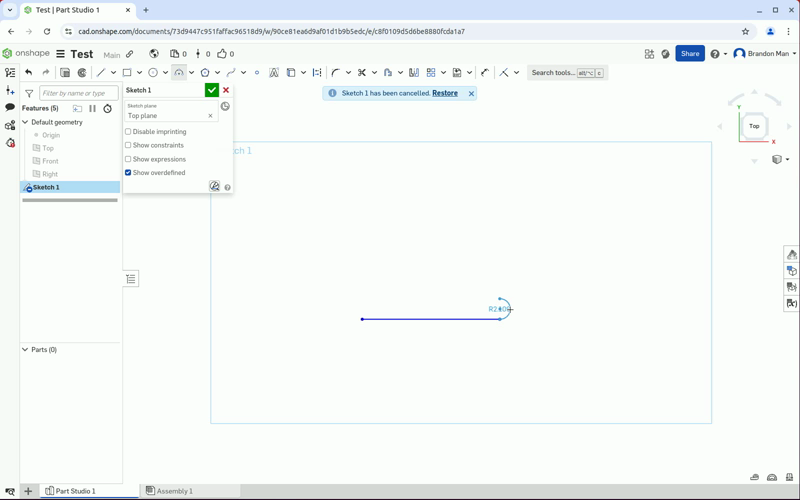
click(510, 309)
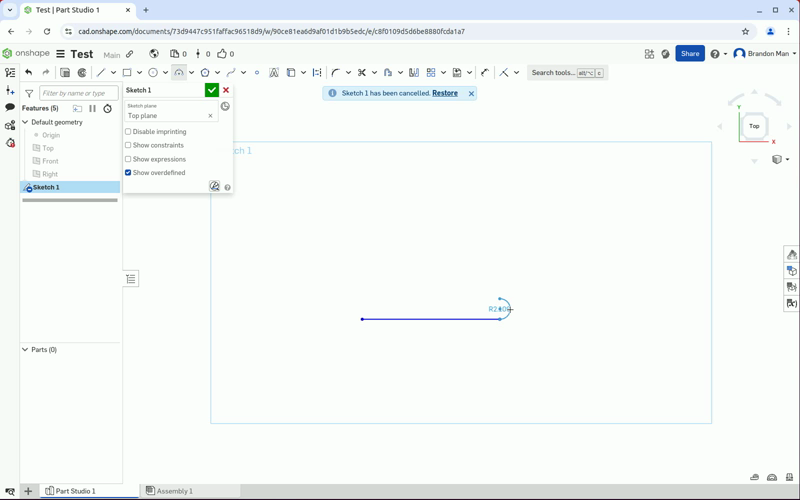
key_up(shift)
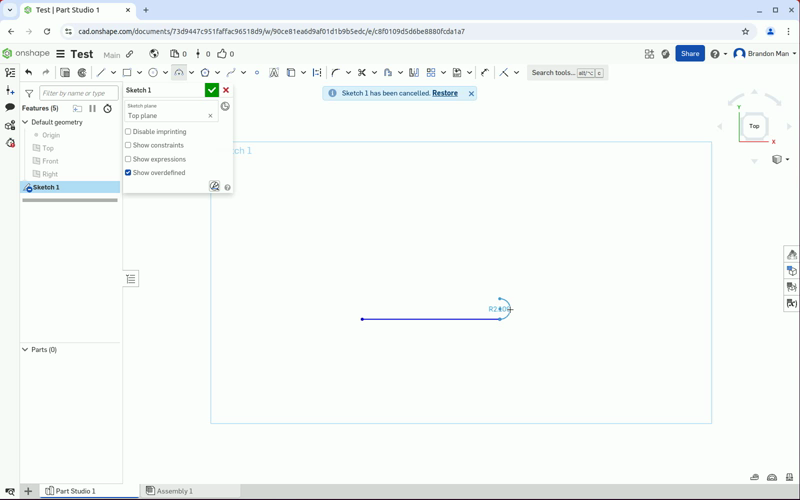
mouse_move(499, 298)
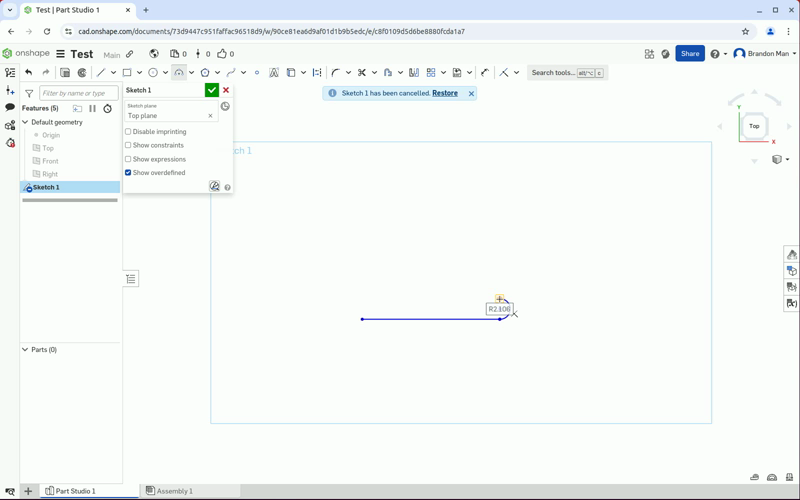
click(499, 298)
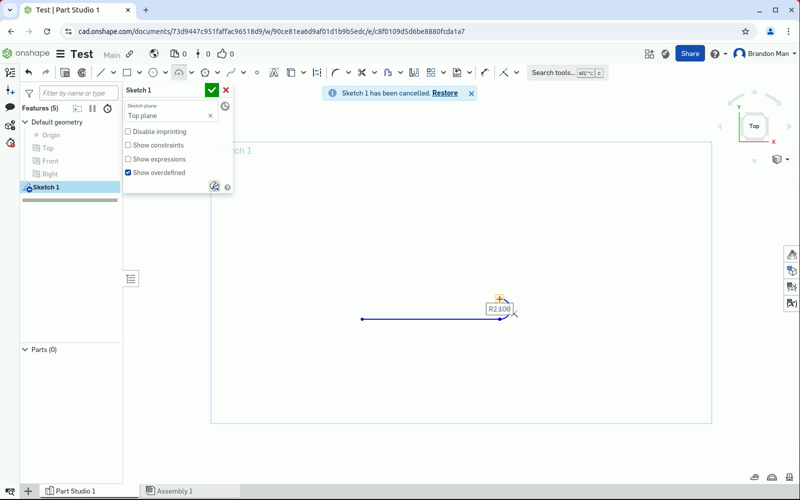
key_down(shift)
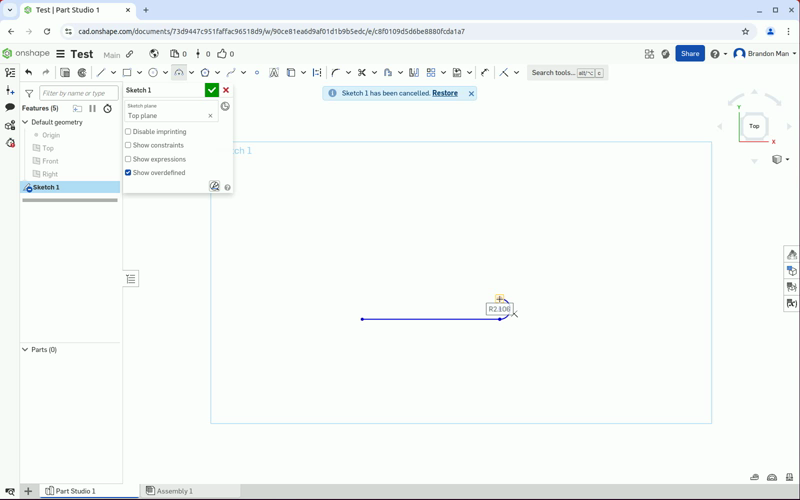
mouse_move(382, 181)
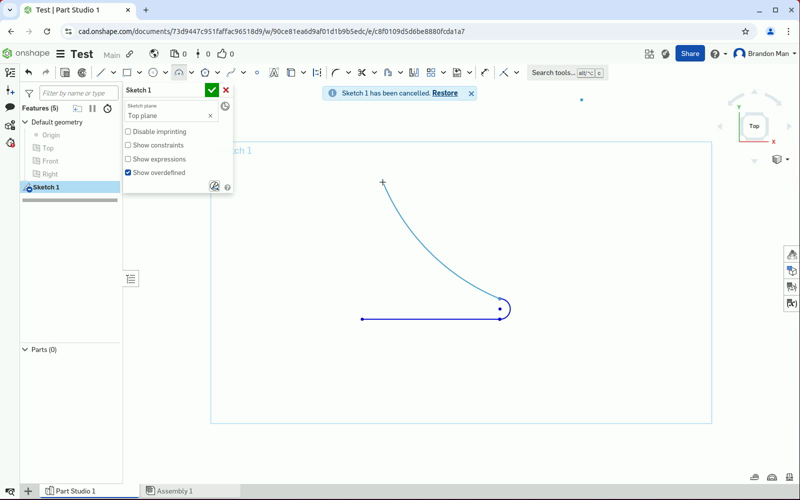
click(382, 181)
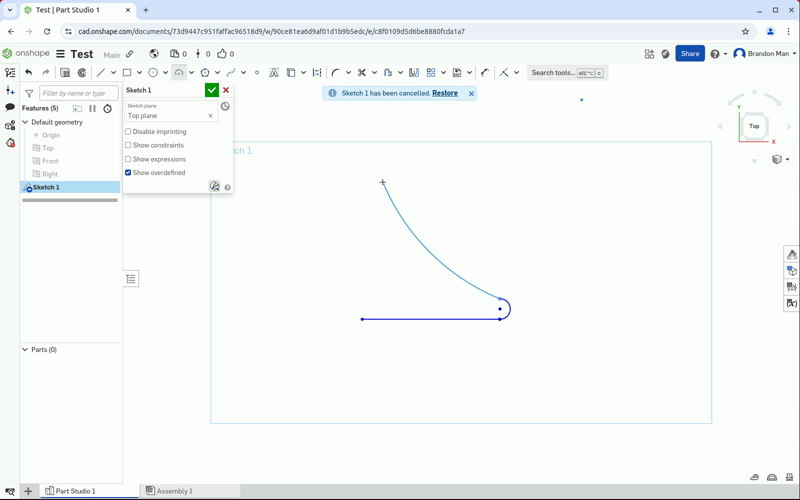
mouse_move(412, 269)
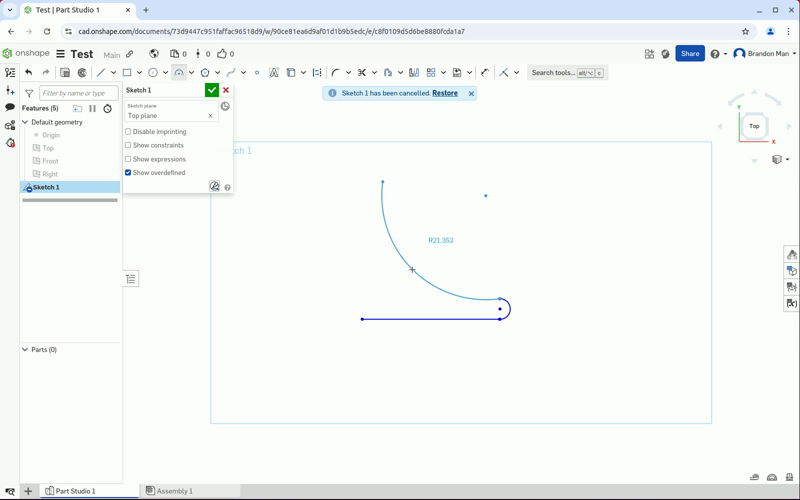
click(412, 269)
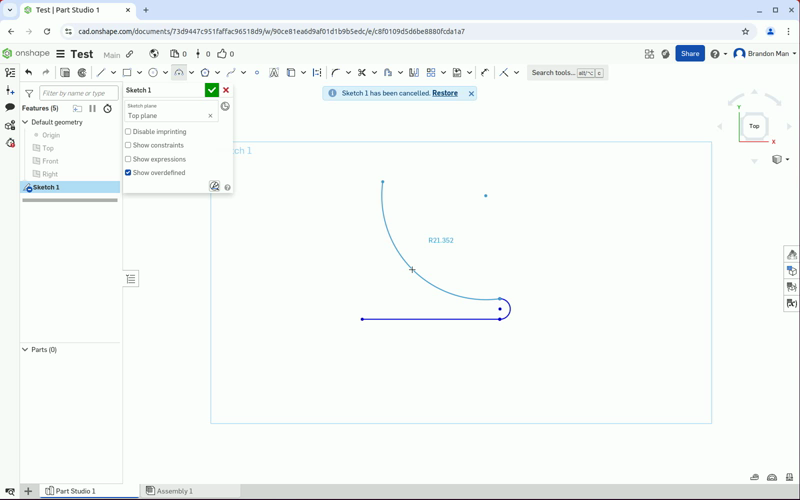
key_up(shift)
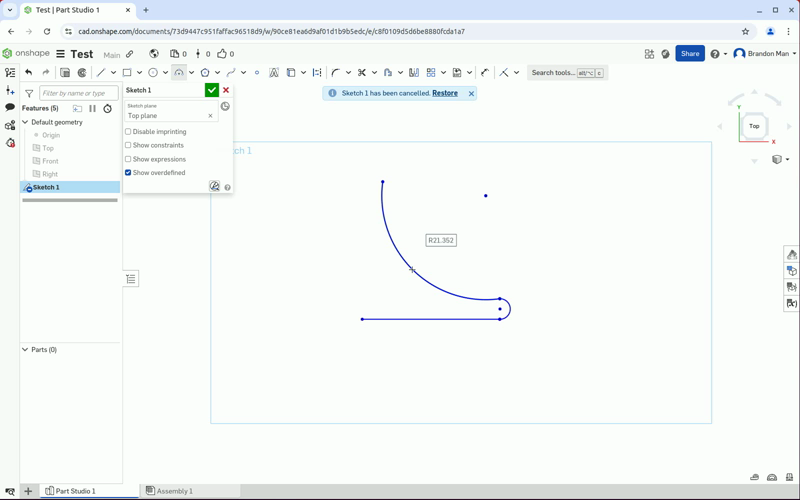
mouse_move(382, 181)
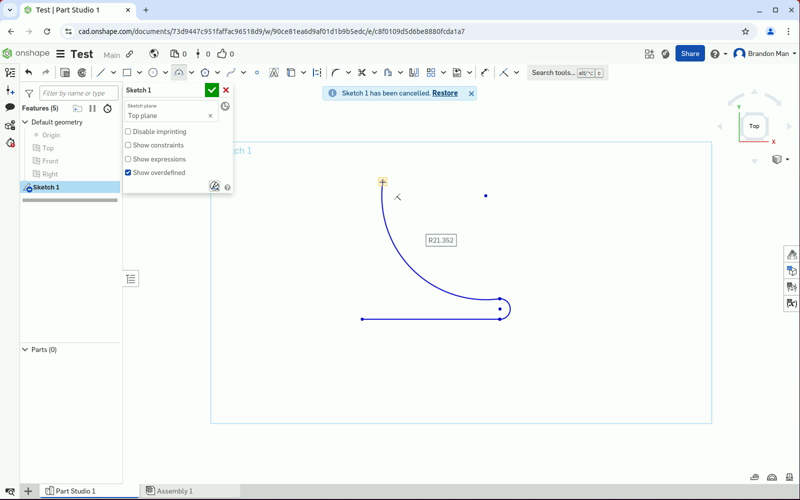
click(382, 181)
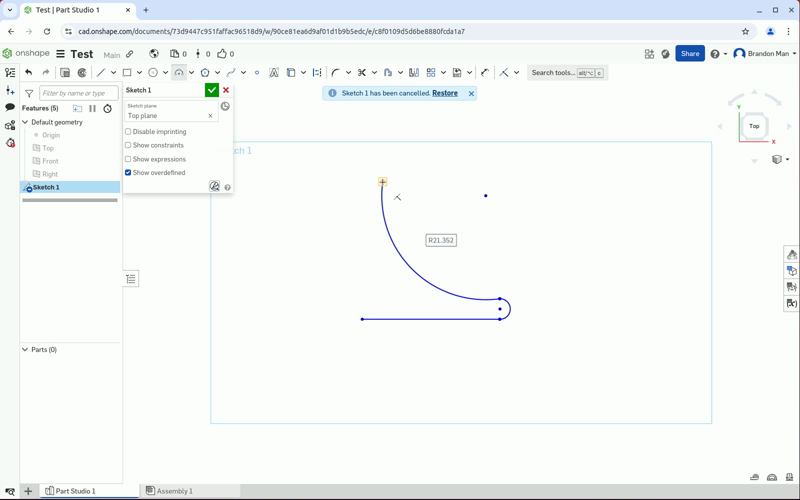
key_down(shift)
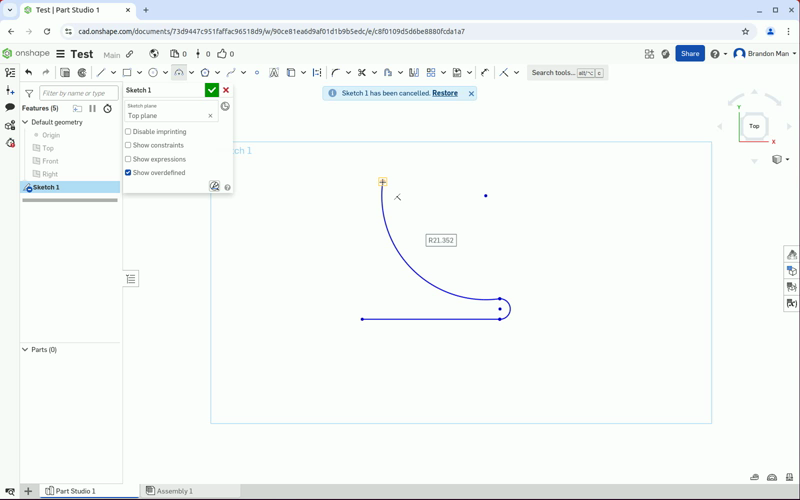
mouse_move(362, 181)
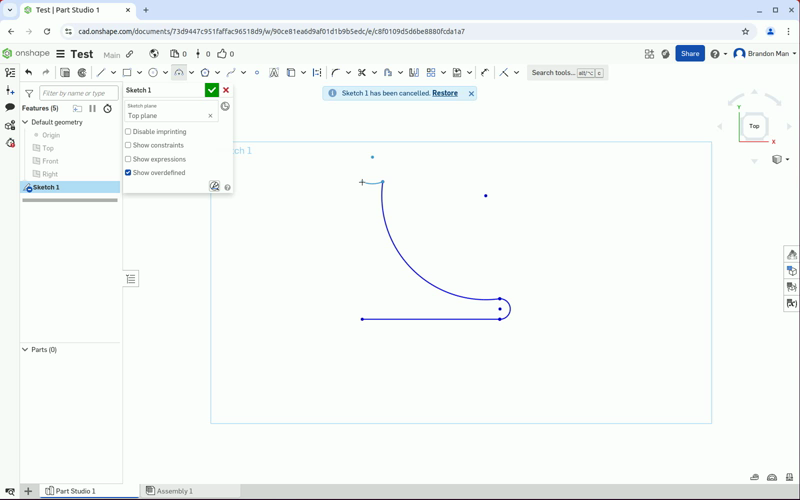
click(362, 181)
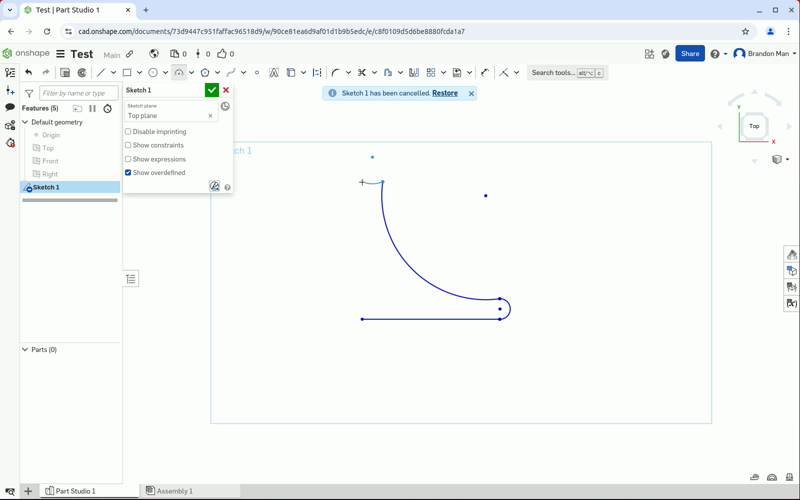
mouse_move(372, 192)
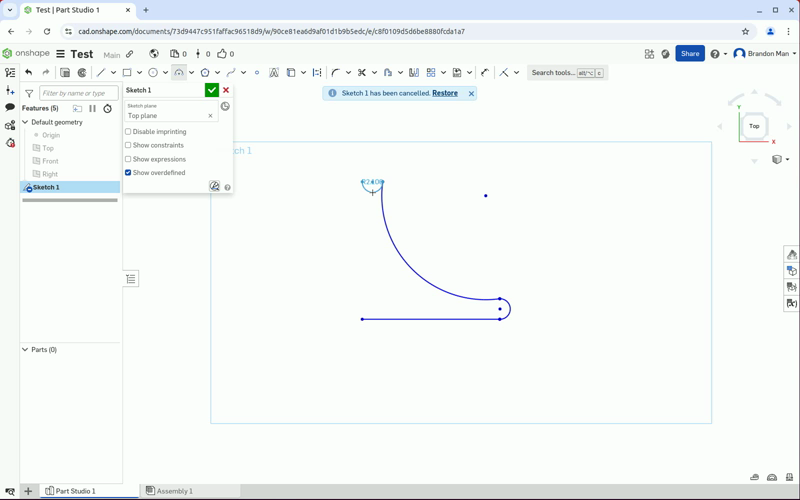
click(372, 192)
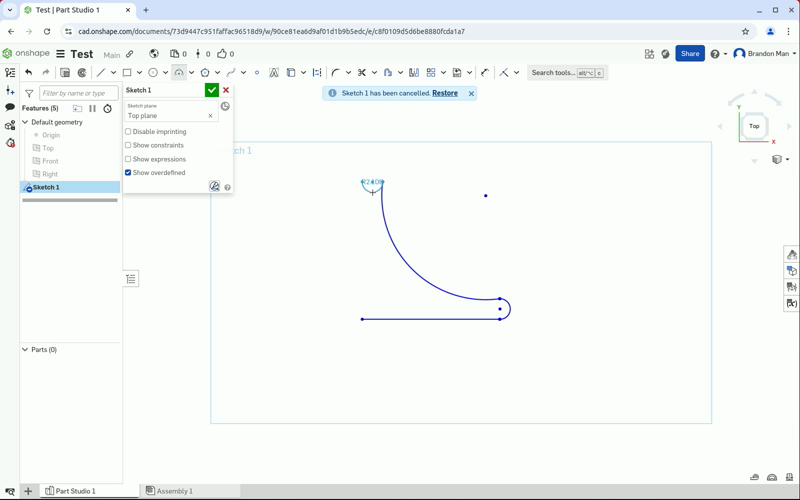
key_up(shift)
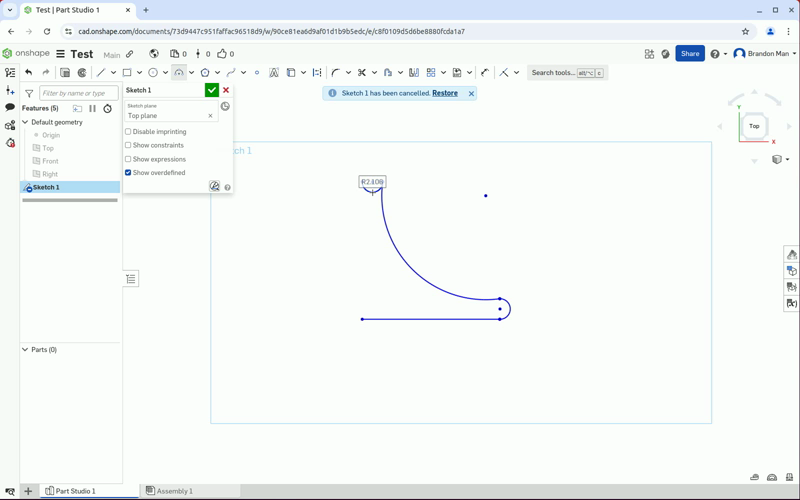
key(esc)
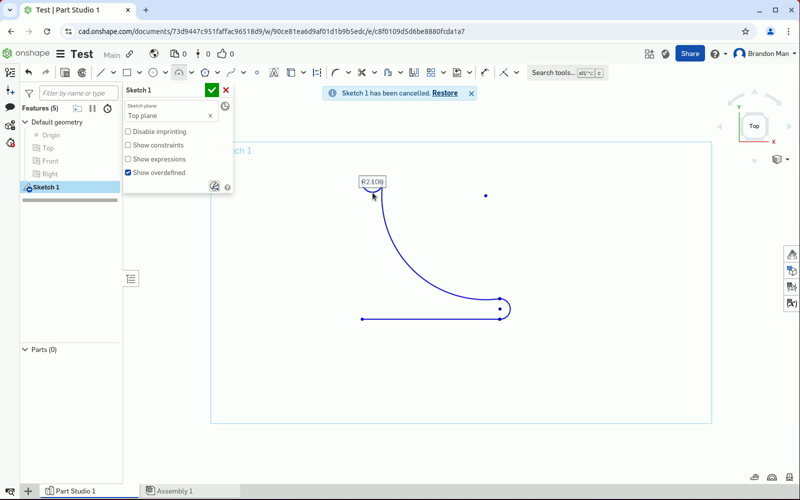
key(l)
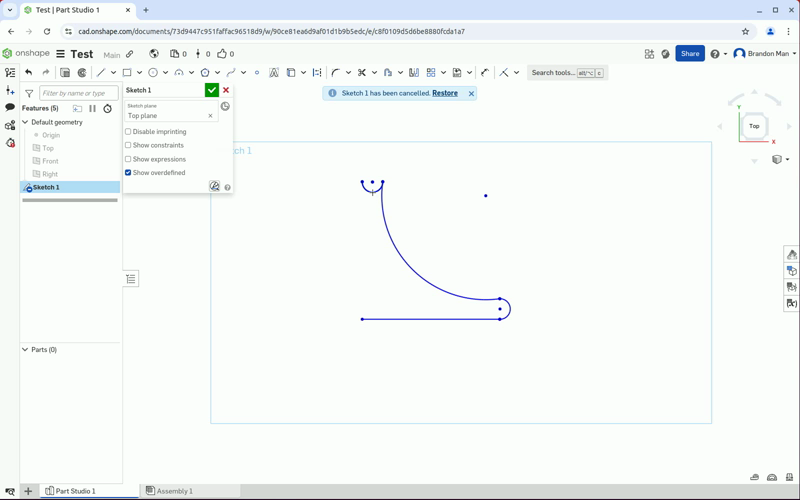
mouse_move(362, 181)
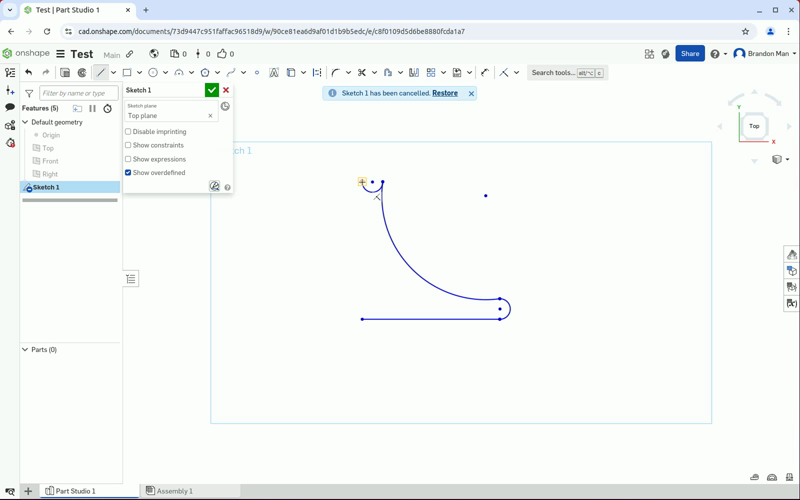
click(362, 181)
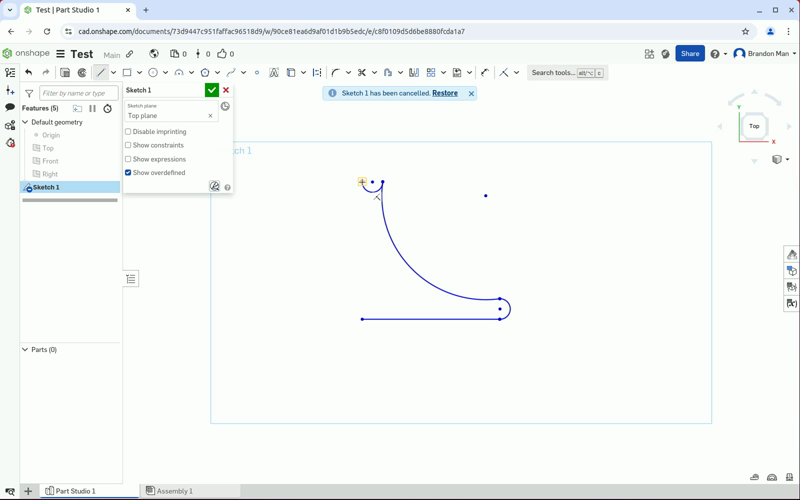
key_down(shift)
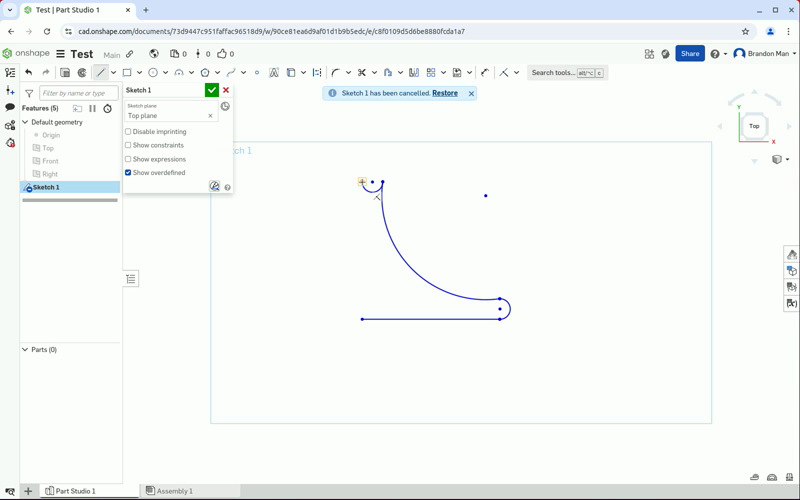
mouse_move(362, 319)
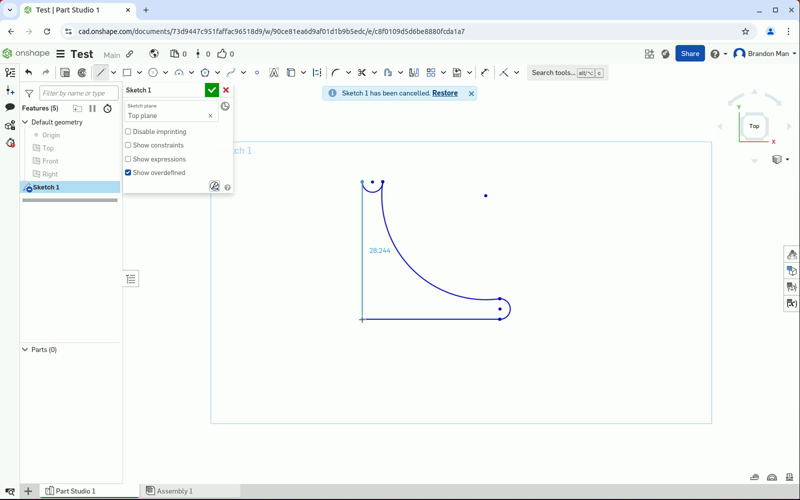
key_up(shift)
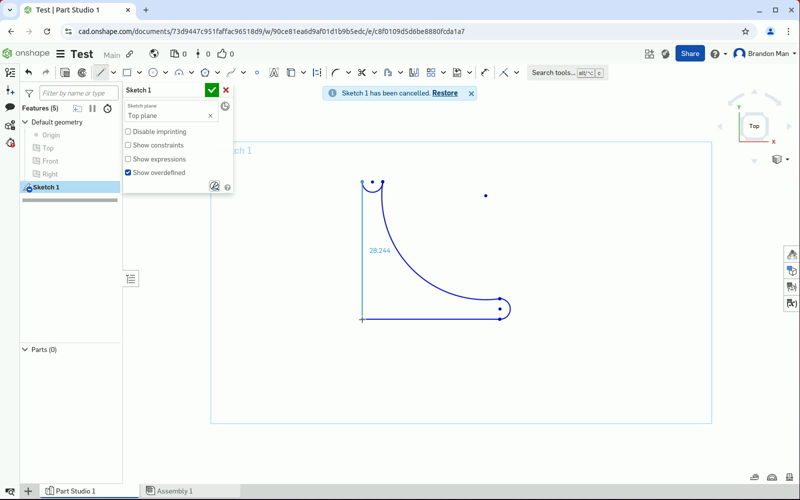
click(362, 319)
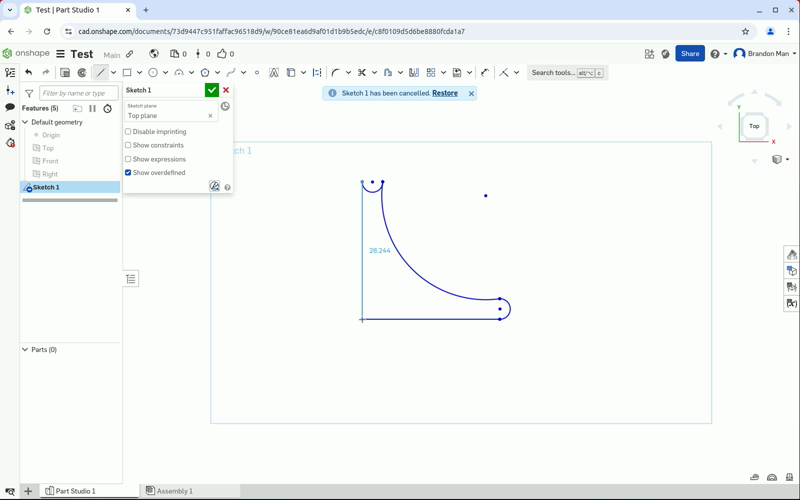
key(esc)
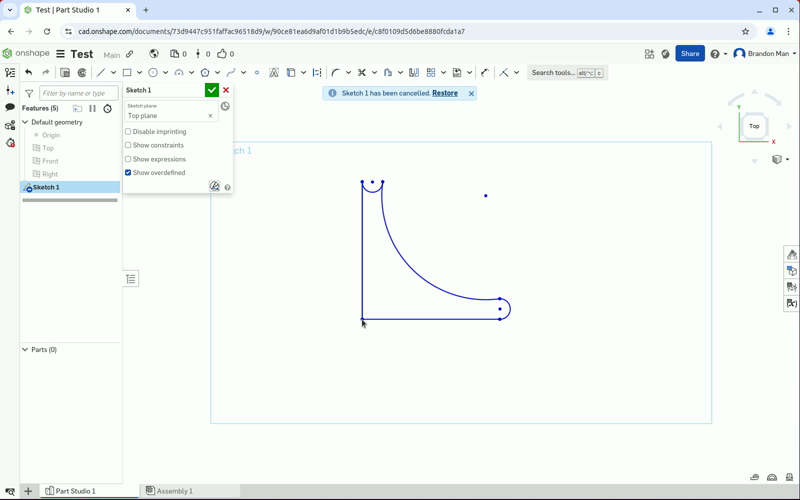
key(c)
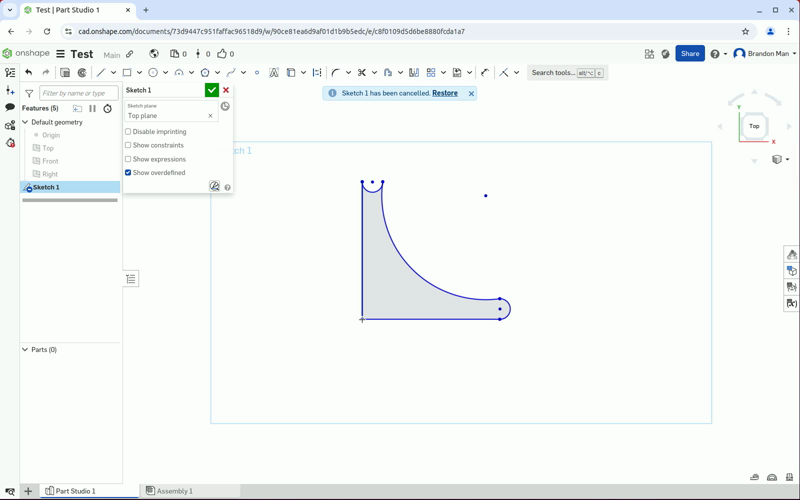
key_down(shift)
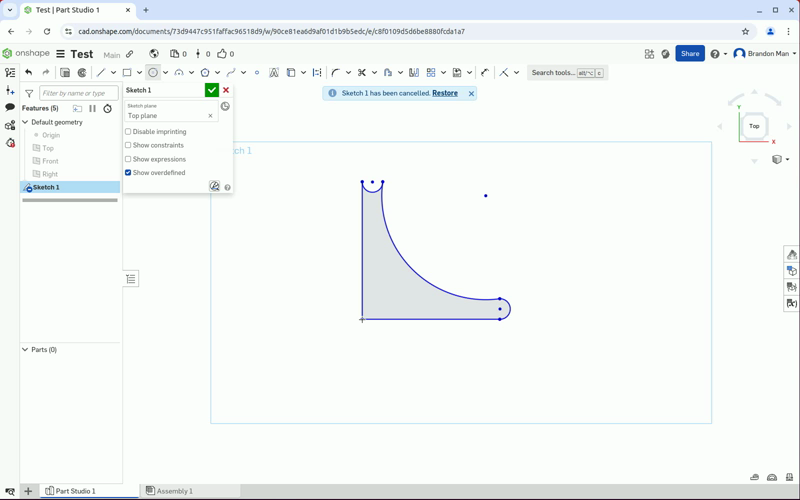
mouse_move(373, 181)
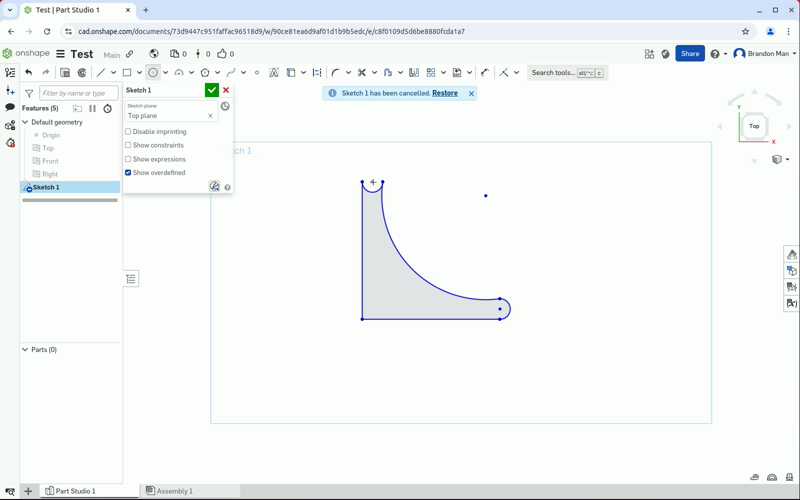
scroll(6)
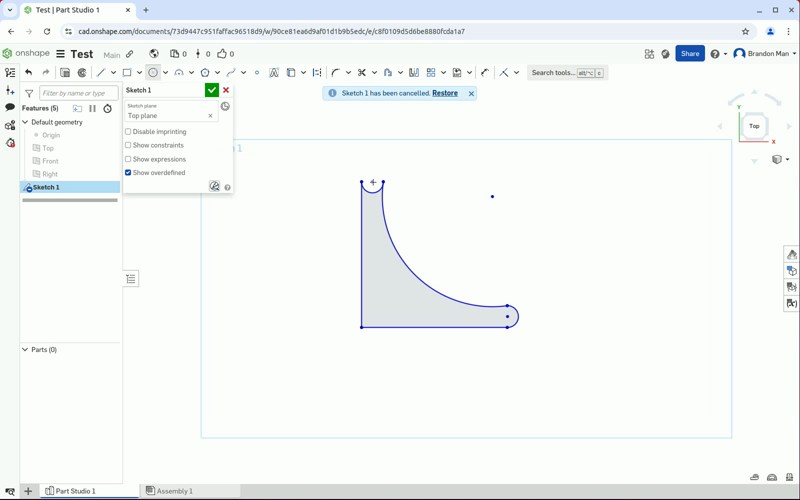
scroll(6)
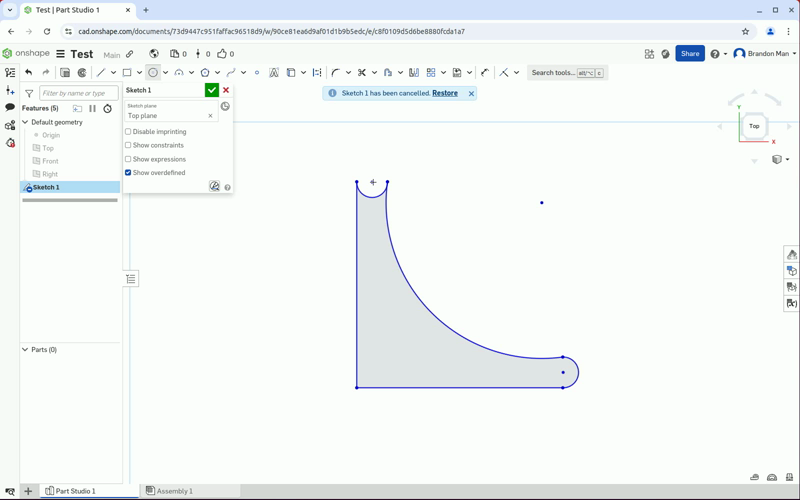
scroll(6)
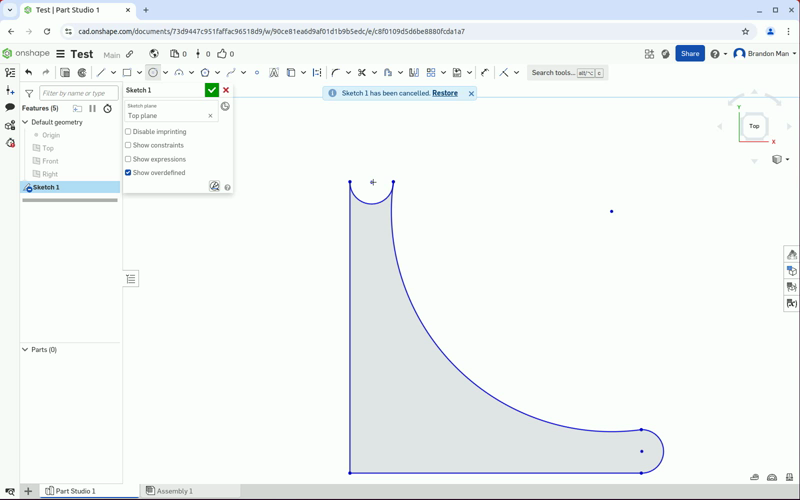
scroll(6)
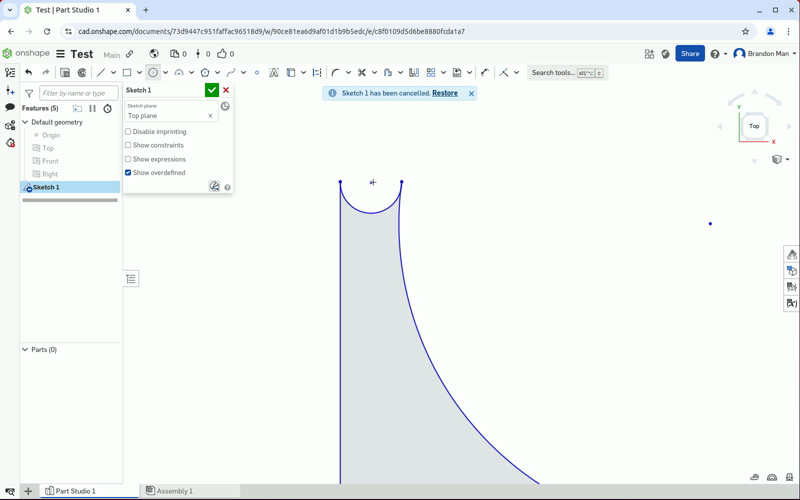
scroll(6)
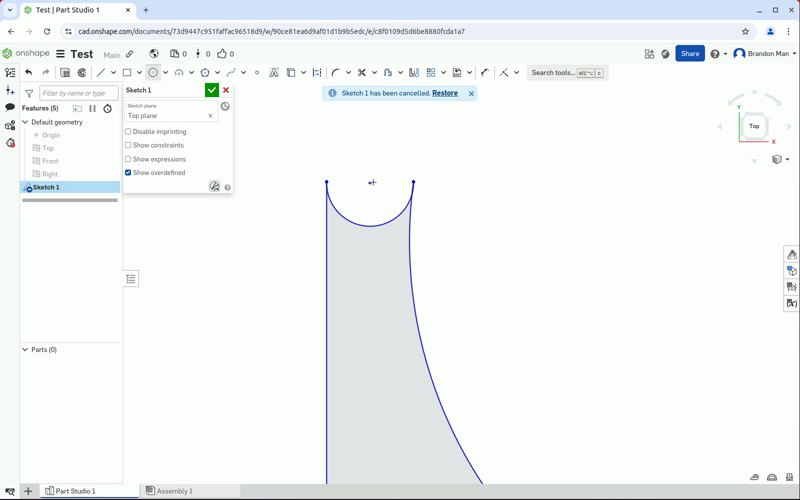
scroll(6)
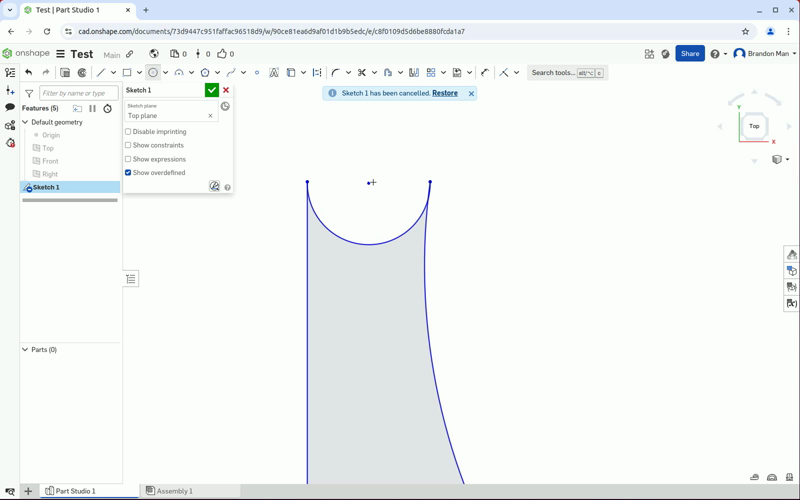
scroll(6)
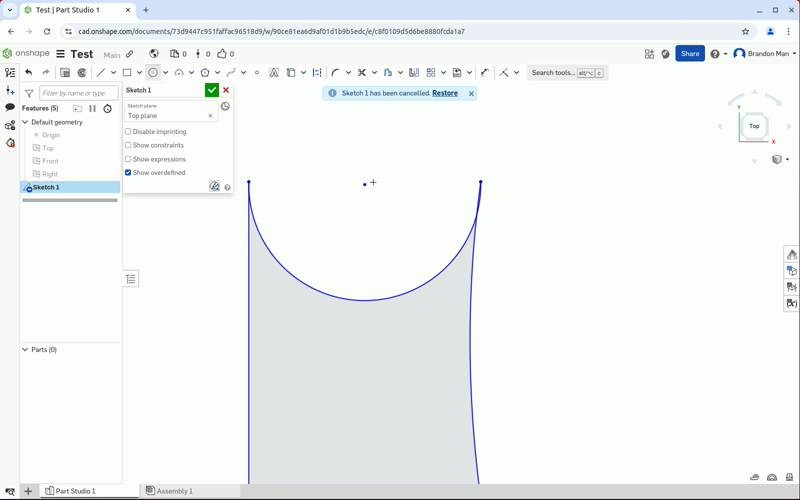
click(373, 181)
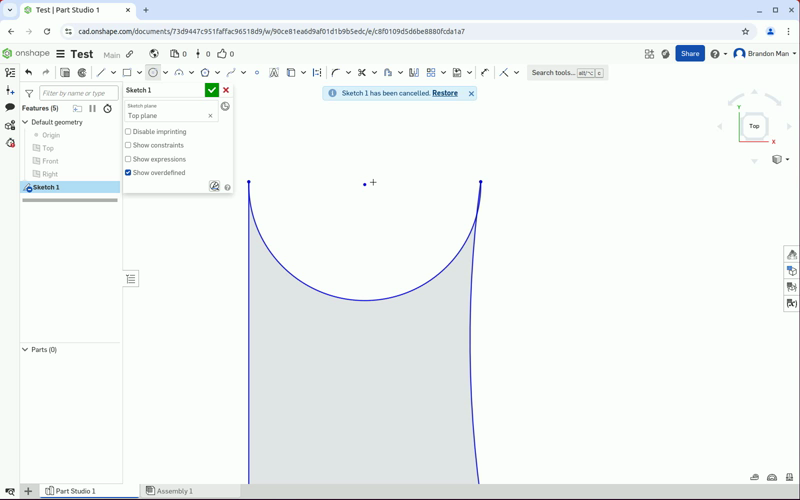
scroll(-6)
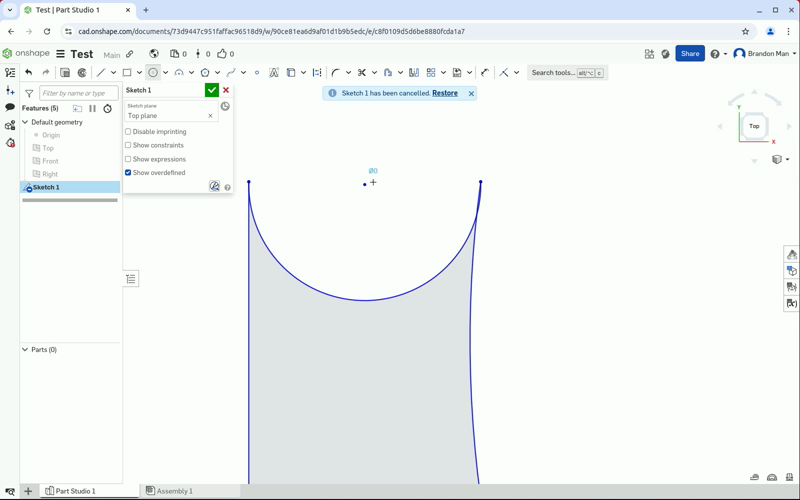
scroll(-6)
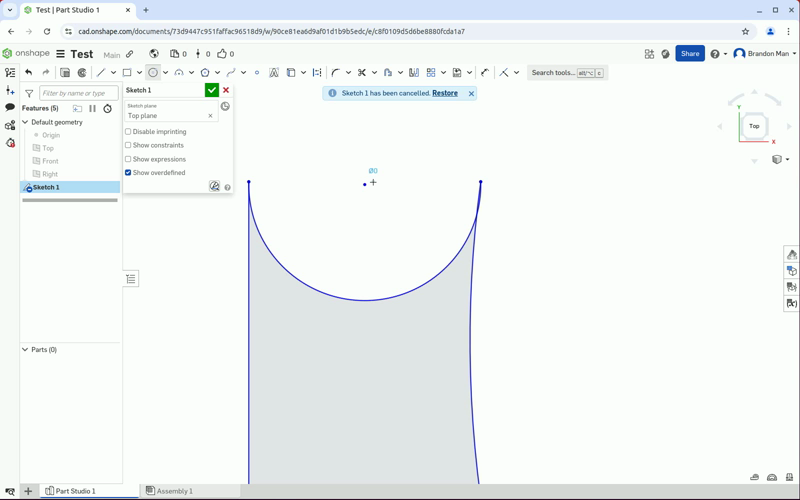
scroll(-6)
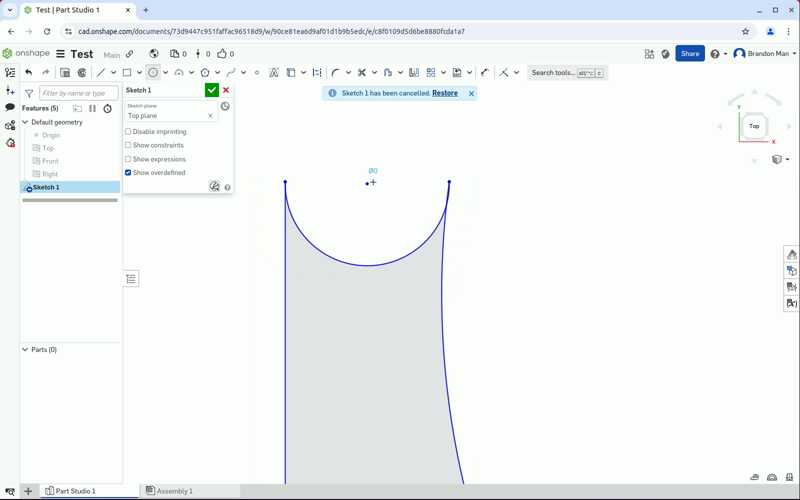
scroll(-6)
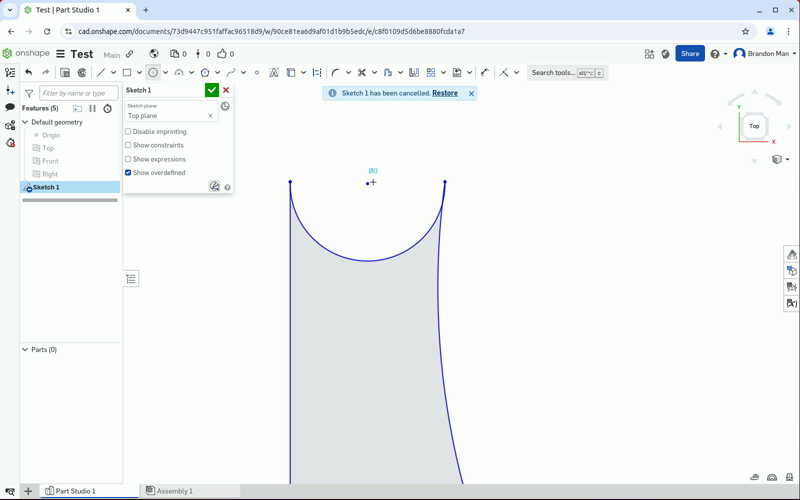
scroll(-6)
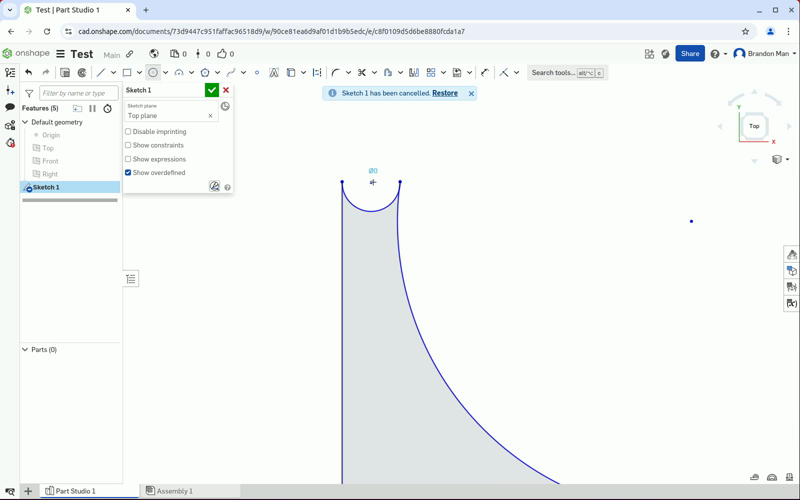
scroll(-6)
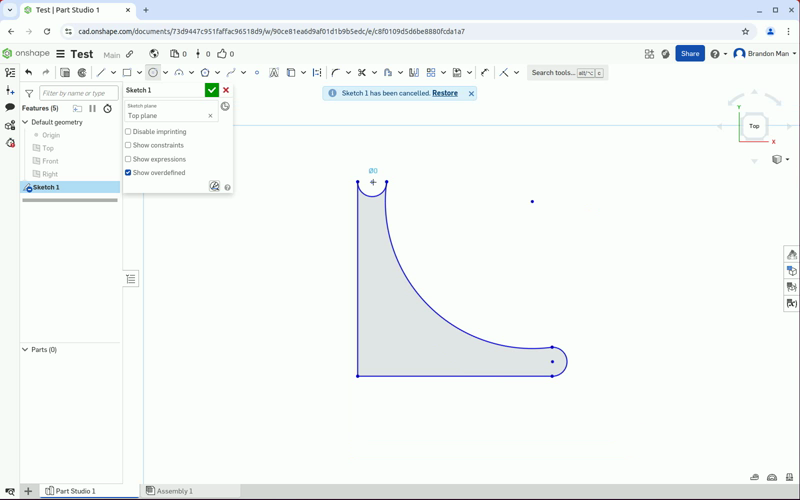
scroll(-6)
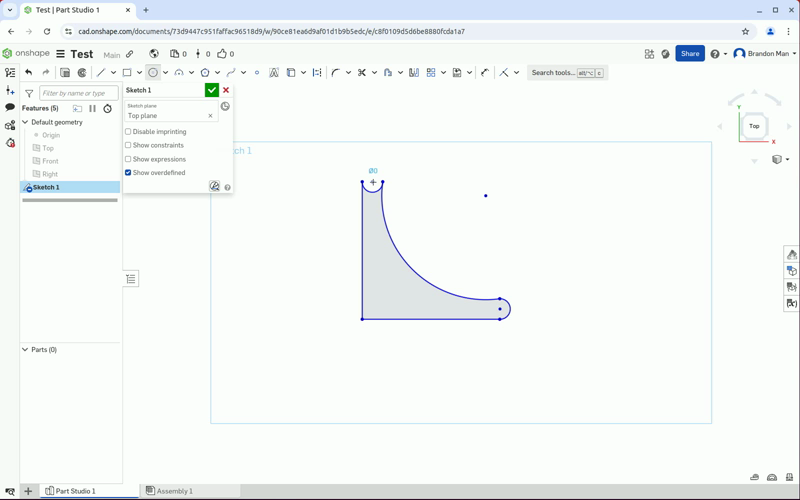
key_up(shift)
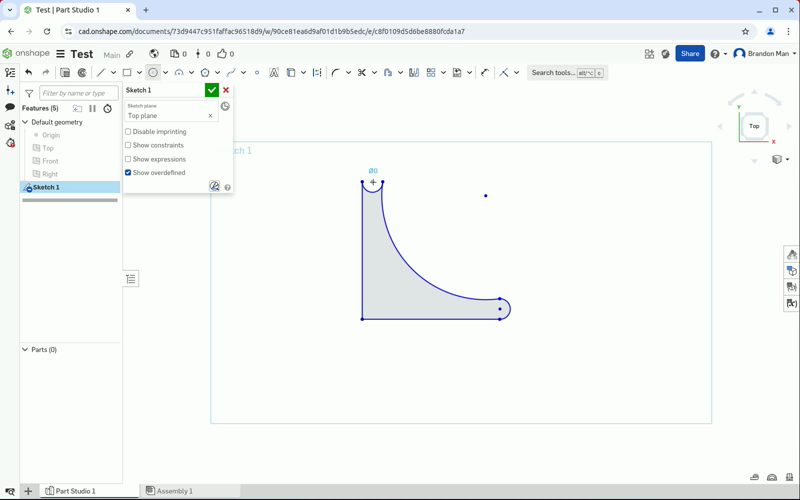
mouse_move(379, 181)
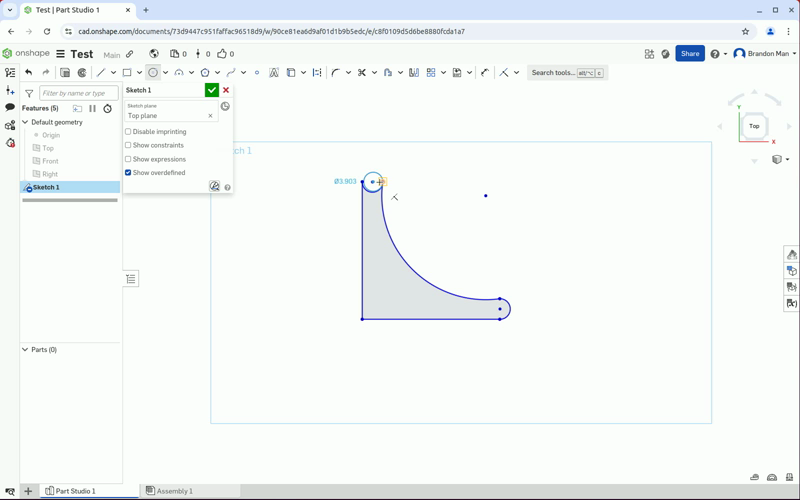
scroll(6)
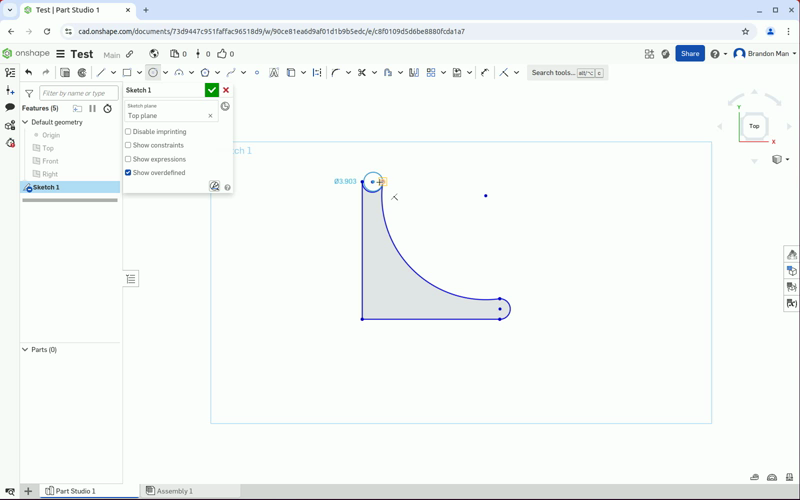
scroll(6)
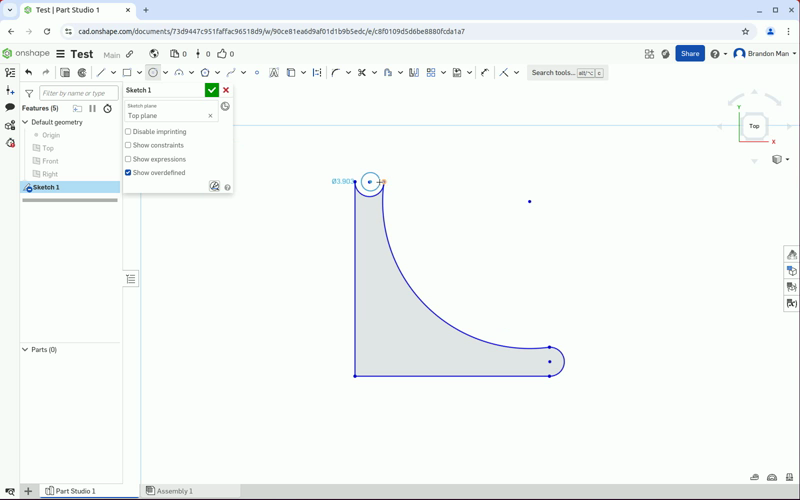
scroll(6)
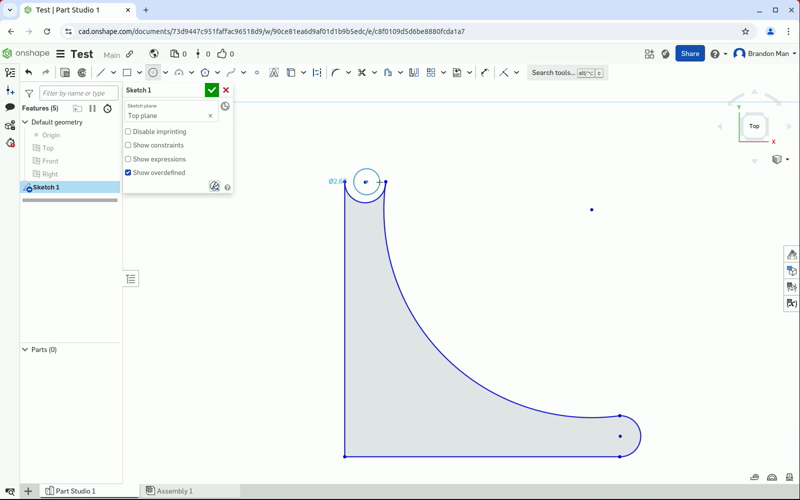
scroll(6)
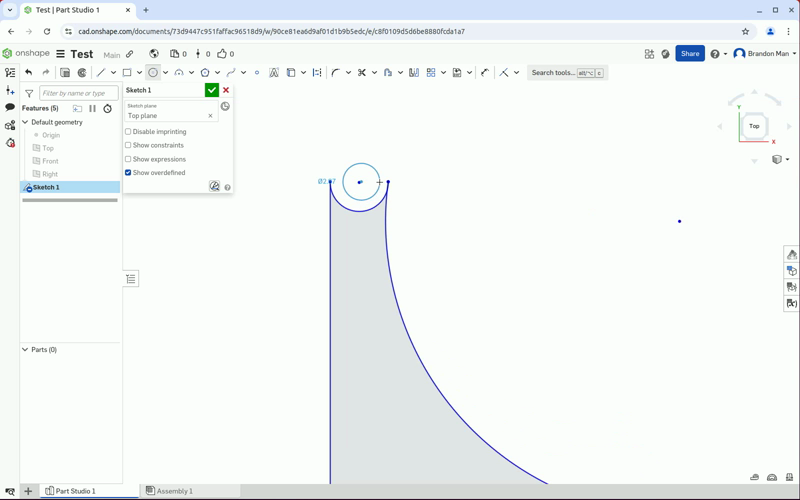
scroll(6)
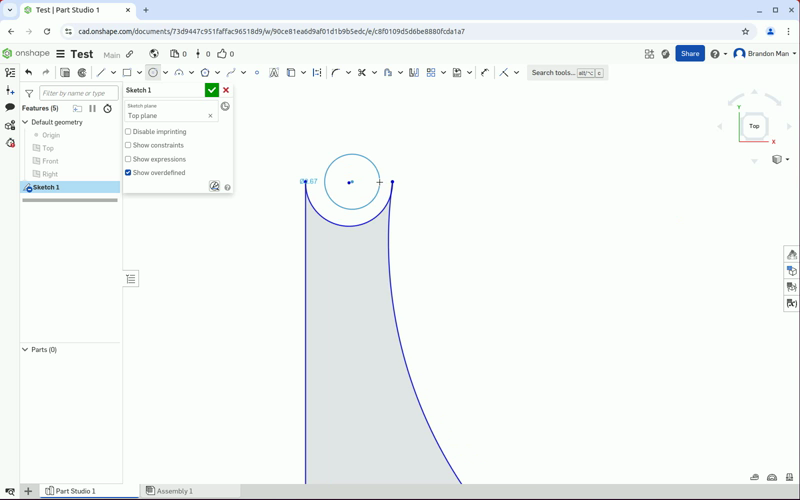
scroll(6)
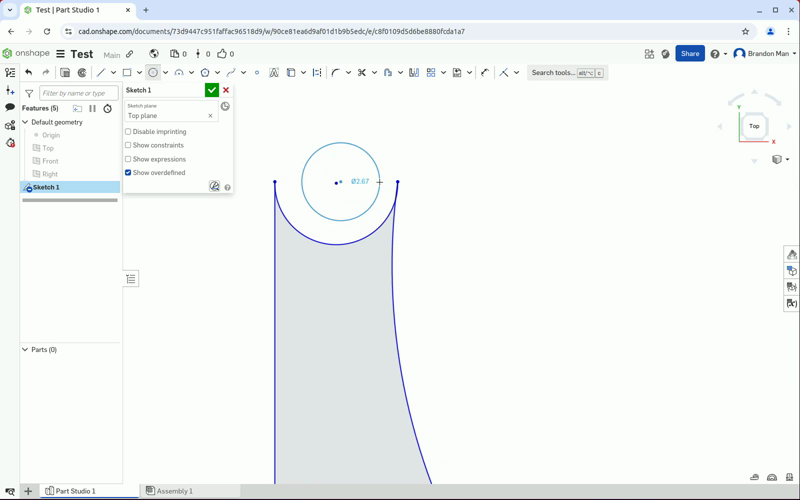
scroll(6)
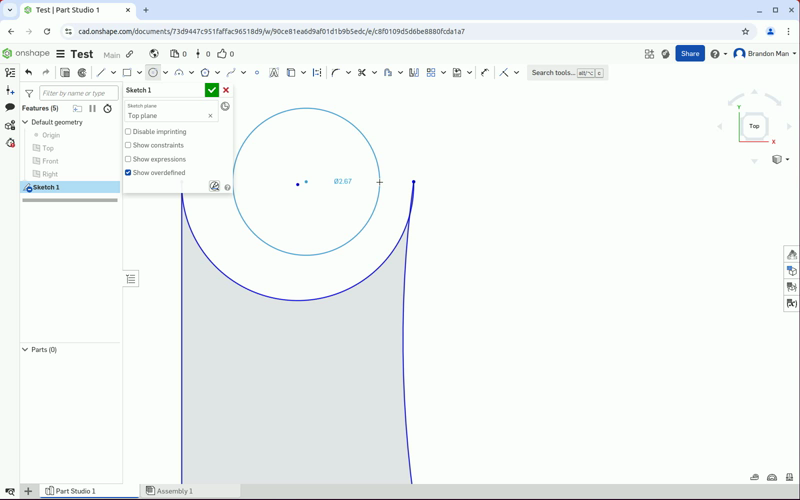
click(379, 181)
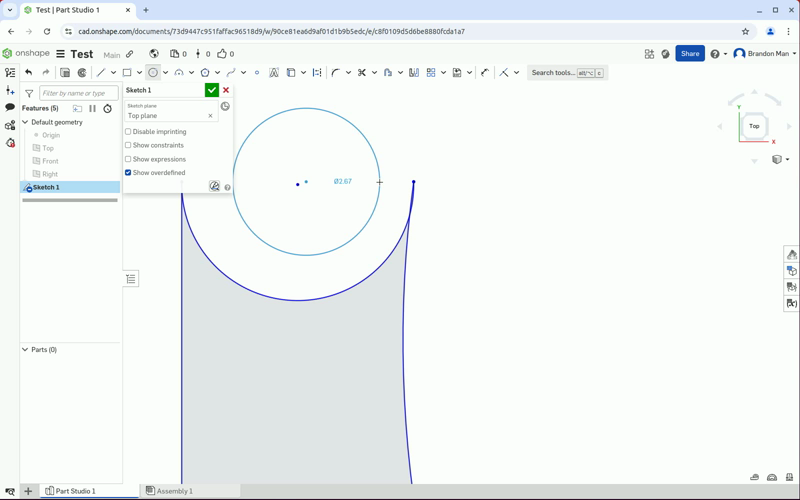
scroll(-6)
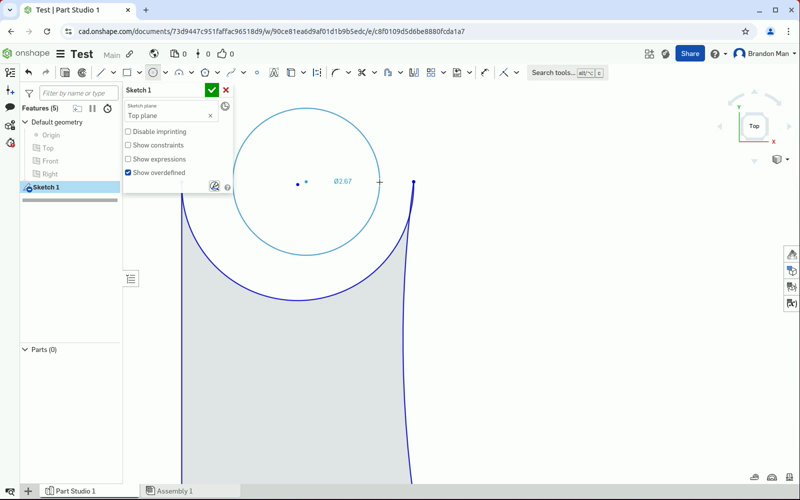
scroll(-6)
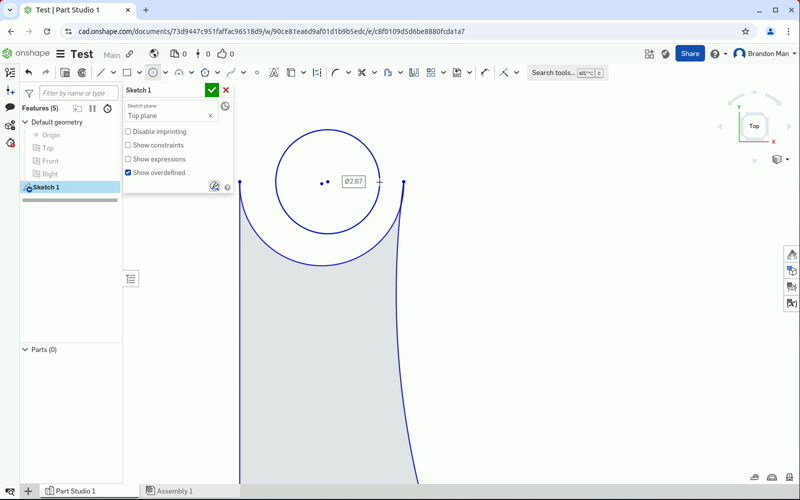
scroll(-6)
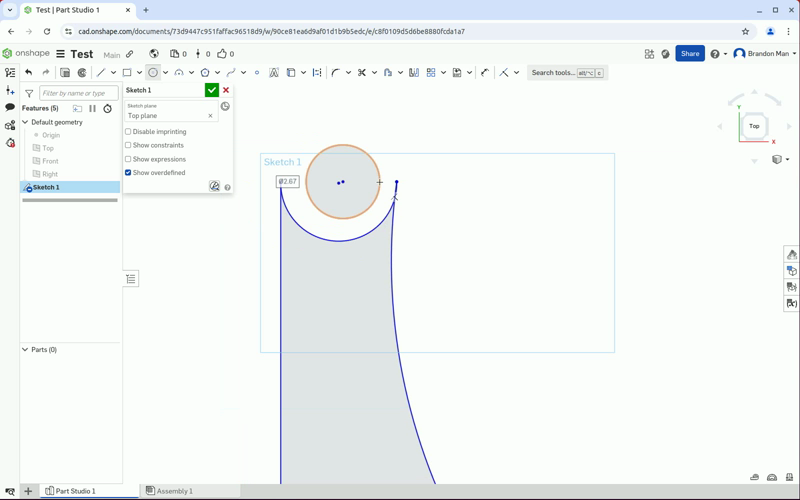
scroll(-6)
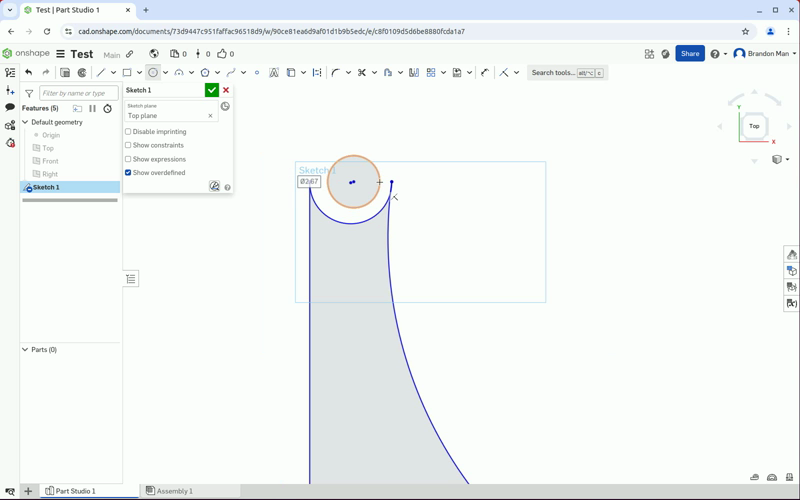
scroll(-6)
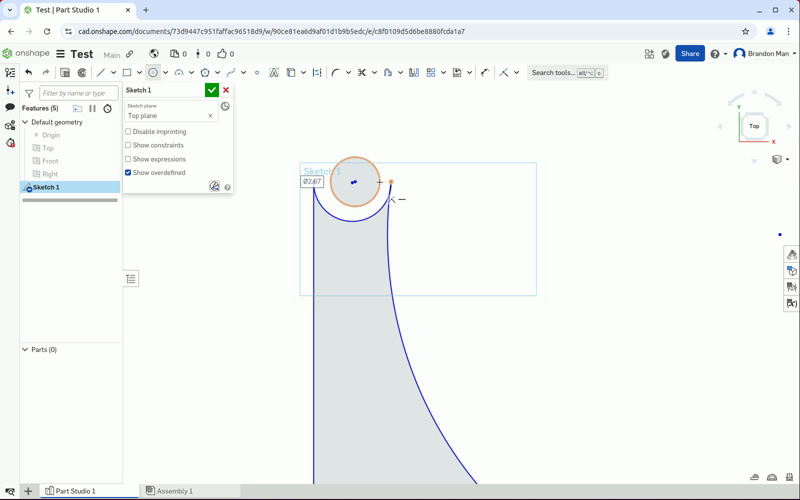
scroll(-6)
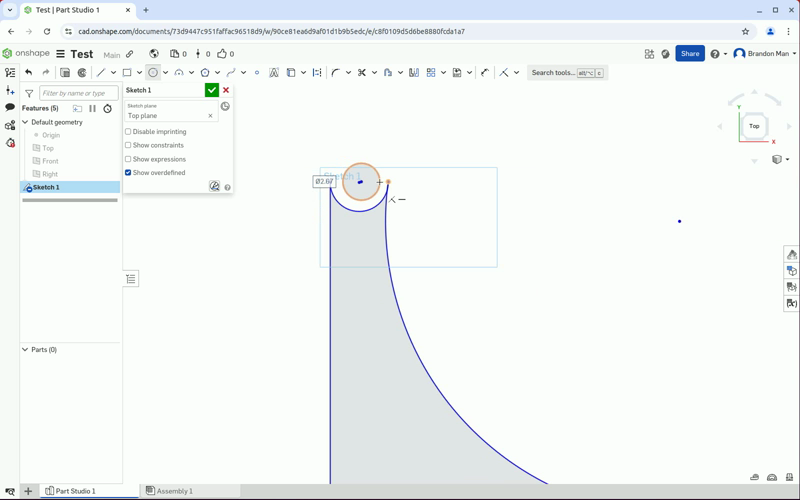
scroll(-6)
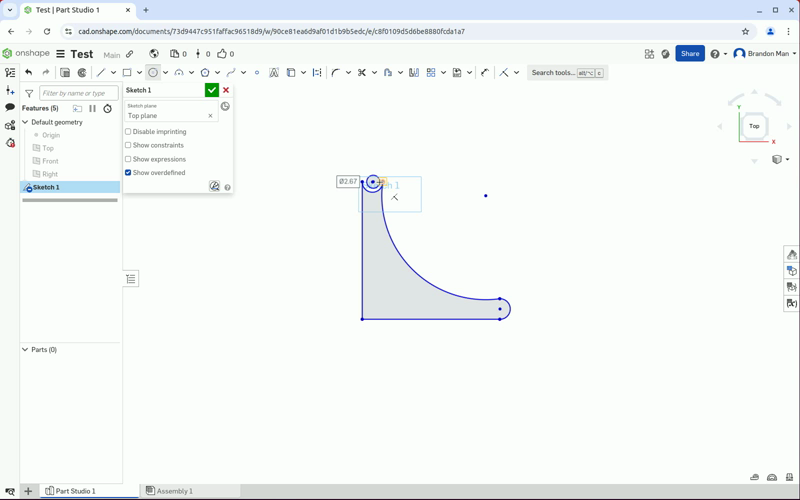
key(esc)
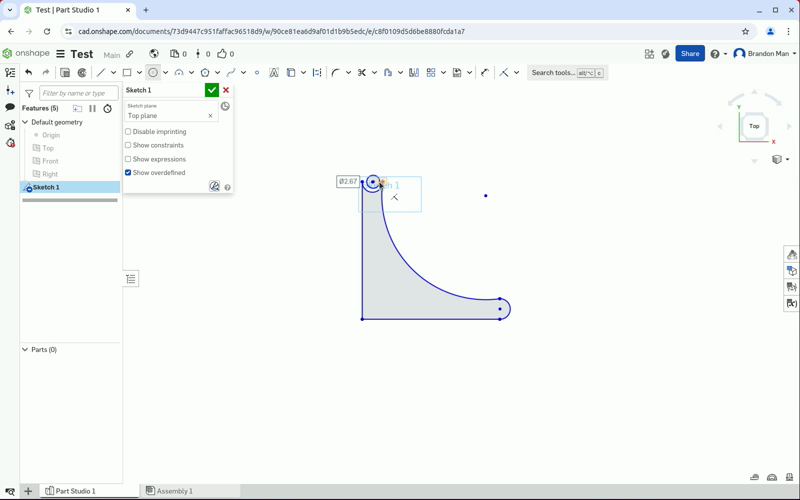
key(c)
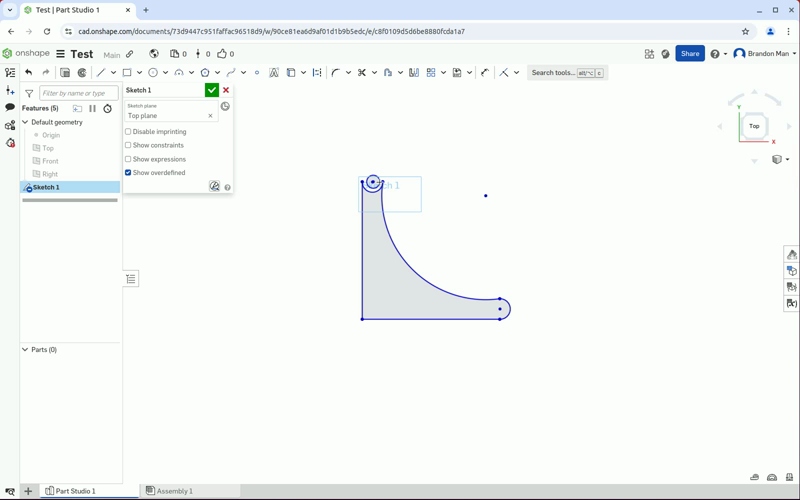
key_down(shift)
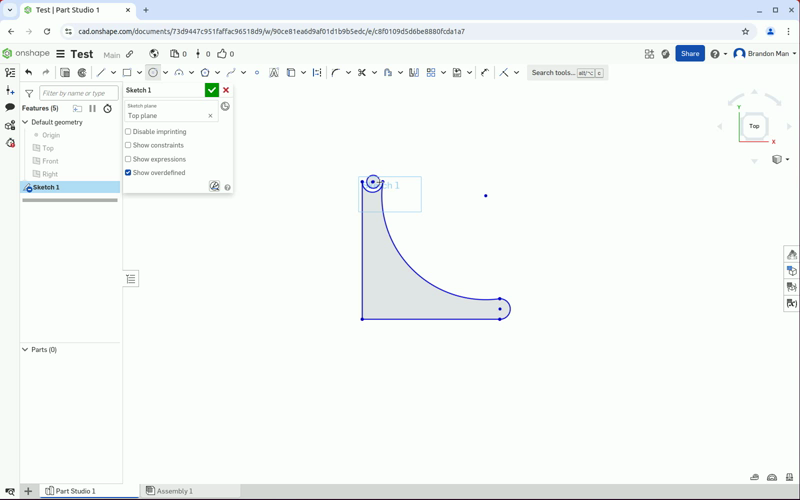
mouse_move(384, 297)
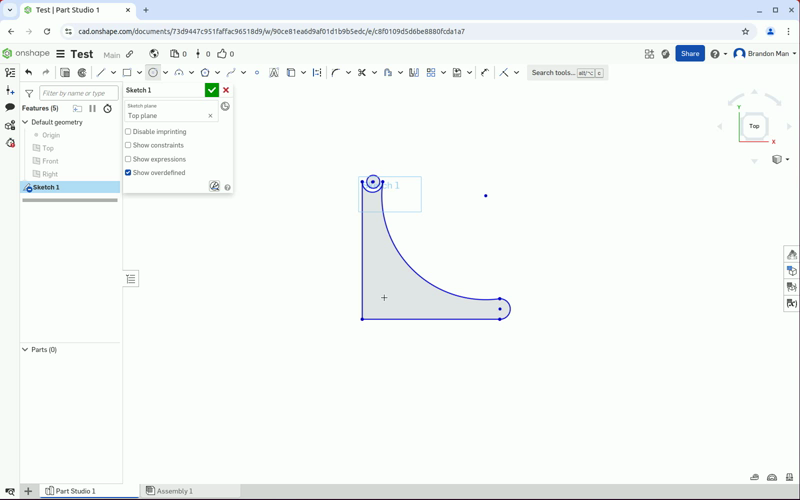
click(384, 297)
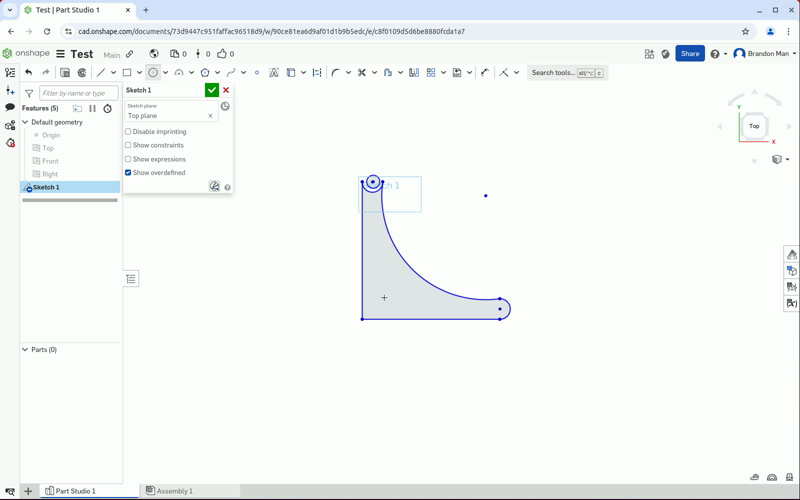
key_up(shift)
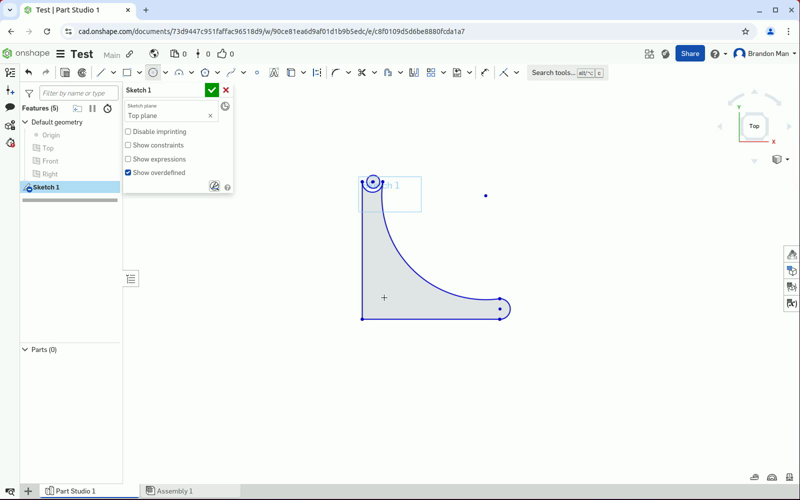
mouse_move(390, 297)
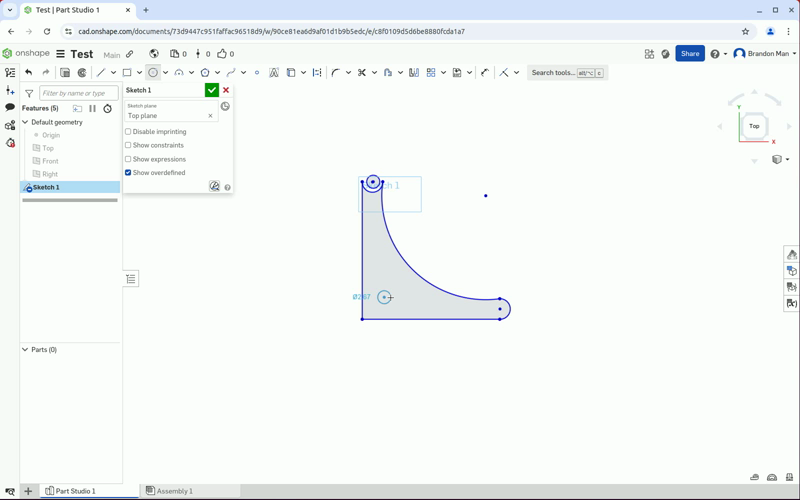
click(390, 297)
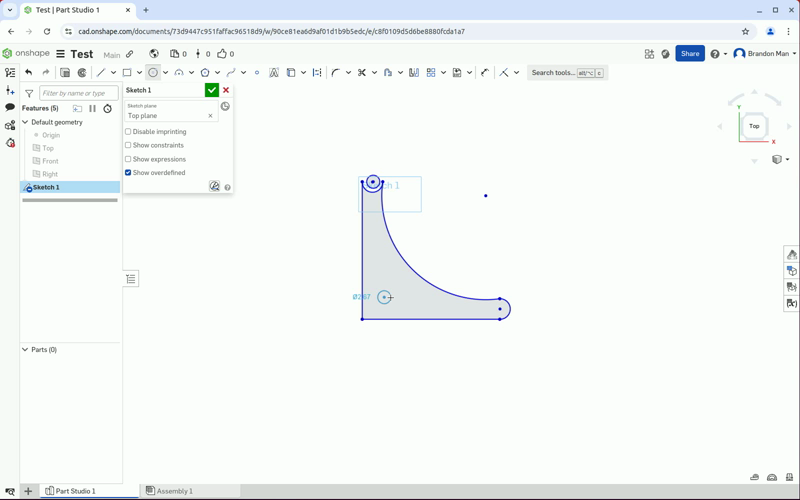
key(esc)
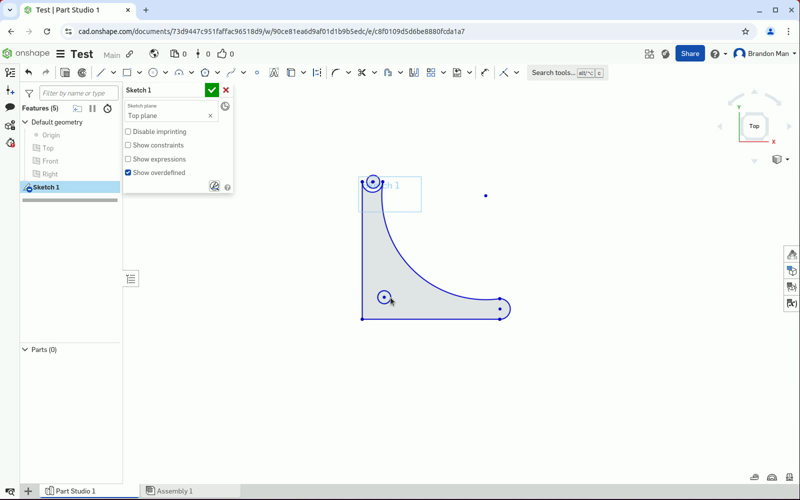
key(c)
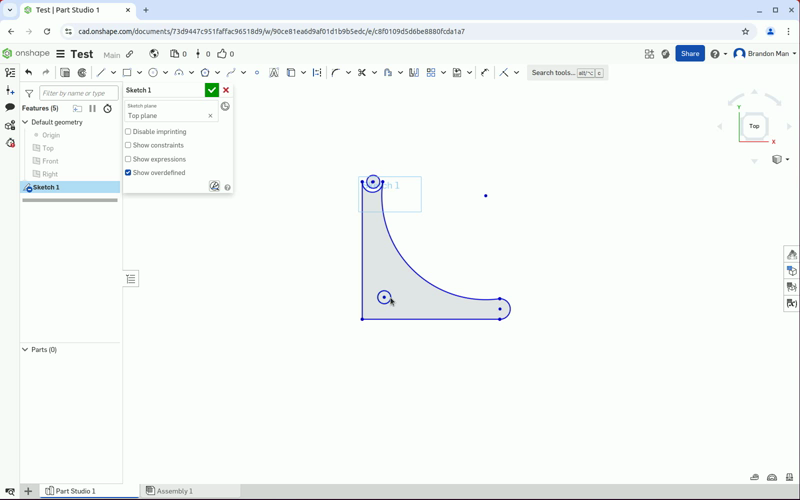
key_down(shift)
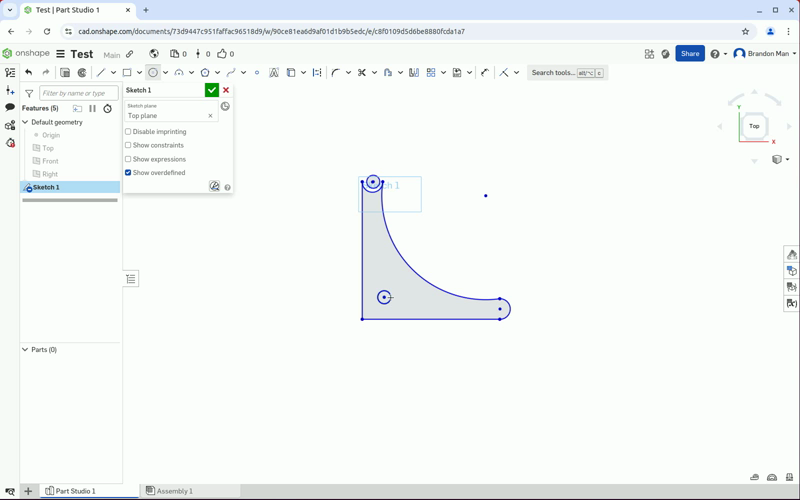
mouse_move(499, 308)
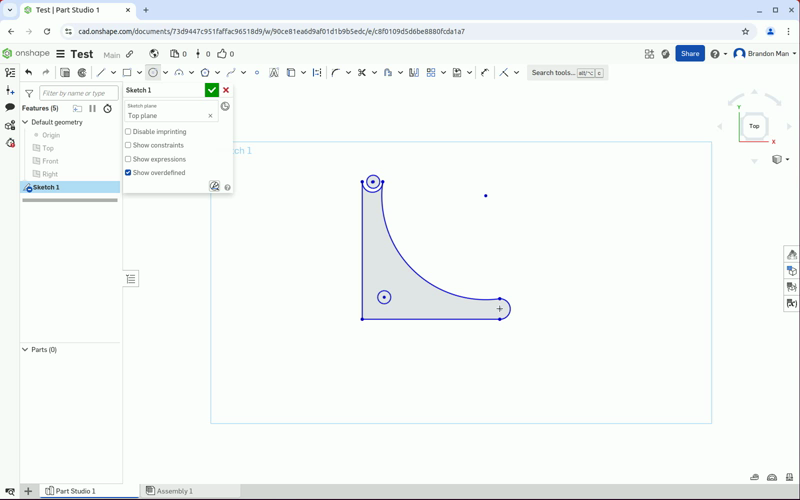
scroll(6)
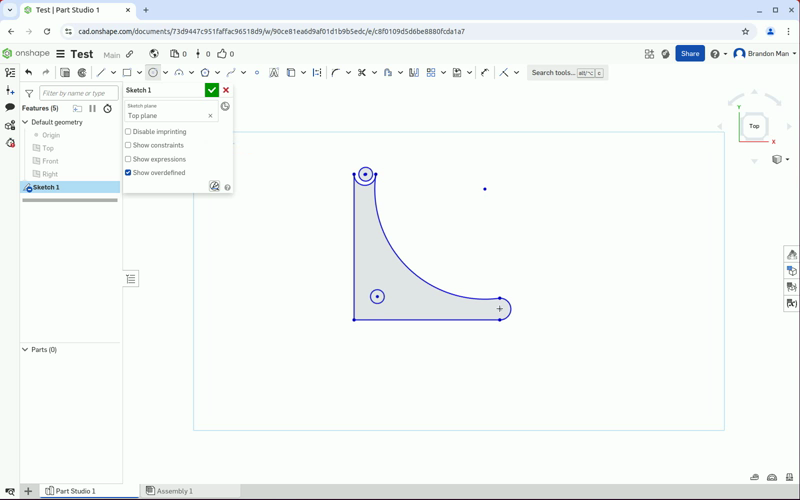
scroll(6)
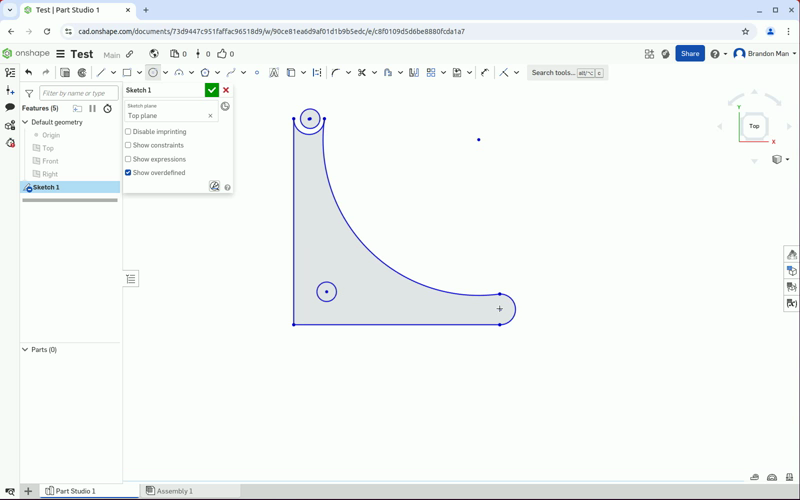
scroll(6)
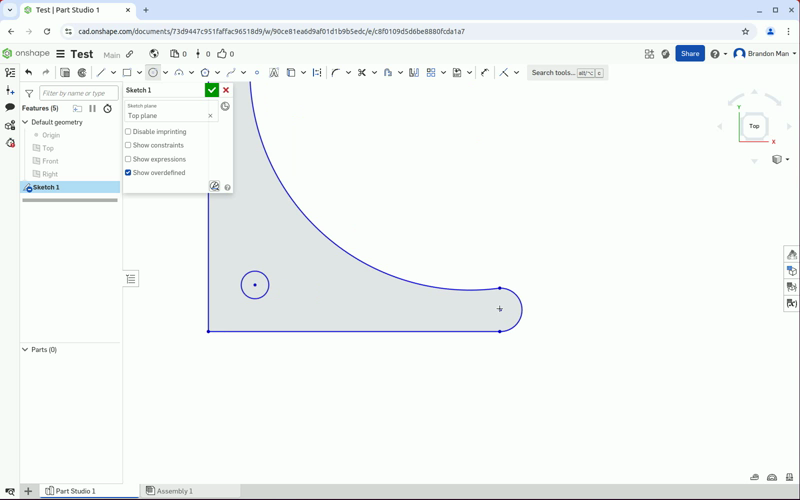
scroll(6)
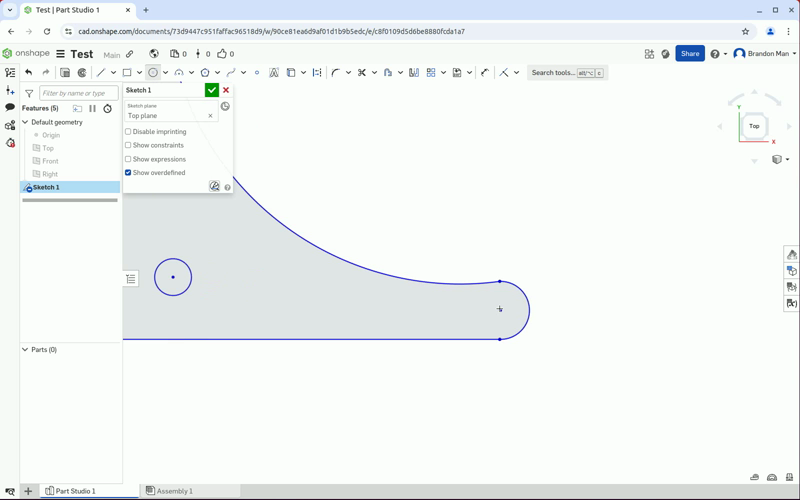
scroll(6)
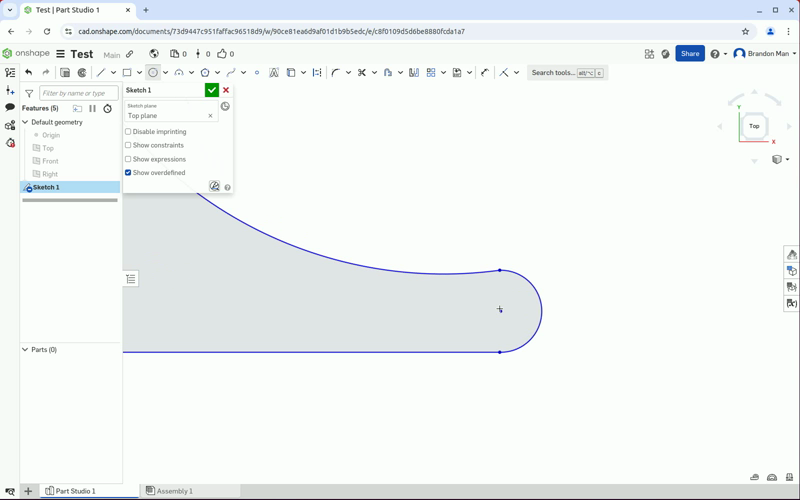
scroll(6)
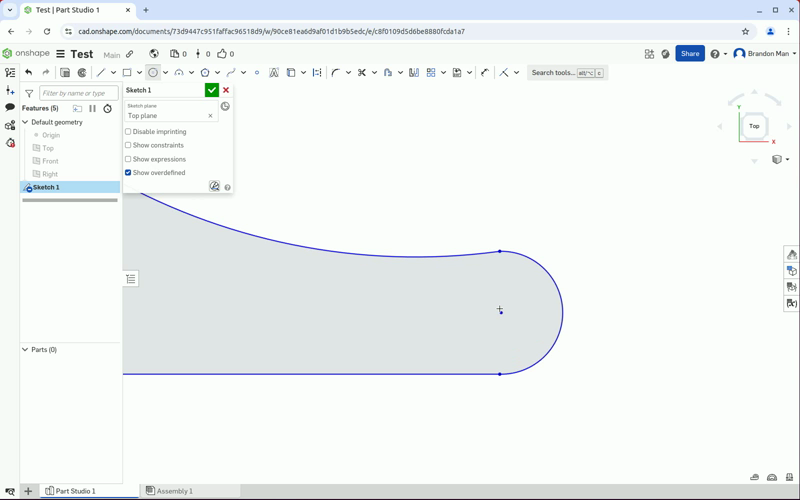
scroll(6)
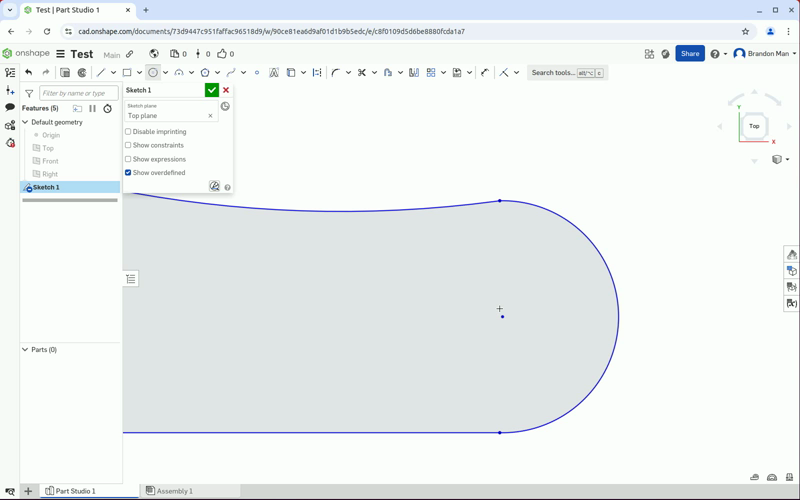
click(499, 308)
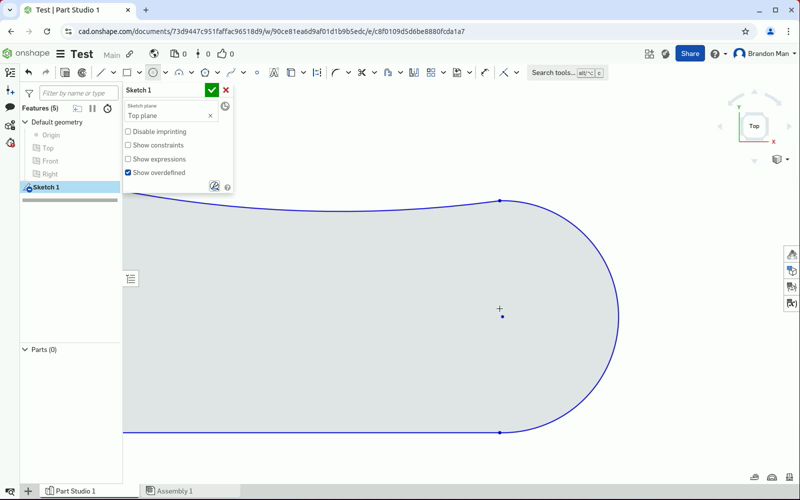
scroll(-6)
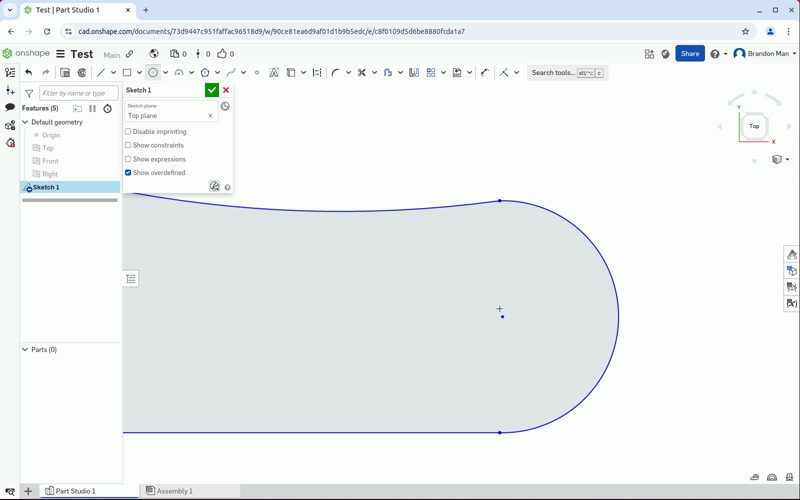
scroll(-6)
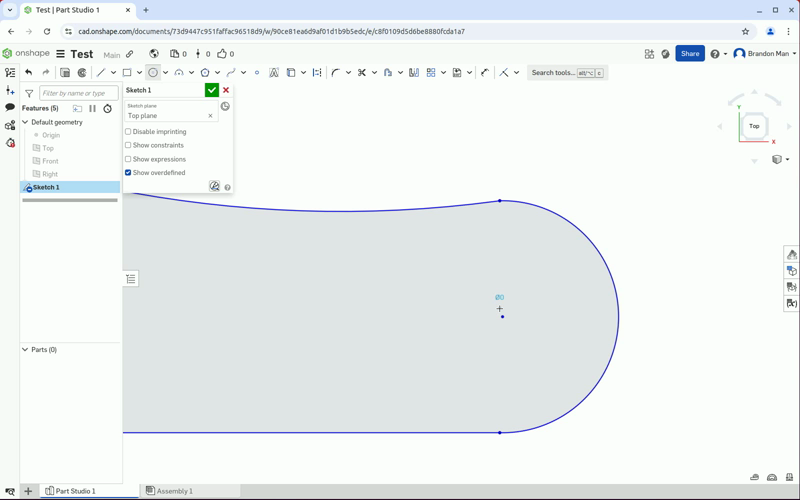
scroll(-6)
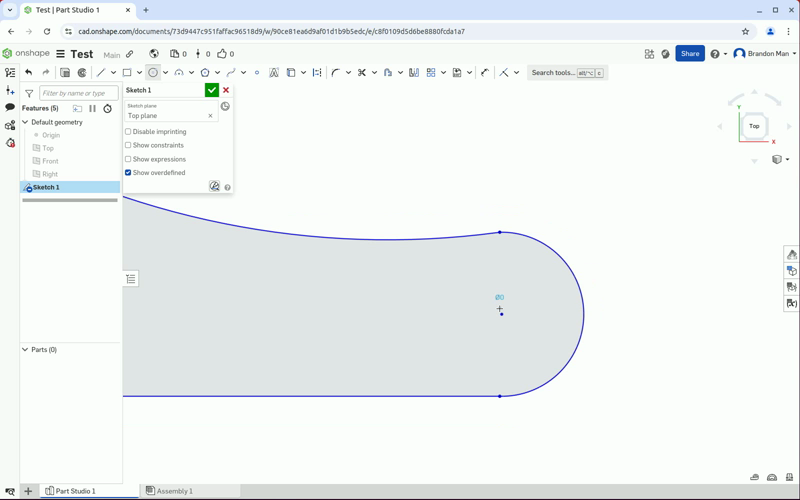
scroll(-6)
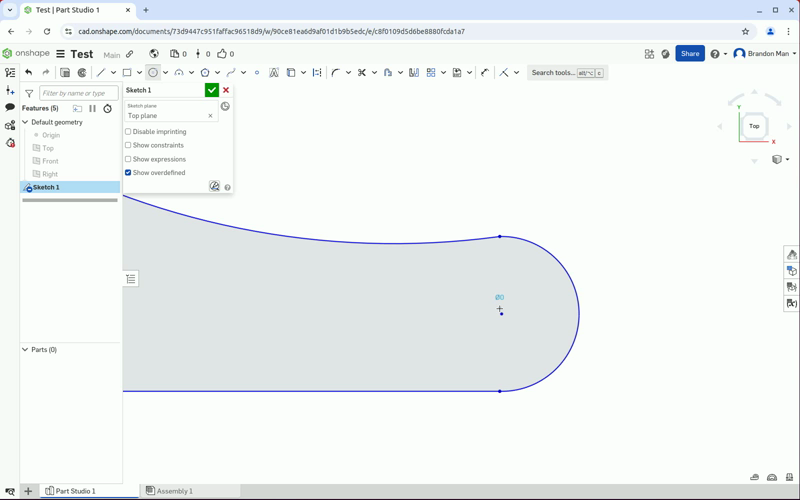
scroll(-6)
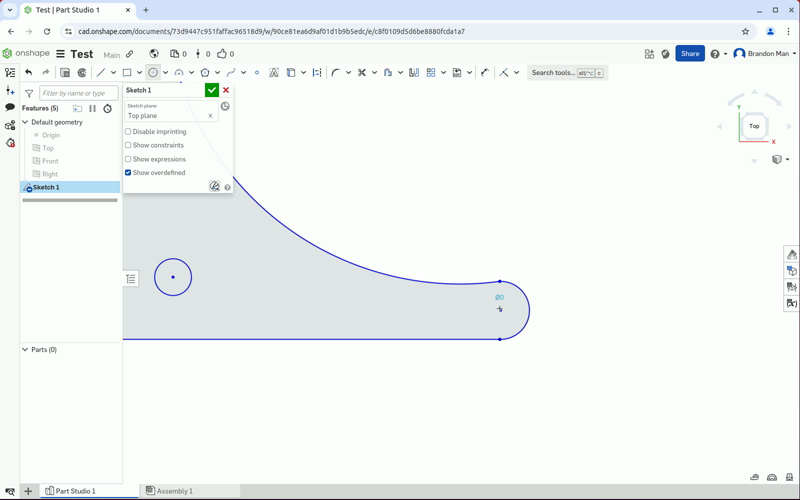
scroll(-6)
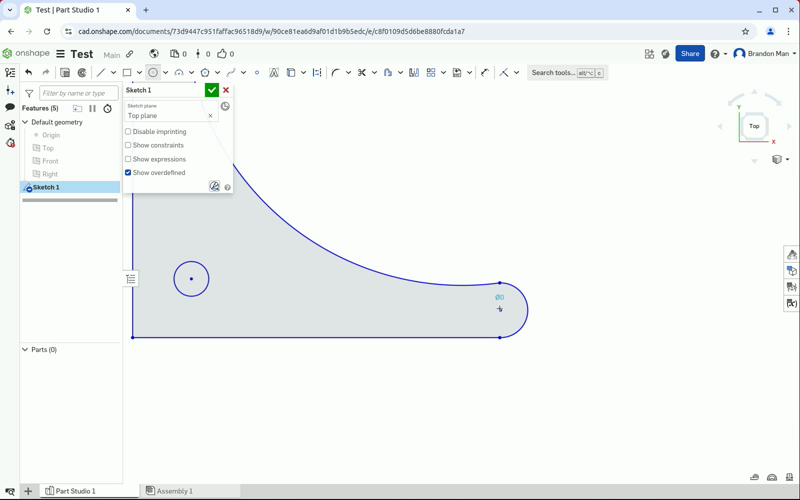
scroll(-6)
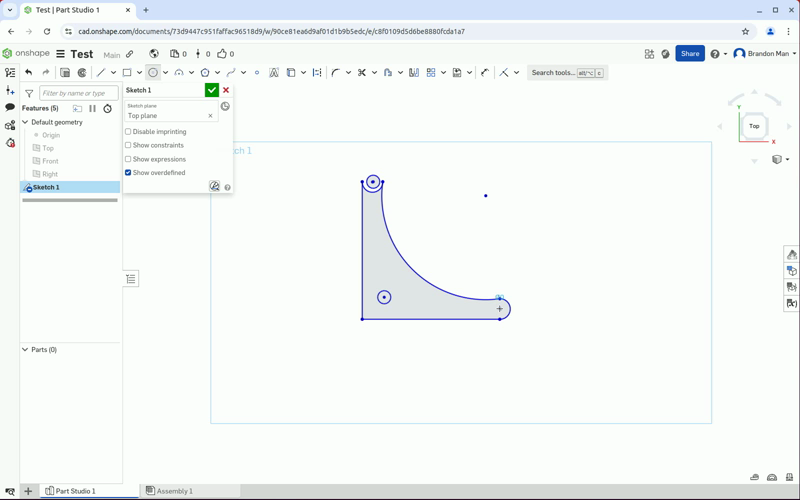
key_up(shift)
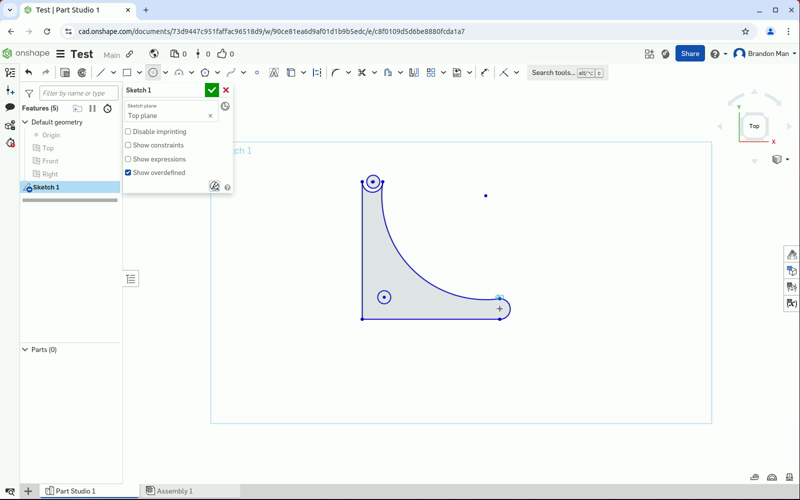
mouse_move(506, 308)
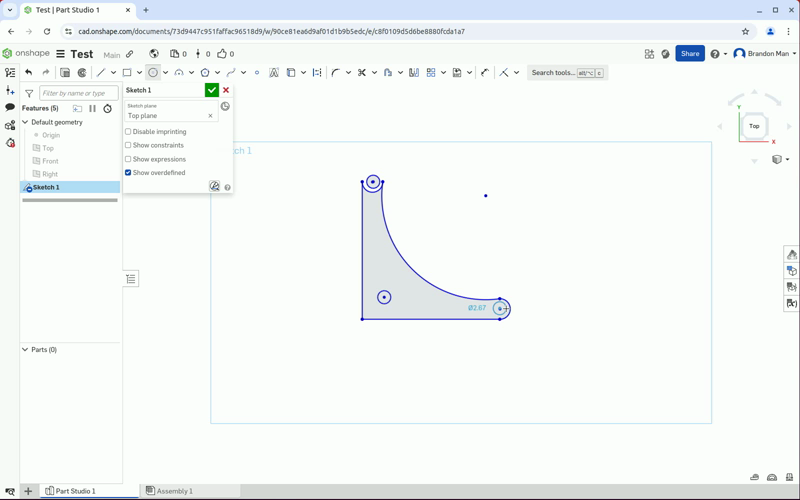
scroll(6)
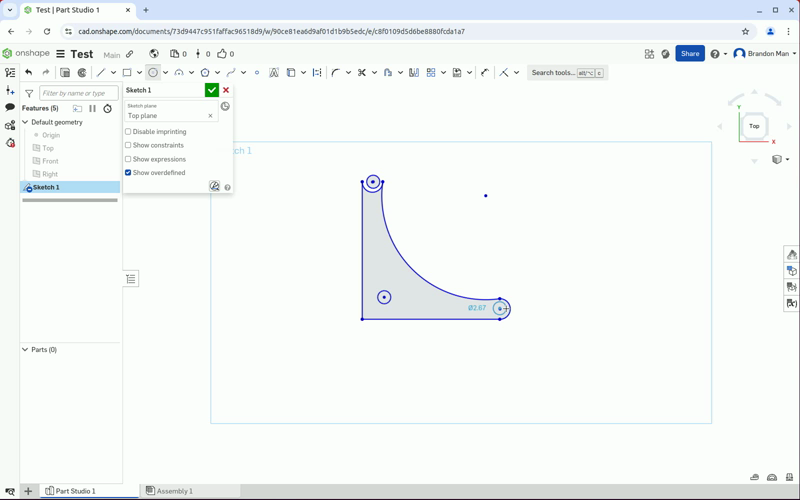
scroll(6)
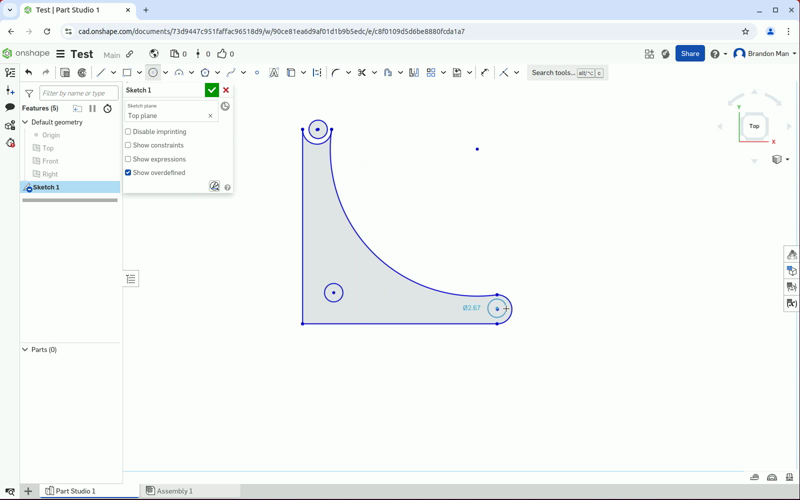
scroll(6)
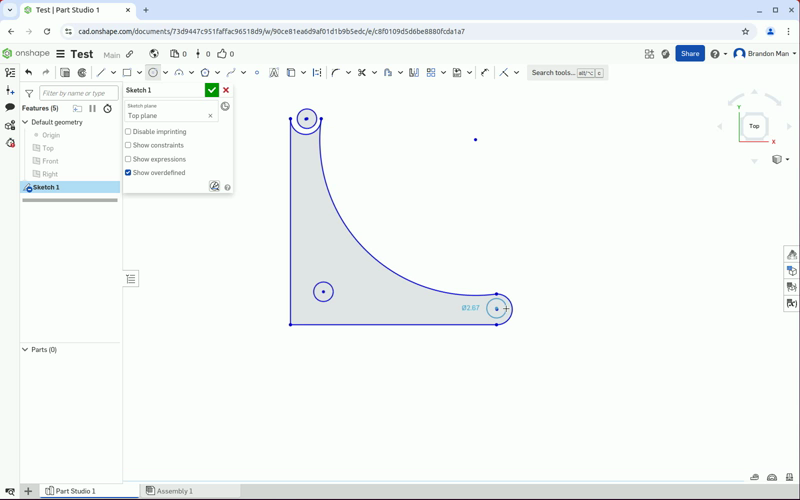
scroll(6)
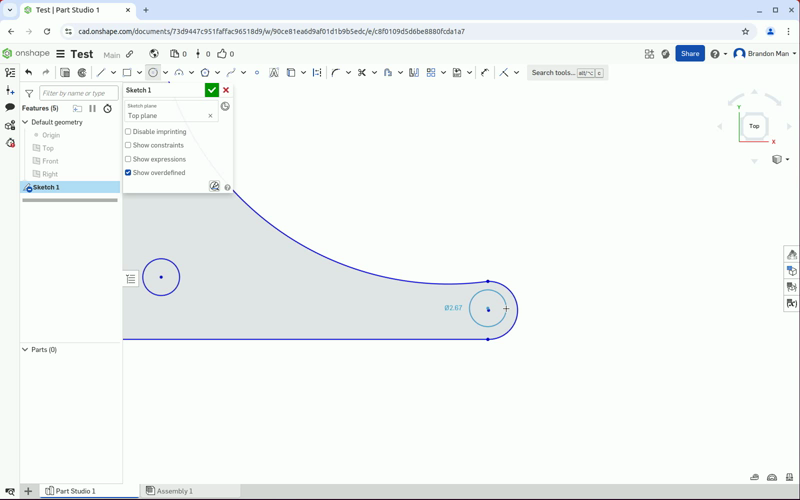
scroll(6)
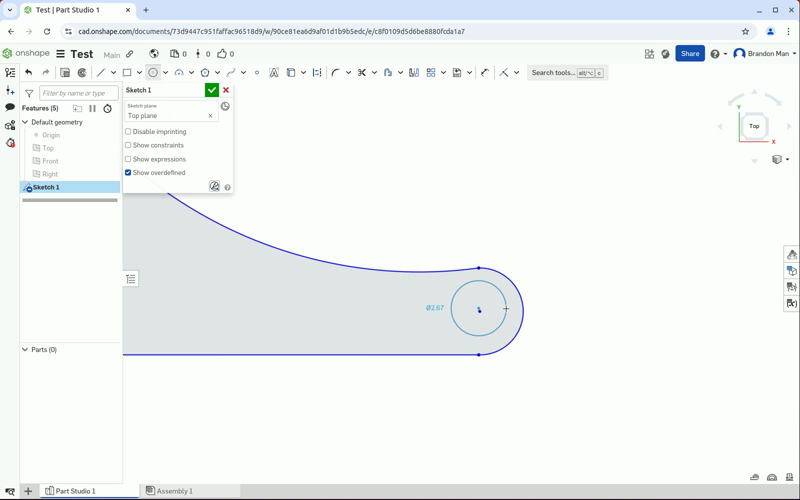
scroll(6)
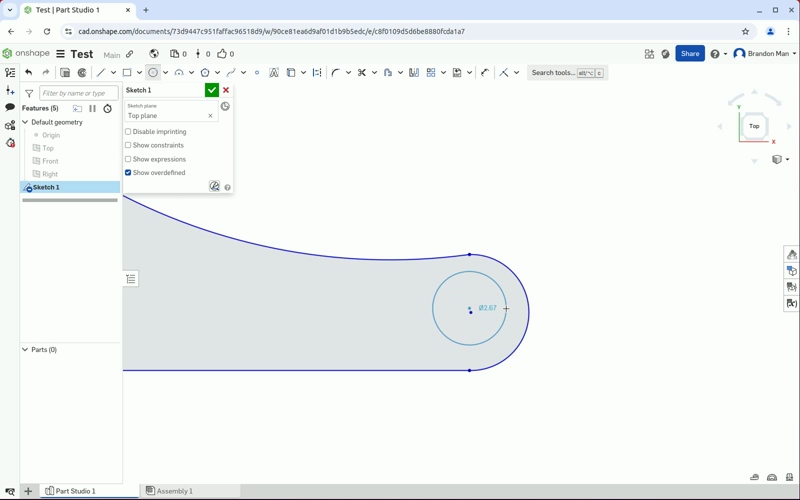
scroll(6)
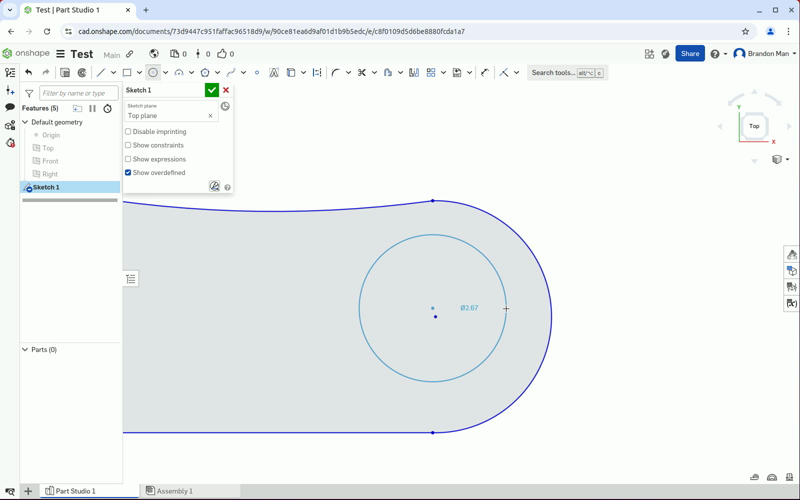
click(506, 308)
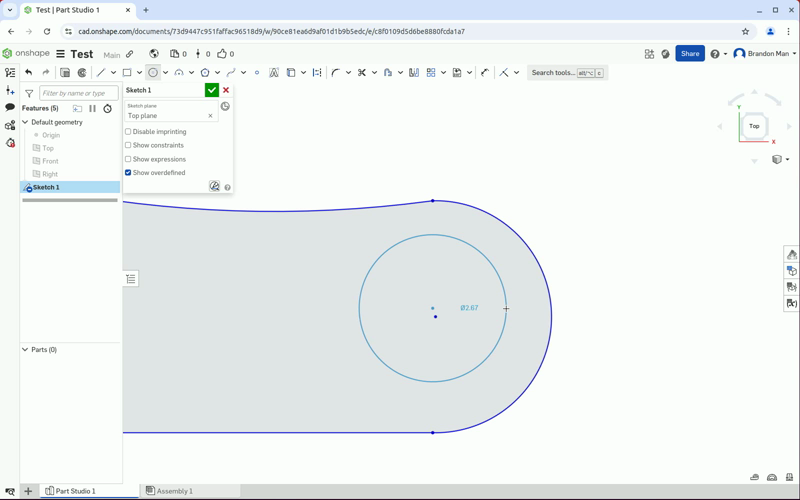
scroll(-6)
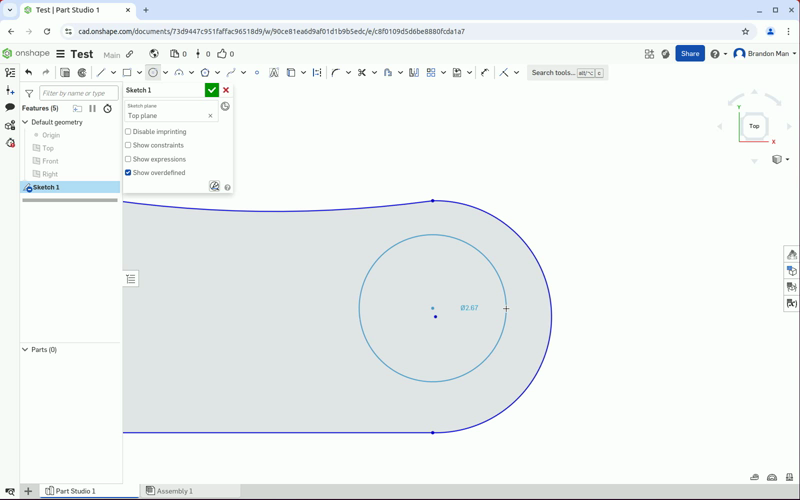
scroll(-6)
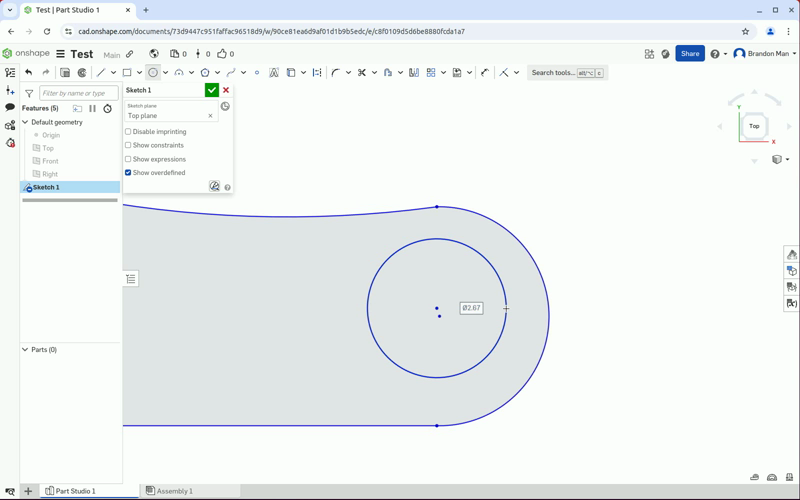
scroll(-6)
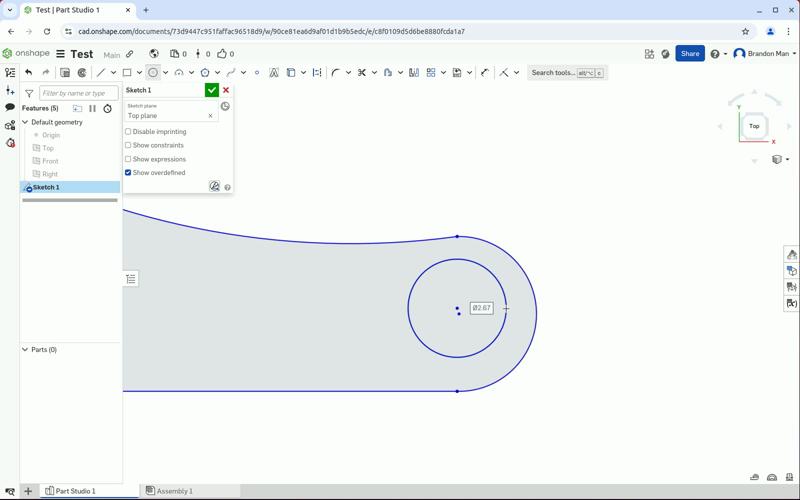
scroll(-6)
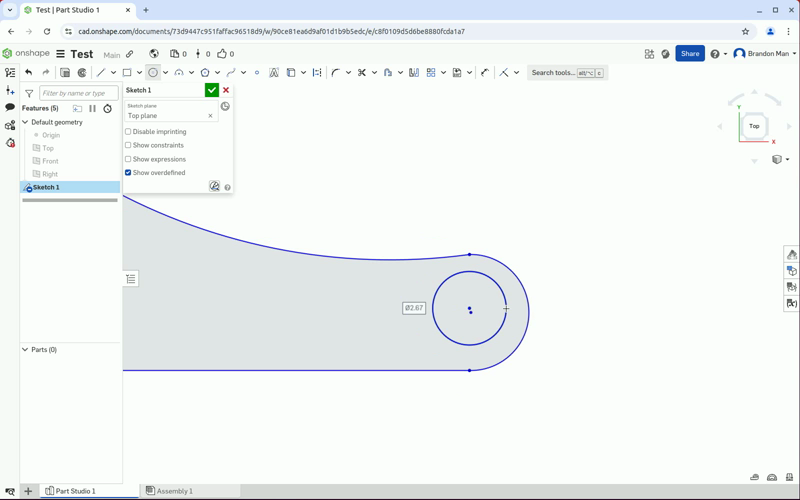
scroll(-6)
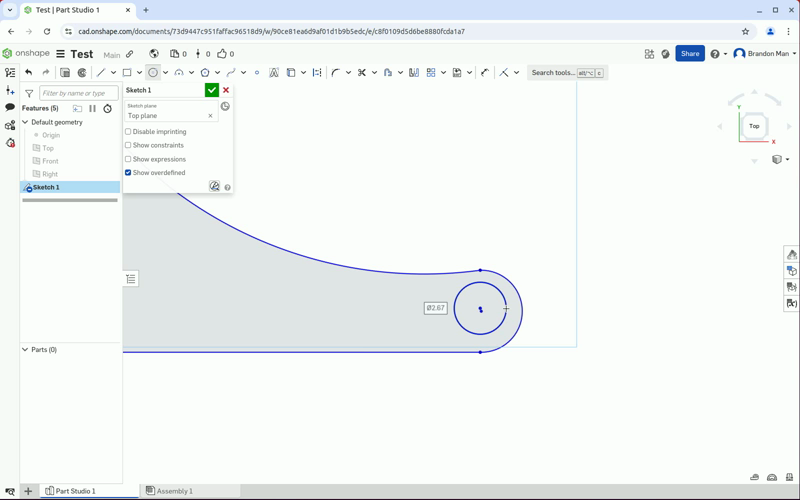
scroll(-6)
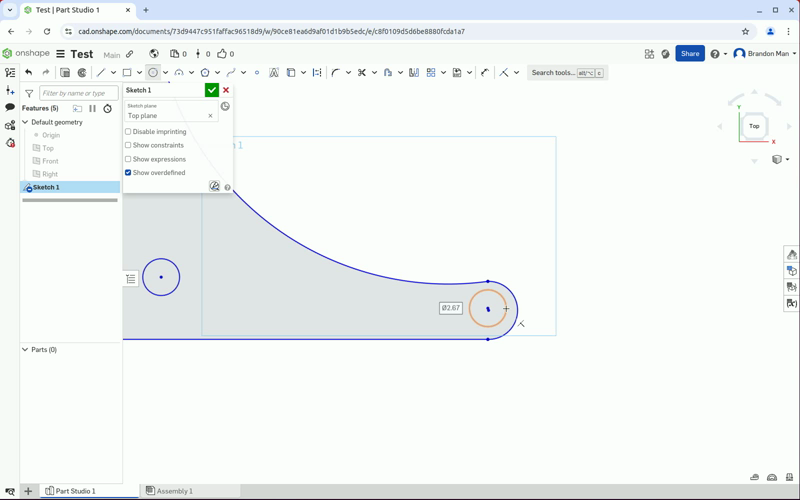
scroll(-6)
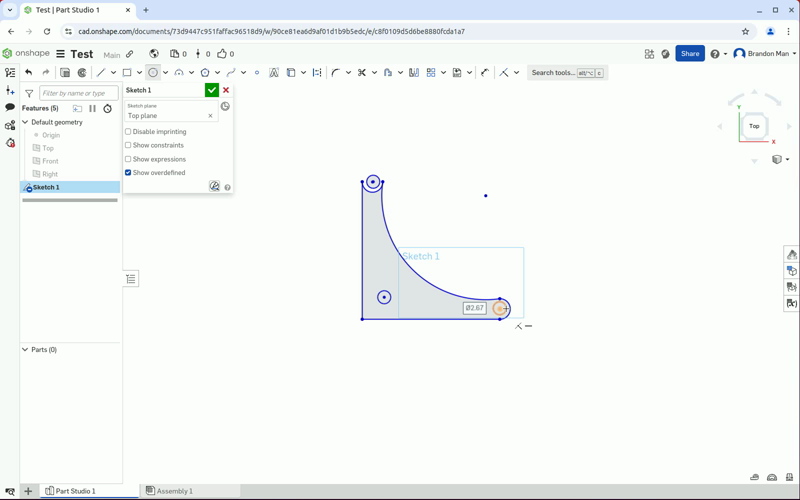
key(esc)
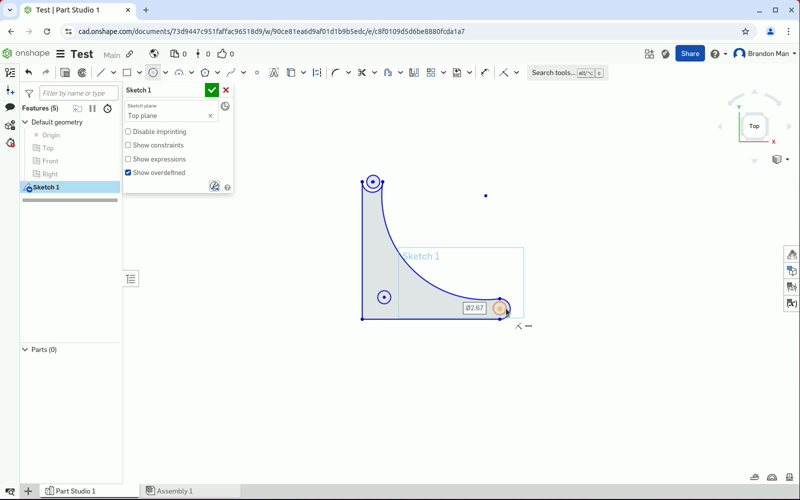
mouse_move(369, 270)
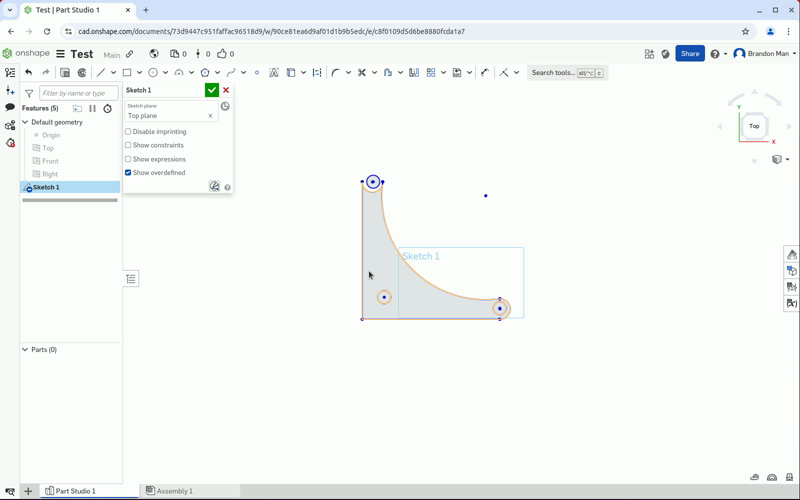
click(369, 270)
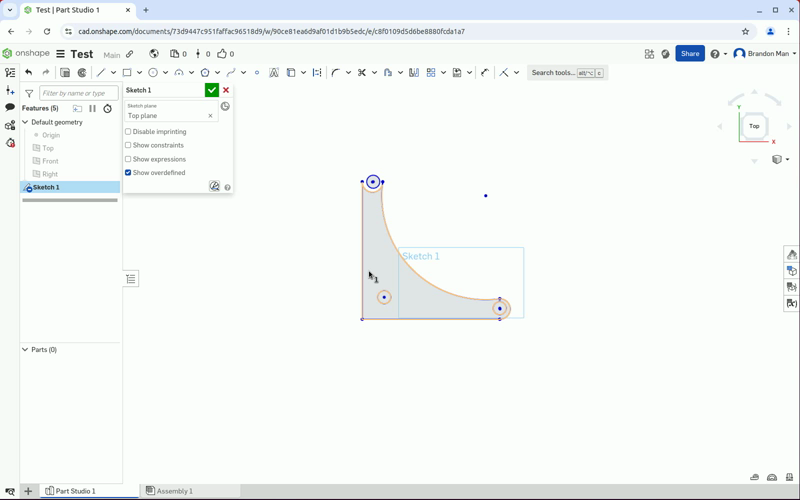
mouse_move(73, 352)
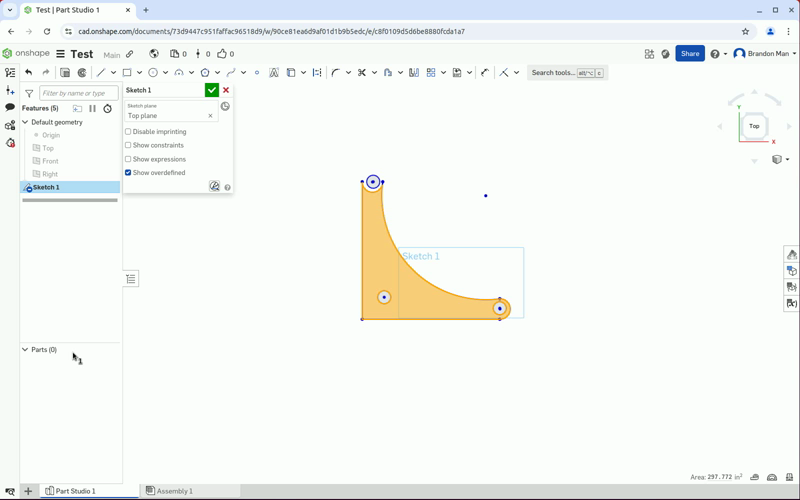
key(shift+y)
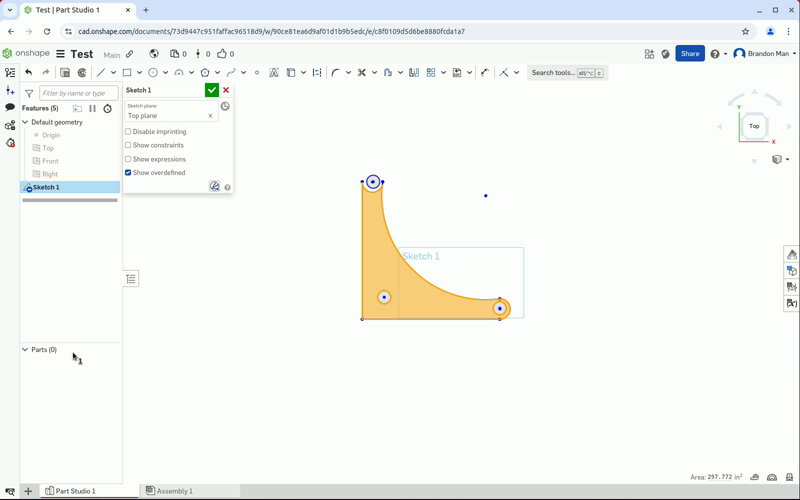
key(shift+e)
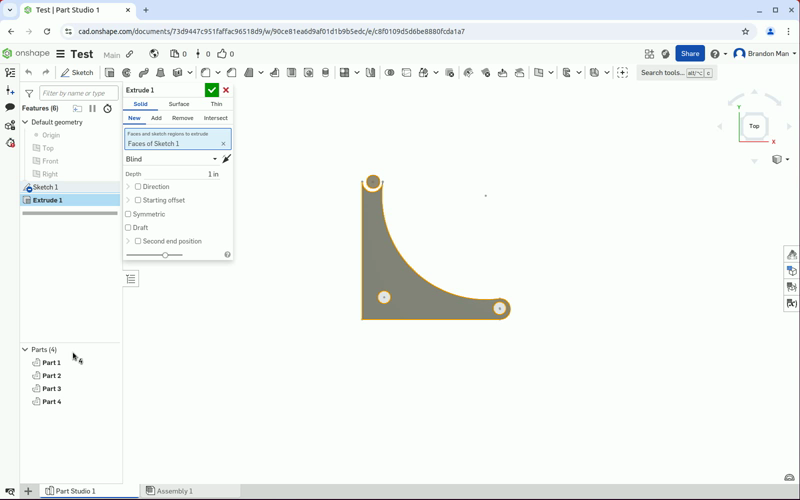
mouse_move(143, 106)
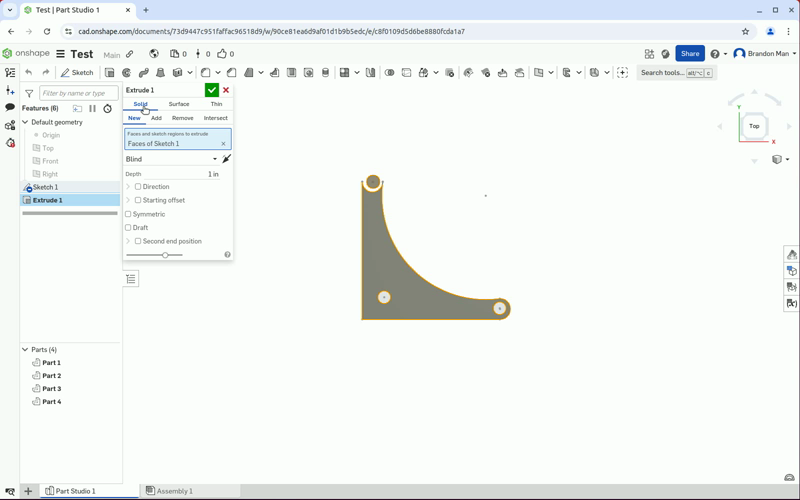
click(143, 106)
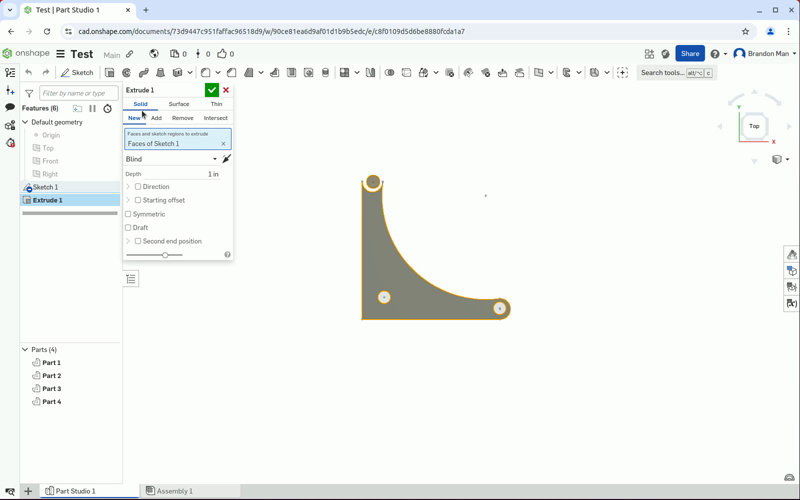
mouse_move(137, 120)
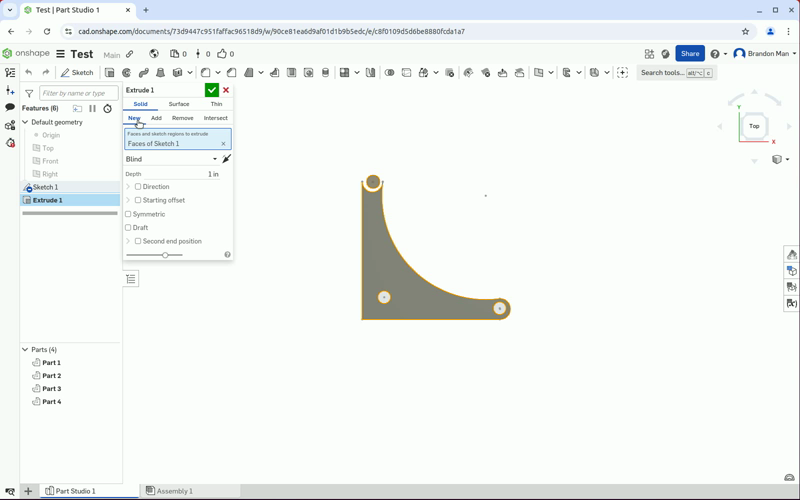
click(137, 120)
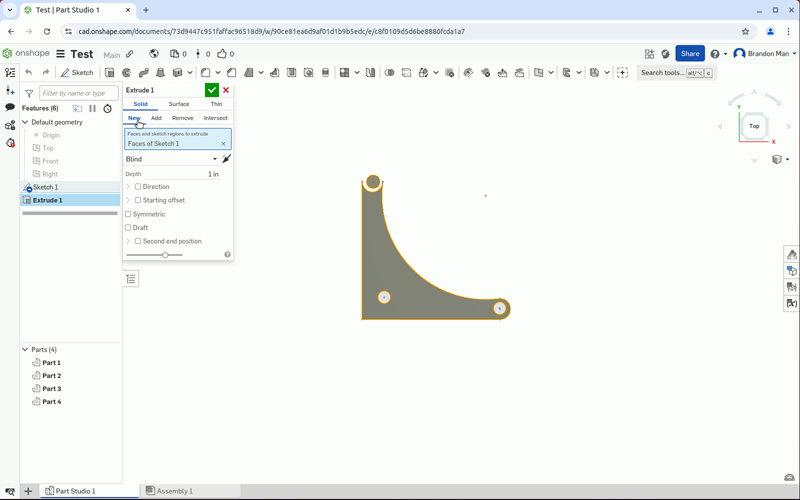
key(tab, 4)
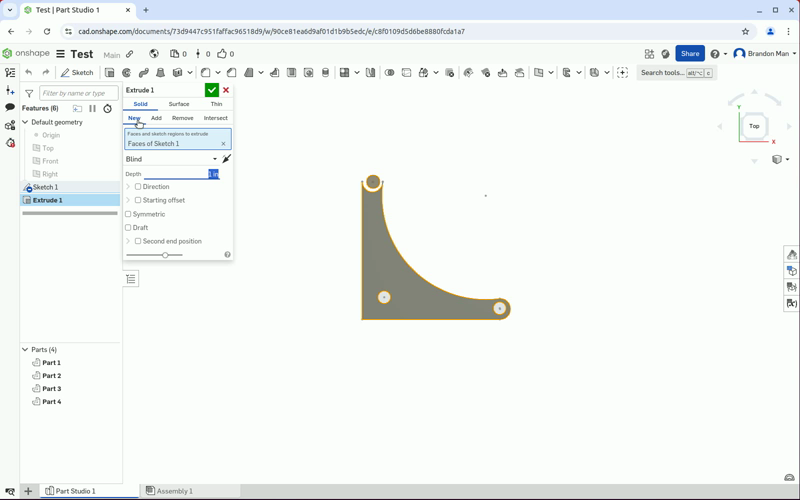
text(2.889)
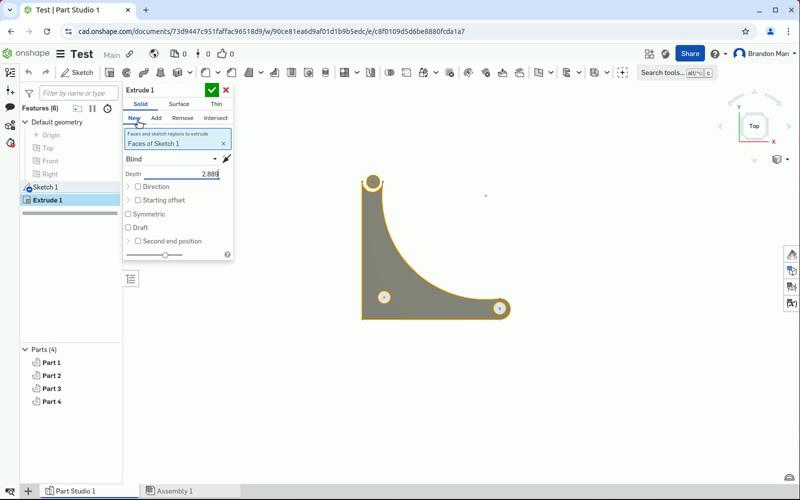
key(enter)
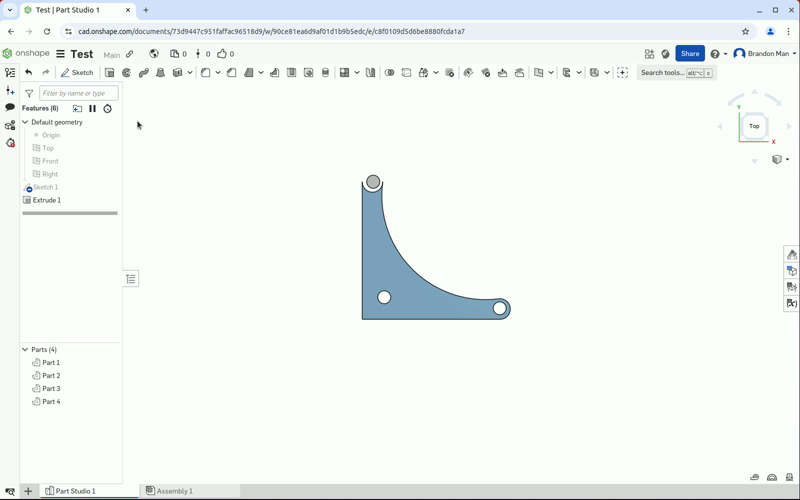
key(shift+h)
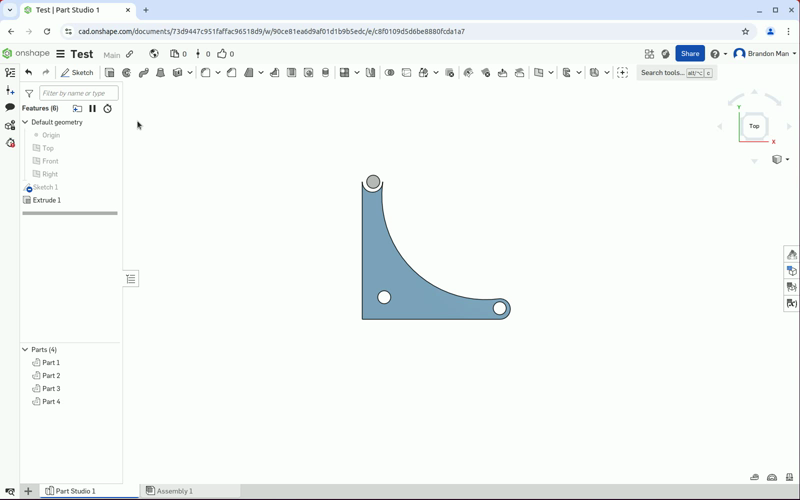
key(shift+h)
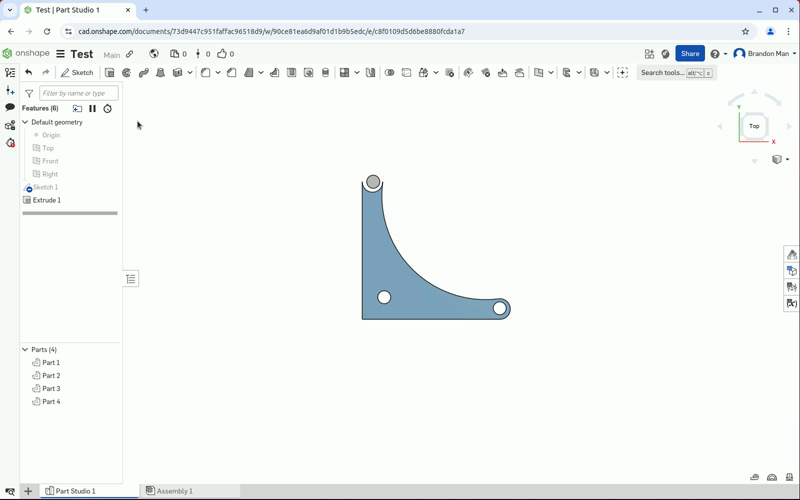
mouse_move(73, 189)
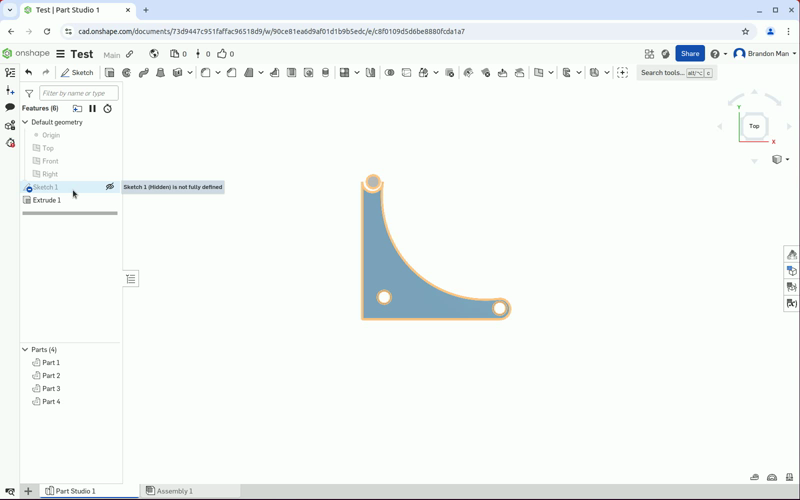
click(73, 189)
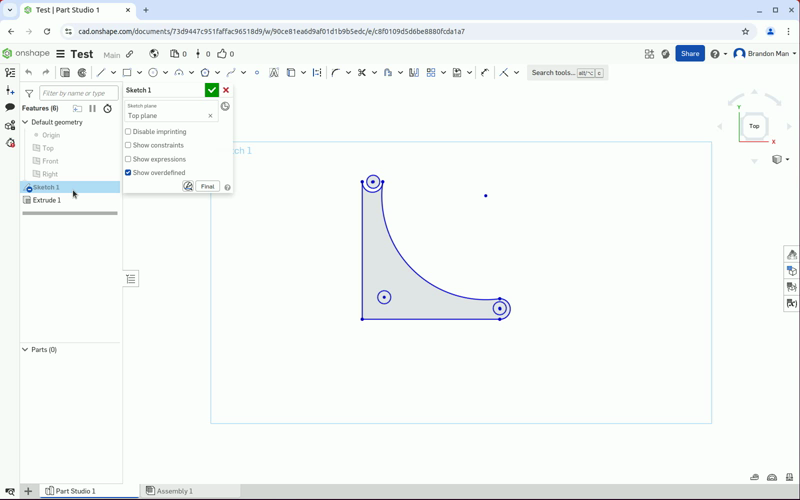
mouse_move(229, 92)
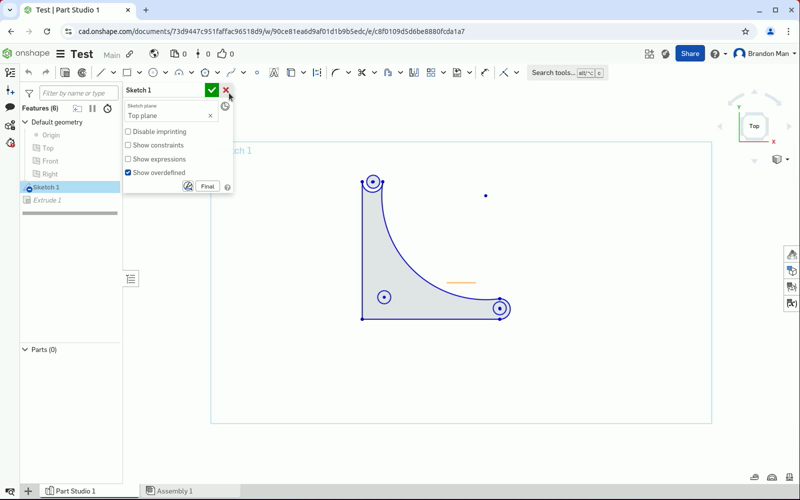
click(229, 92)
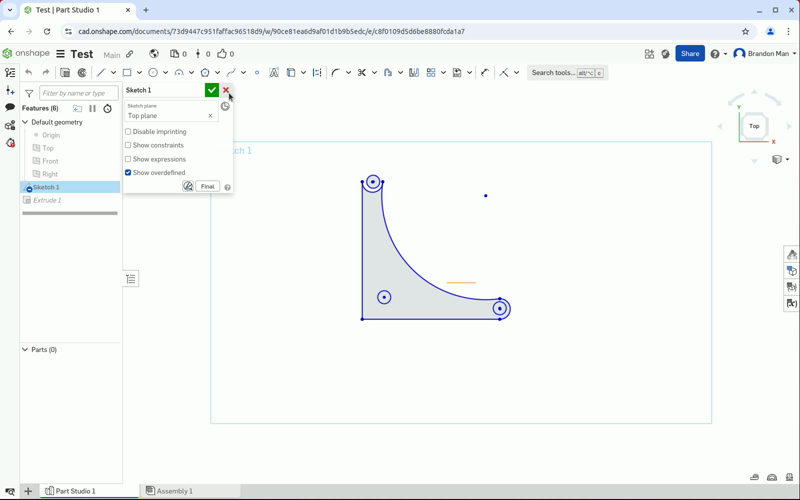
key(shift+s)
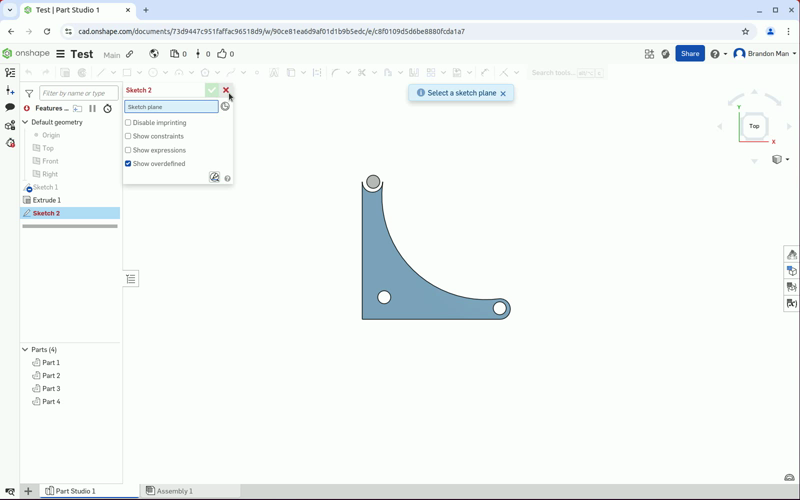
mouse_move(73, 150)
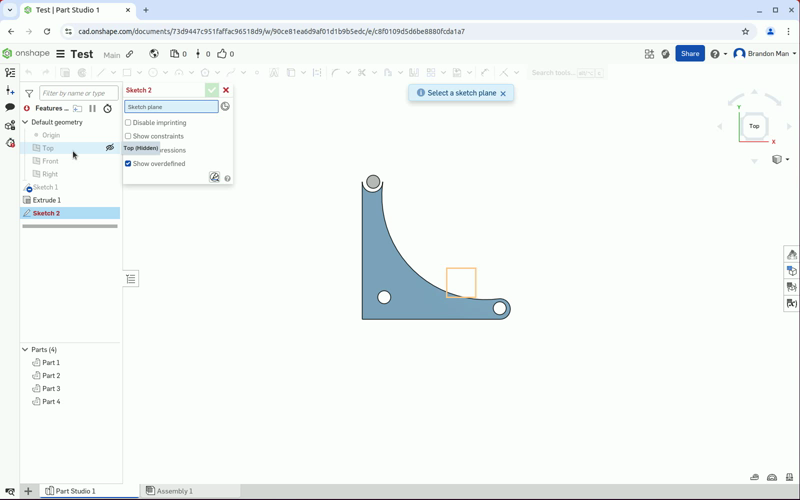
click(73, 150)
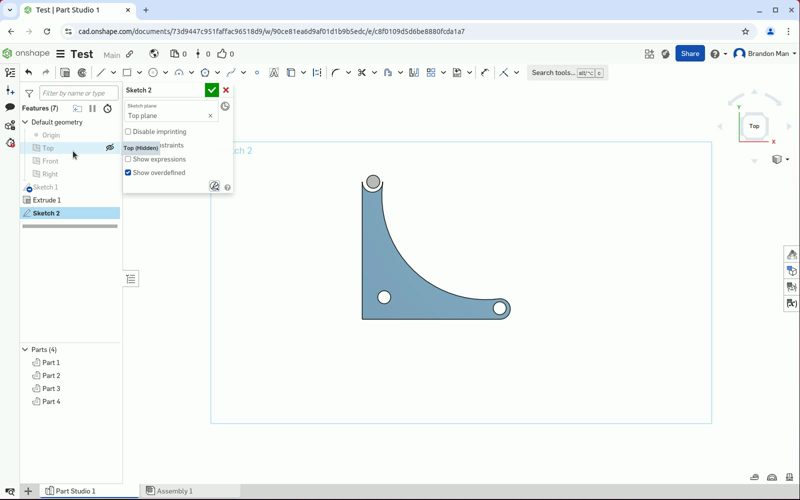
mouse_move(73, 352)
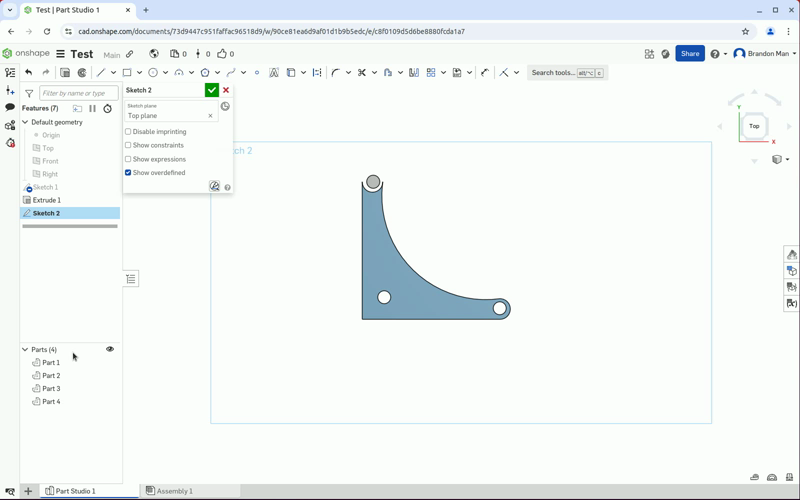
key(y)
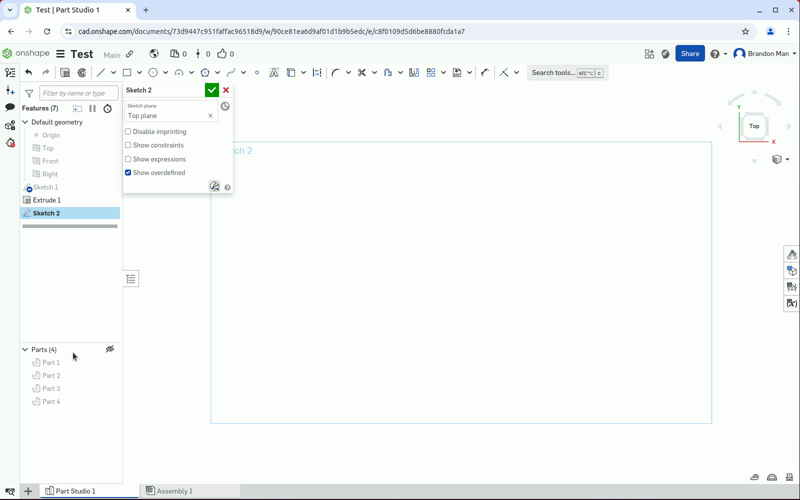
key(c)
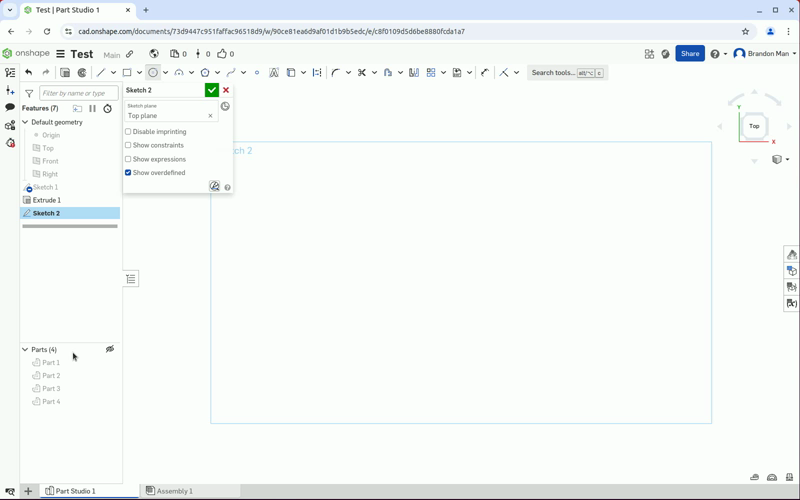
key_down(shift)
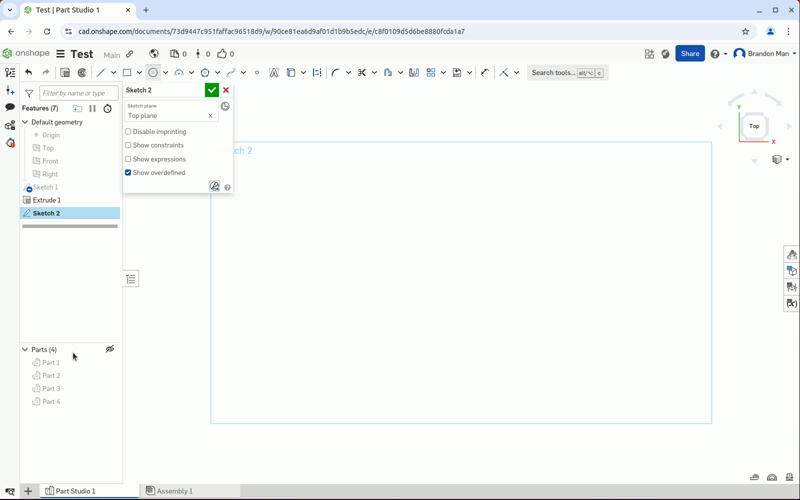
mouse_move(384, 298)
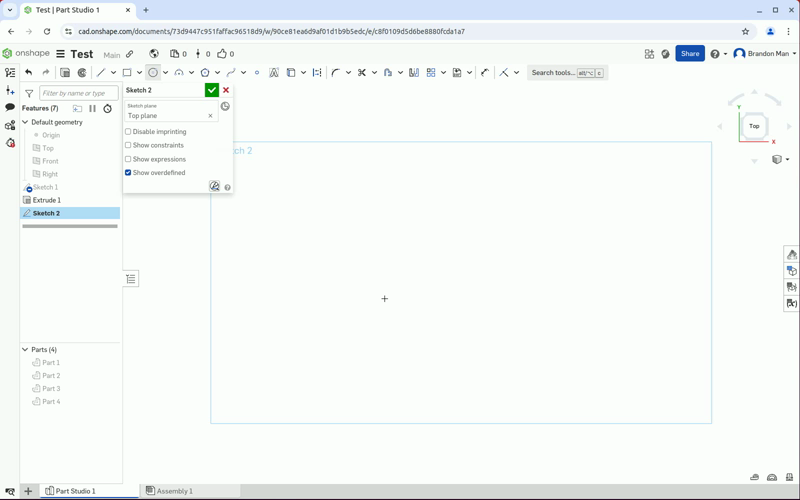
click(384, 298)
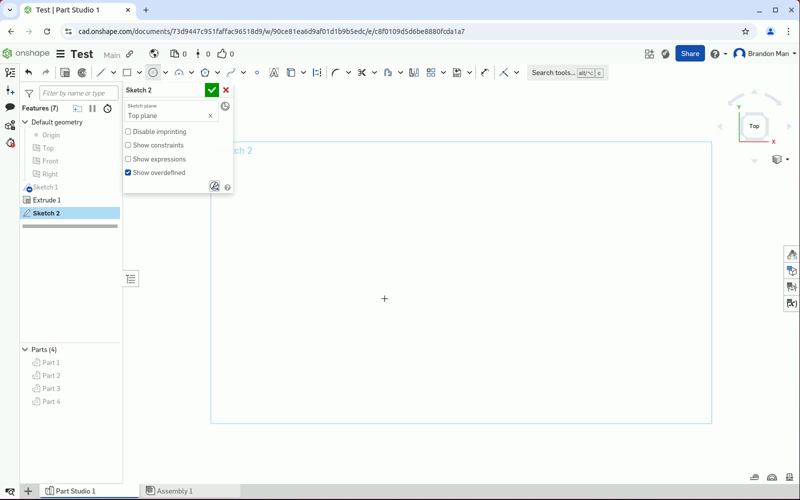
key_up(shift)
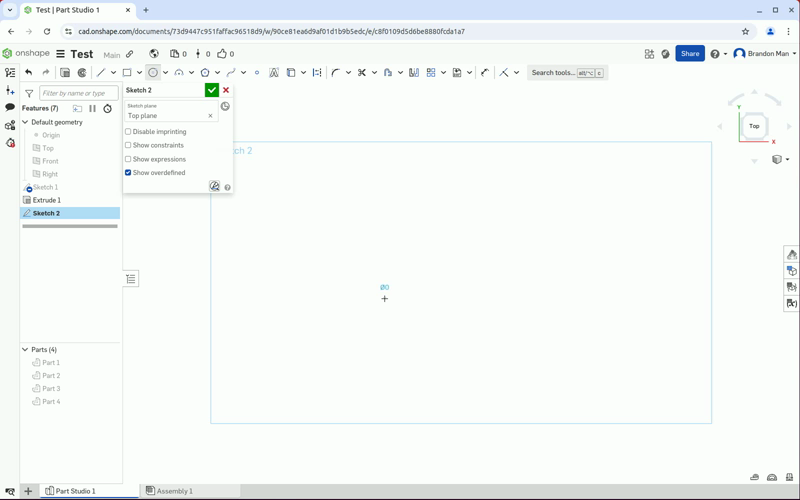
mouse_move(390, 298)
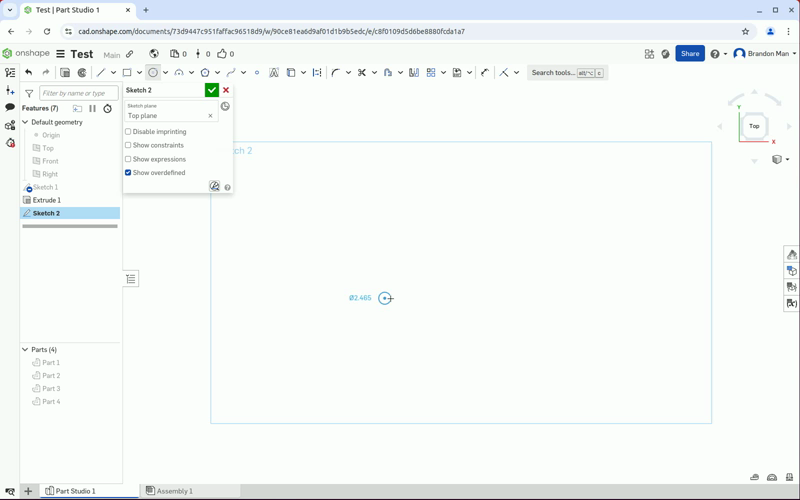
click(390, 298)
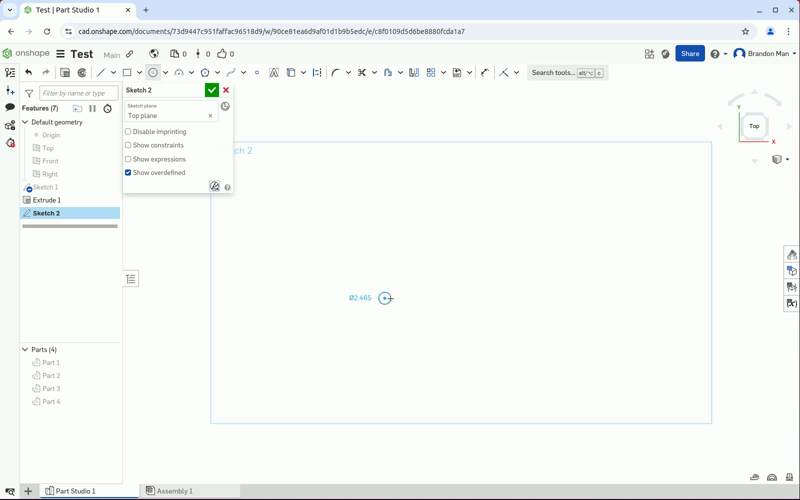
key(esc)
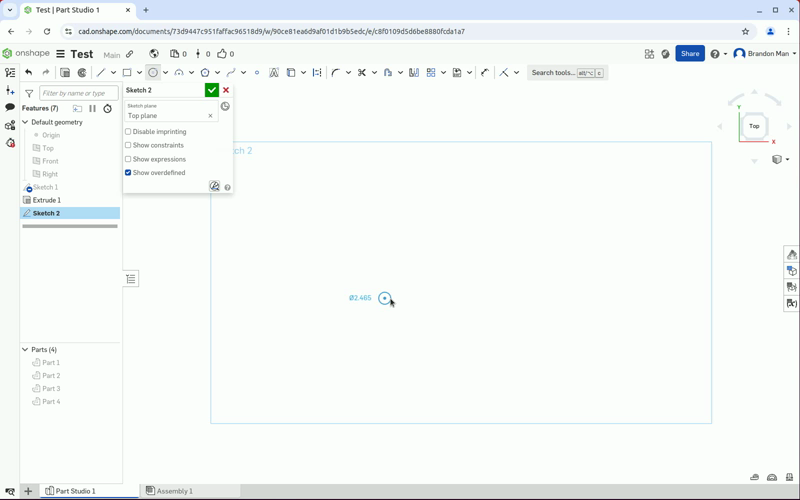
mouse_move(387, 293)
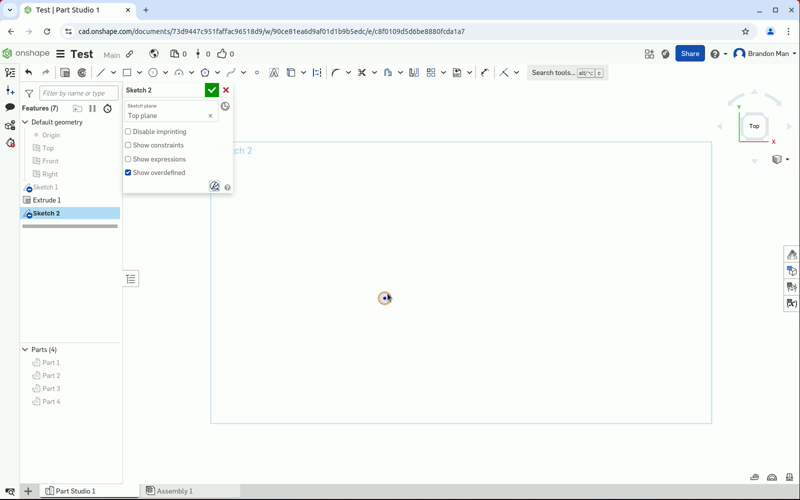
scroll(6)
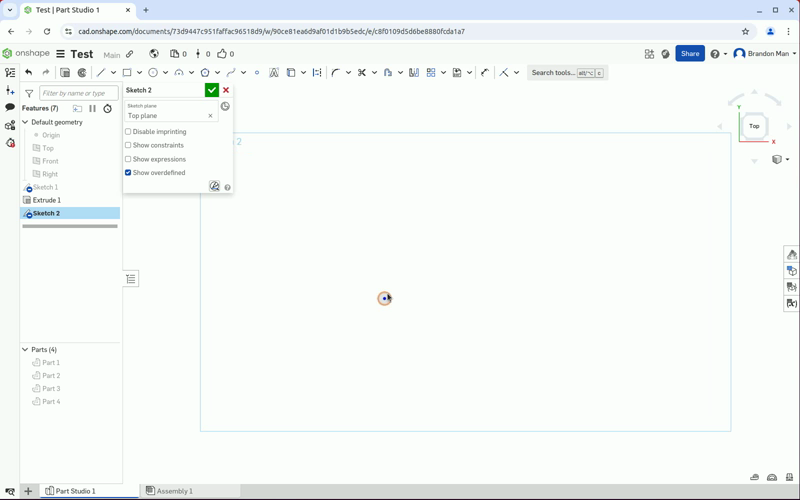
scroll(6)
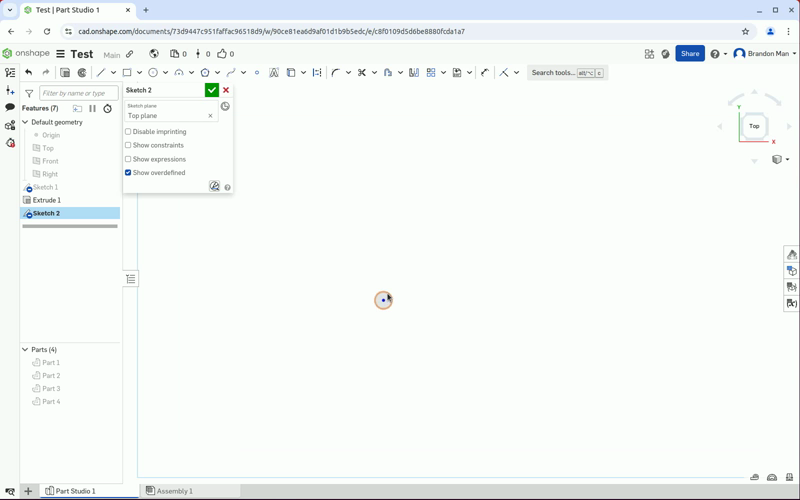
scroll(6)
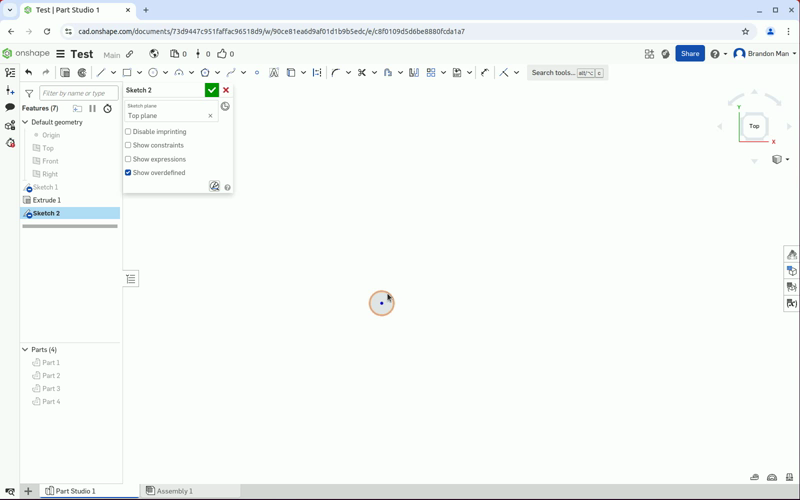
scroll(6)
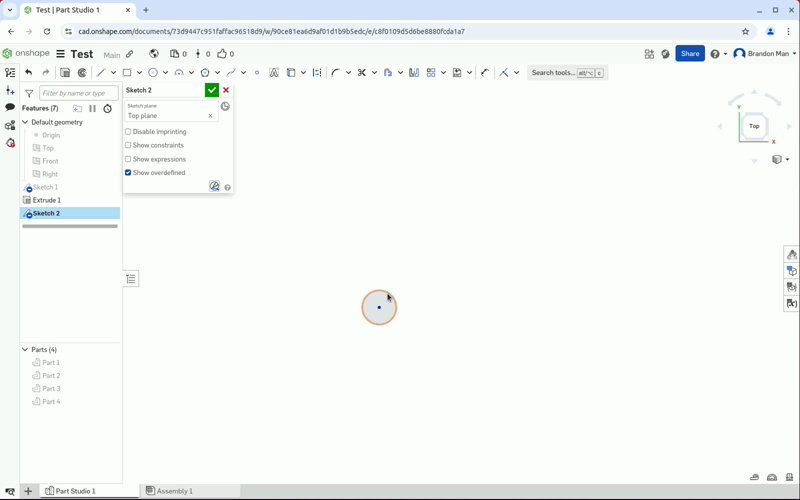
scroll(6)
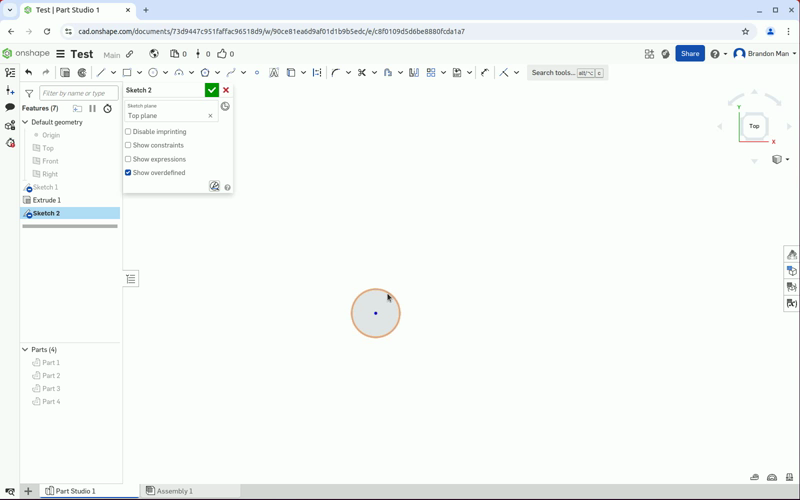
scroll(6)
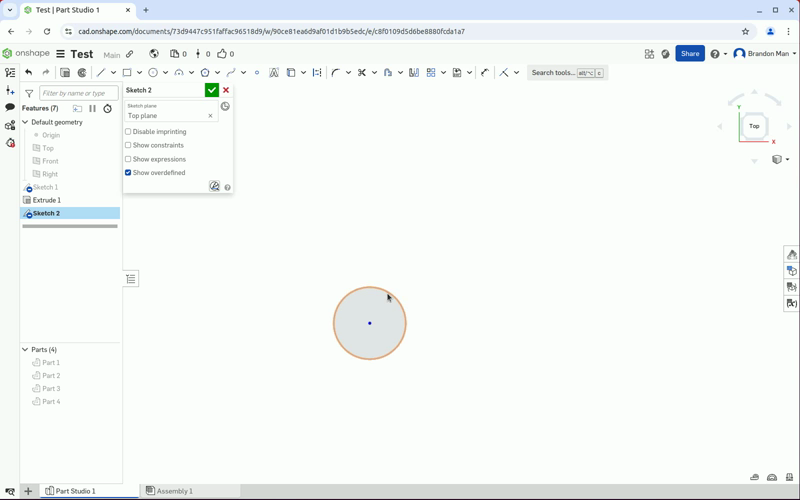
scroll(6)
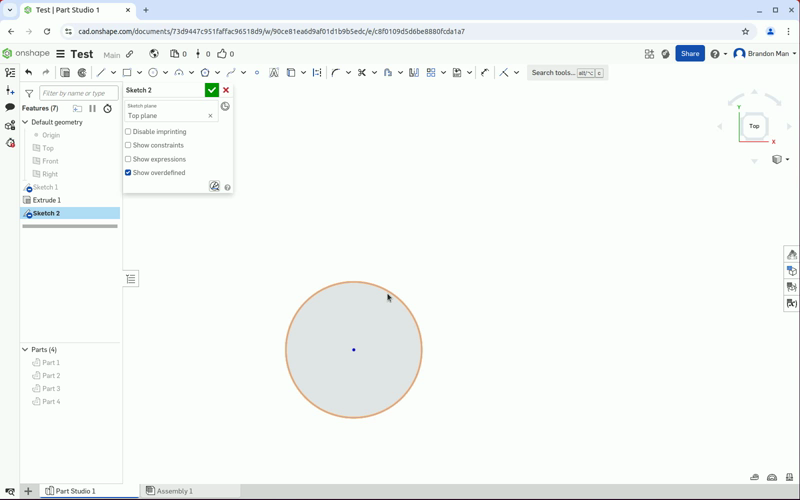
click(387, 293)
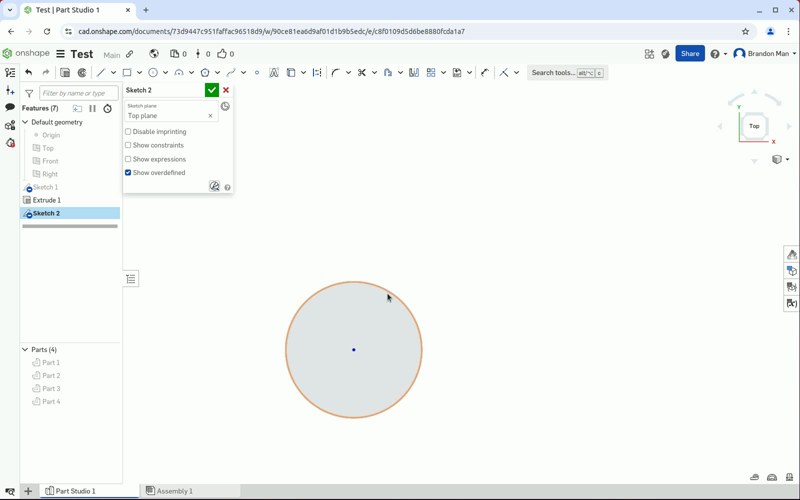
scroll(-6)
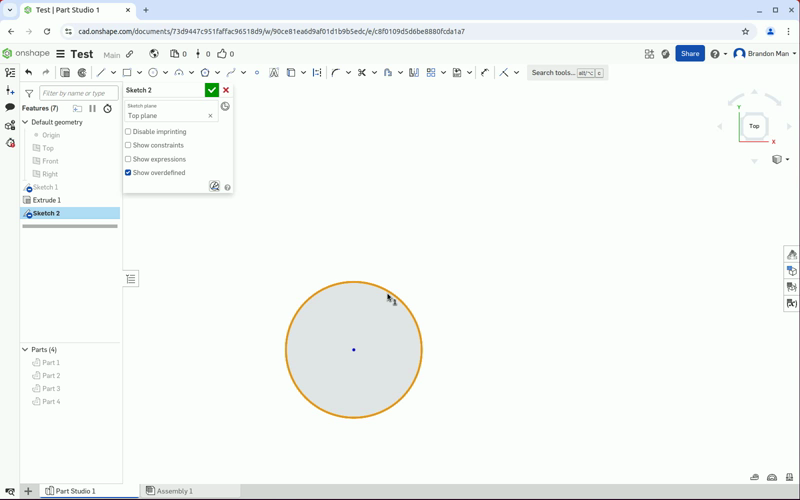
scroll(-6)
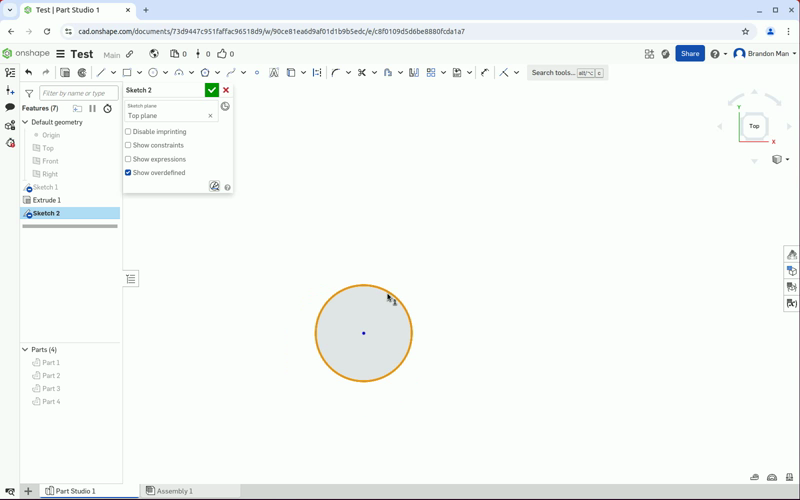
scroll(-6)
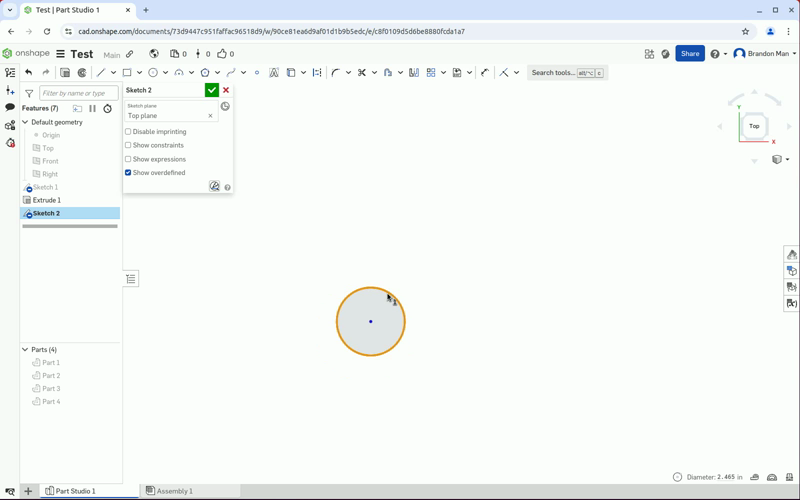
scroll(-6)
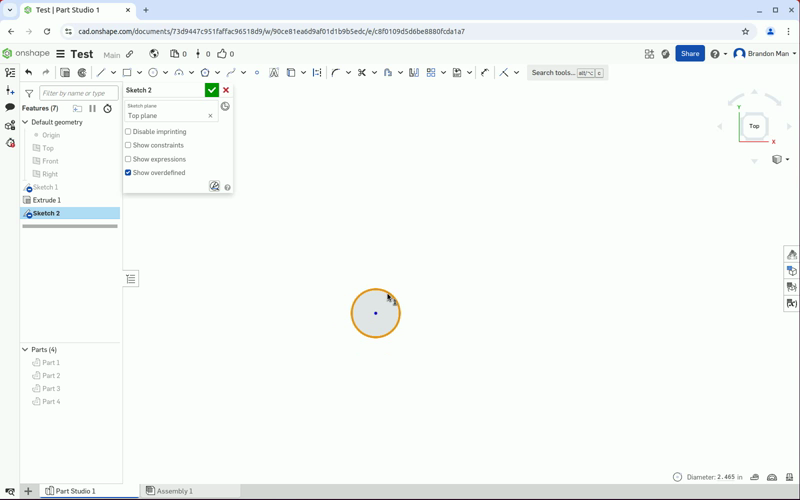
scroll(-6)
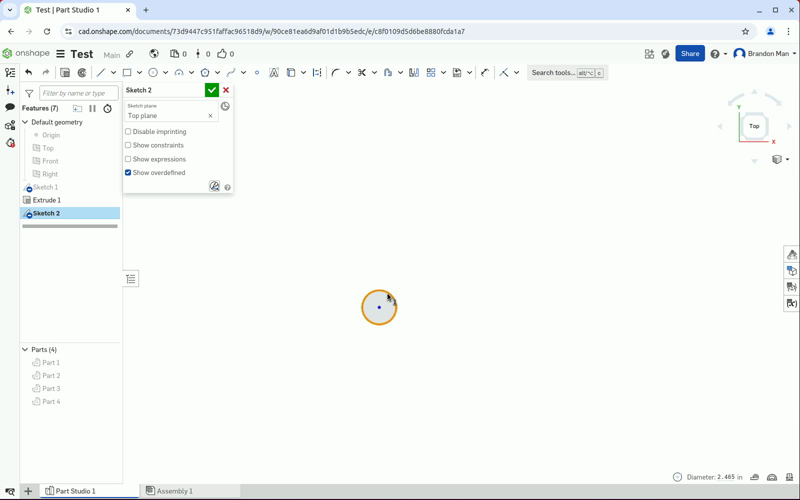
scroll(-6)
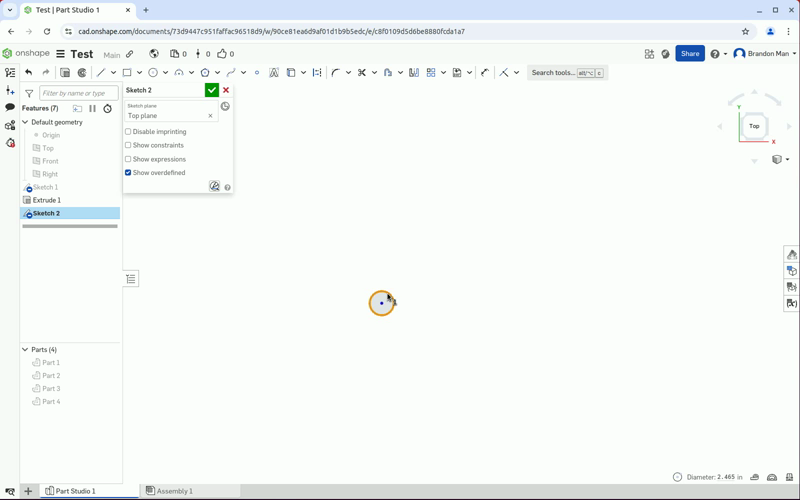
scroll(-6)
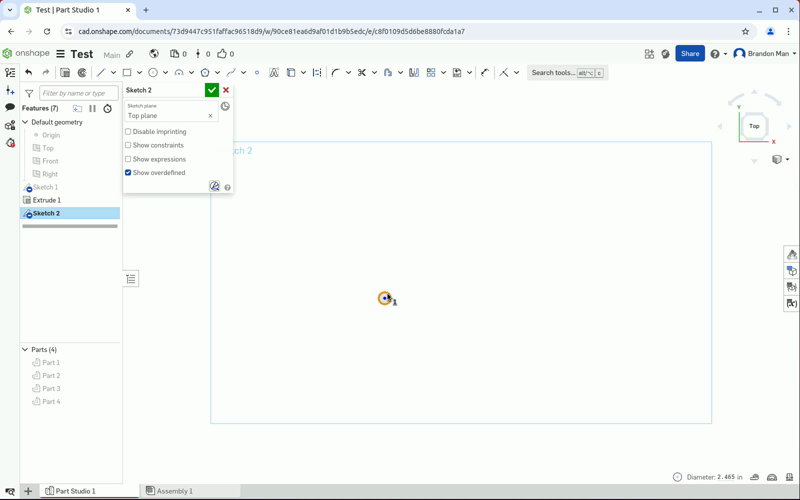
mouse_move(73, 352)
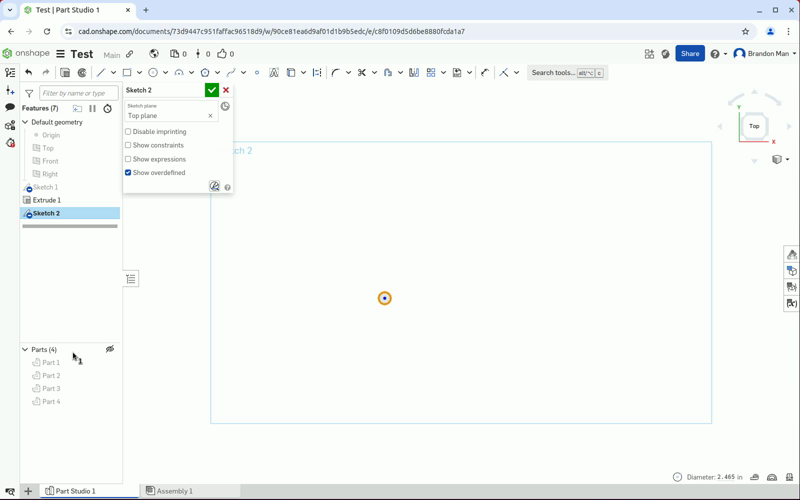
key(shift+y)
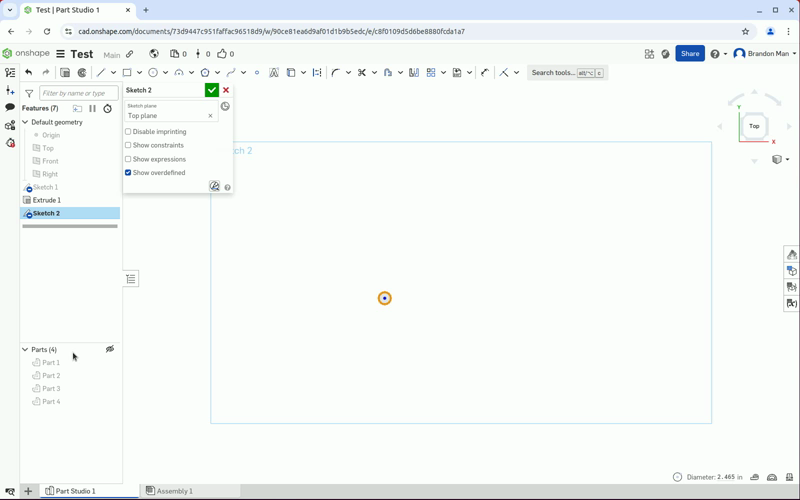
key(shift+e)
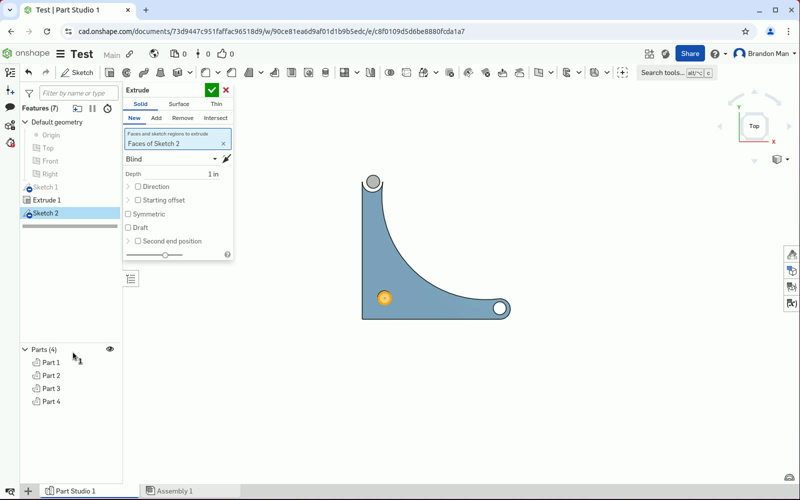
mouse_move(143, 106)
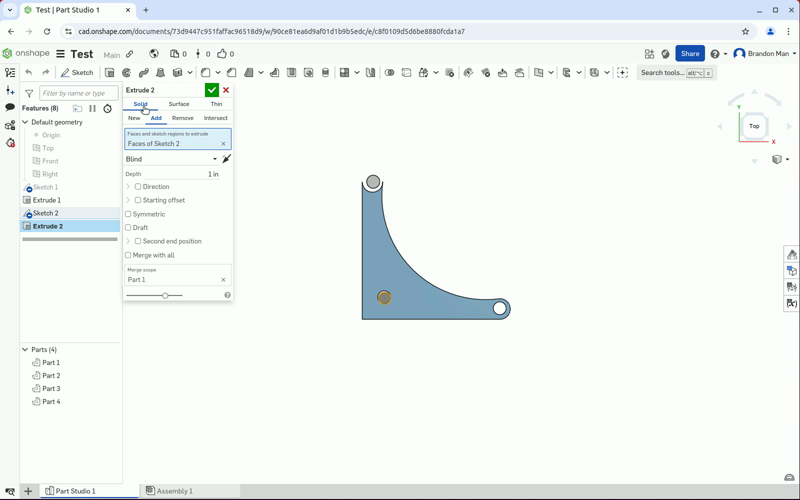
click(143, 106)
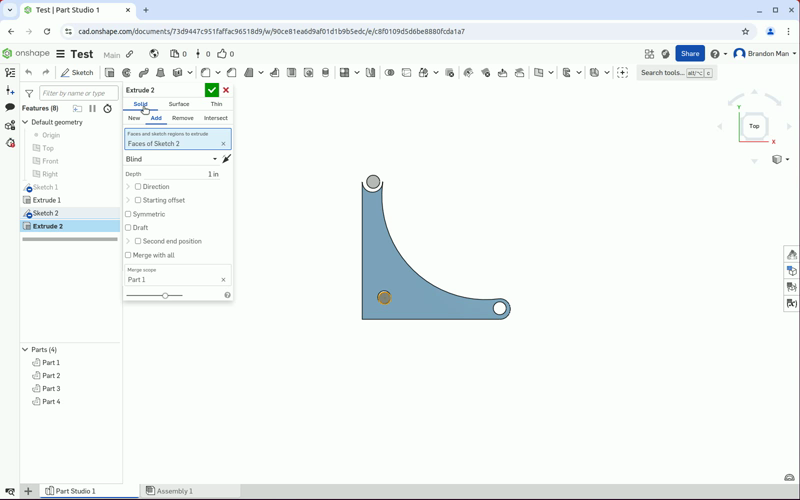
mouse_move(137, 120)
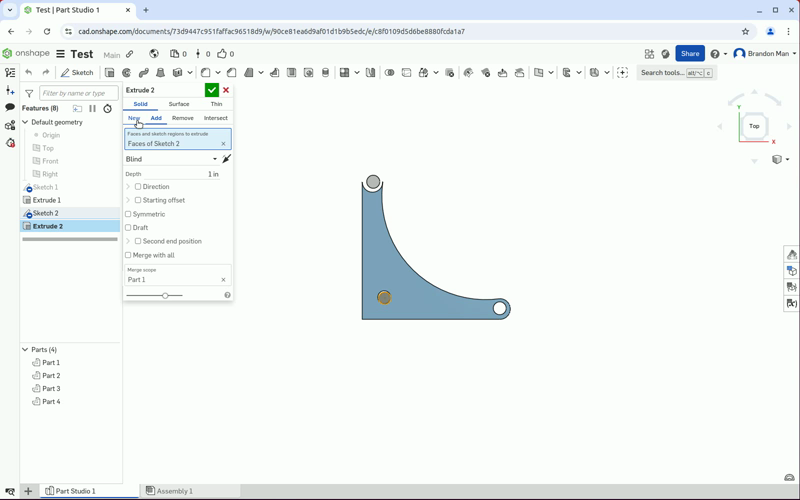
click(137, 120)
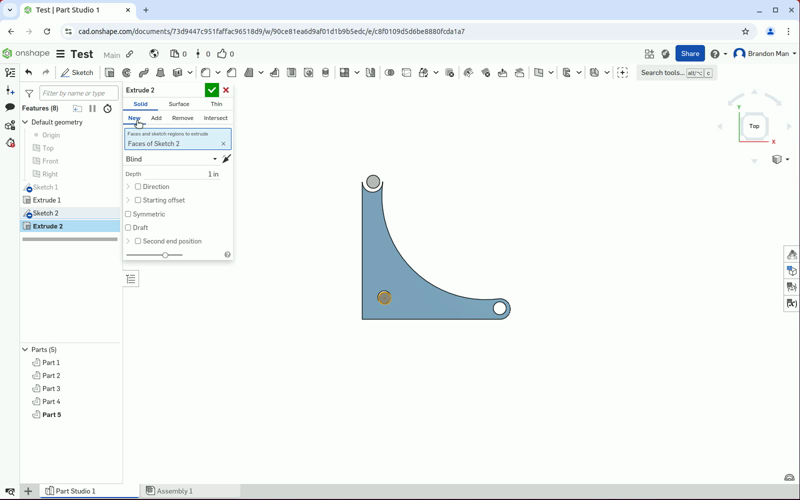
key(tab, 4)
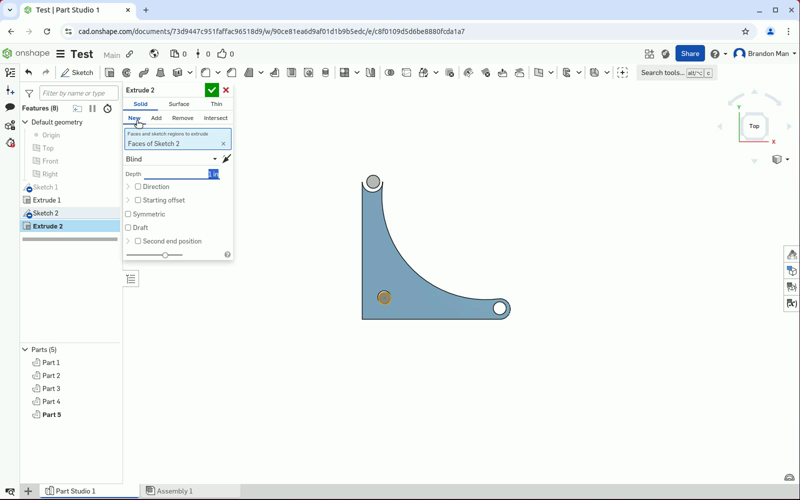
text(7.221)
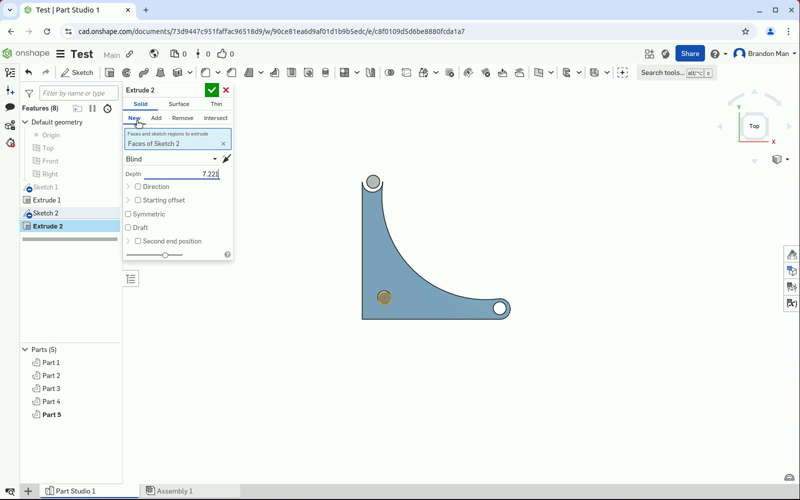
key(enter)
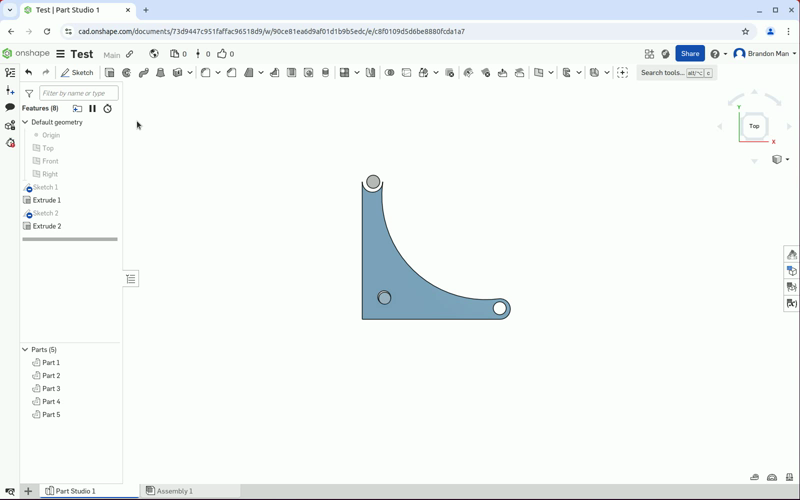
key(shift+h)
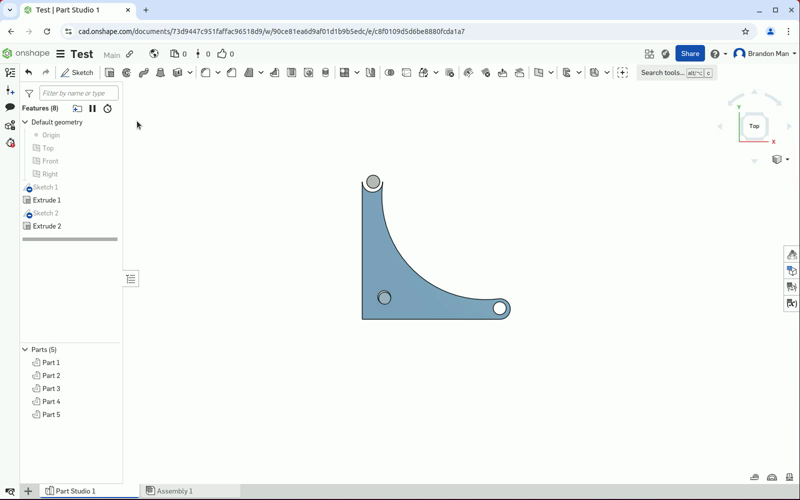
key(shift+h)
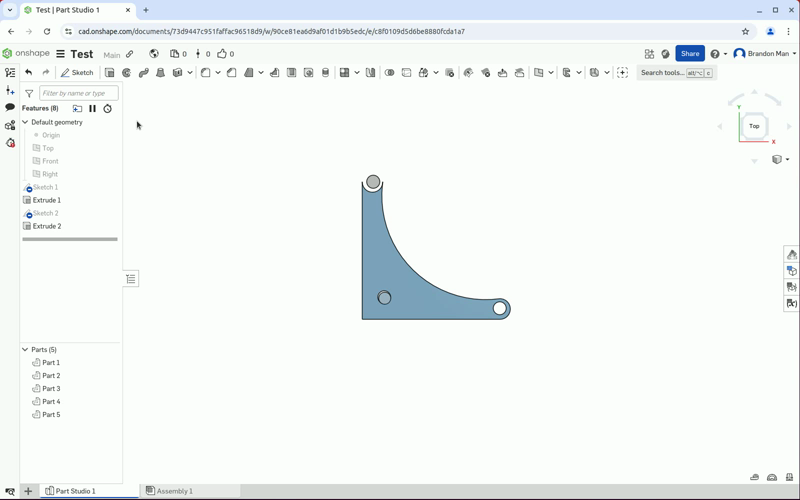
mouse_move(73, 189)
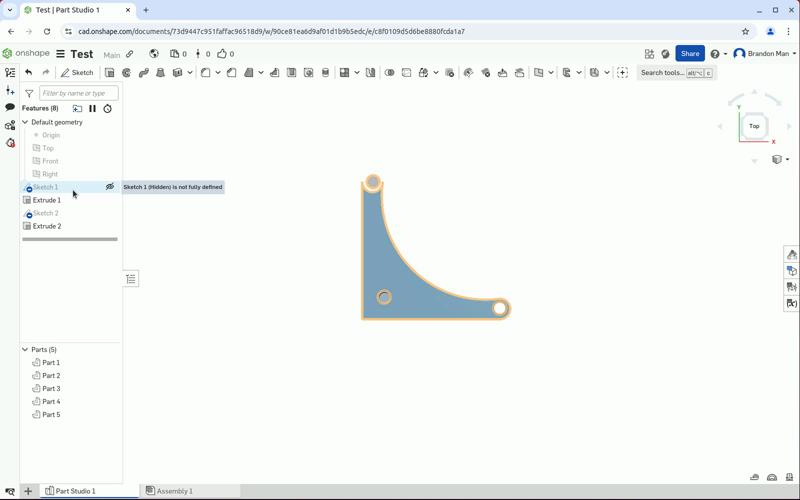
click(73, 189)
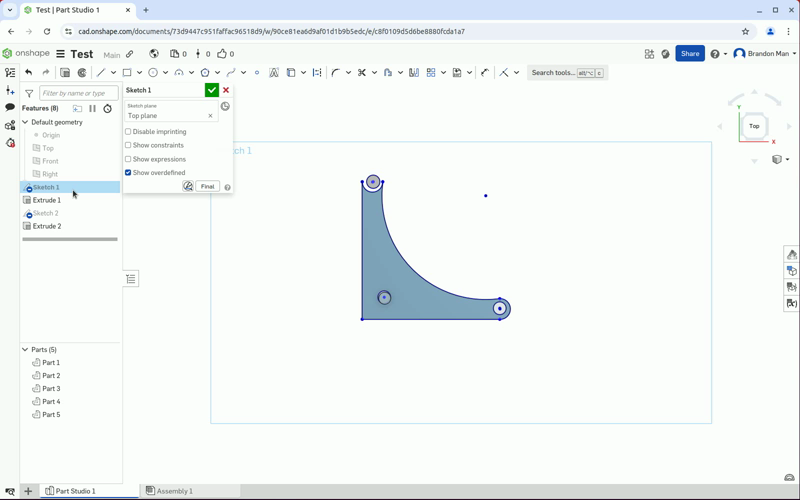
mouse_move(229, 92)
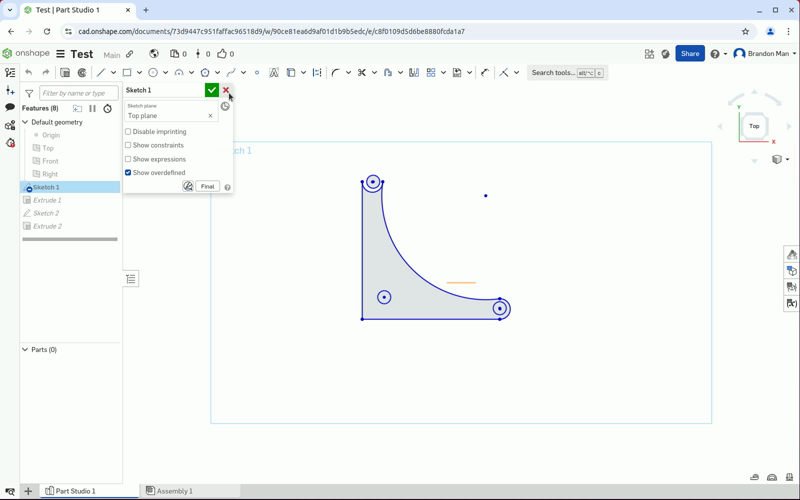
click(229, 92)
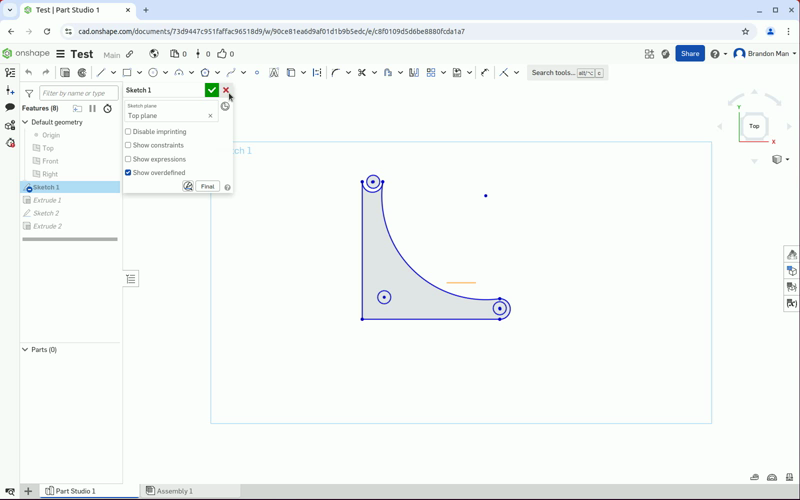
key(shift+s)
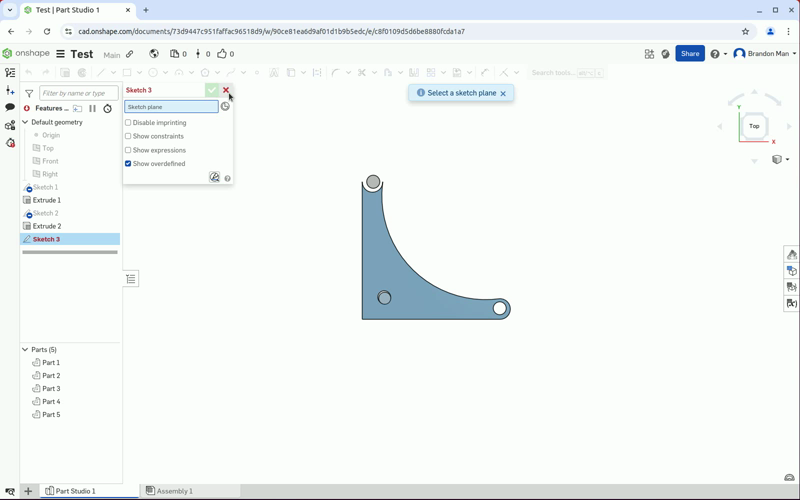
mouse_move(73, 150)
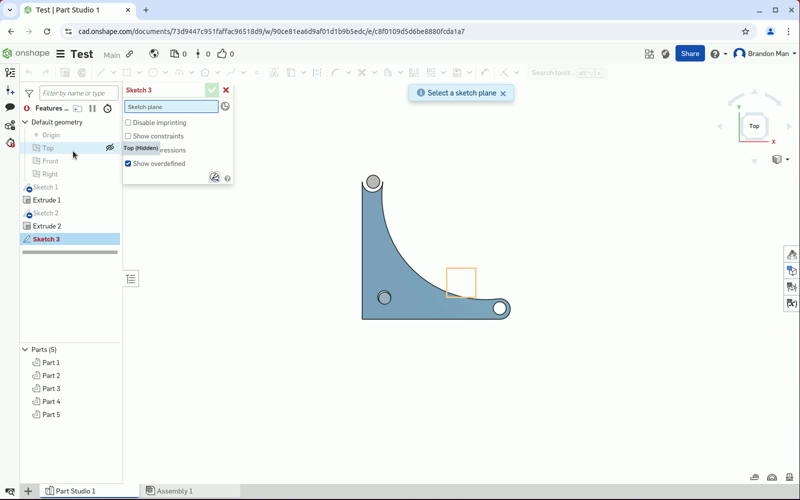
click(73, 150)
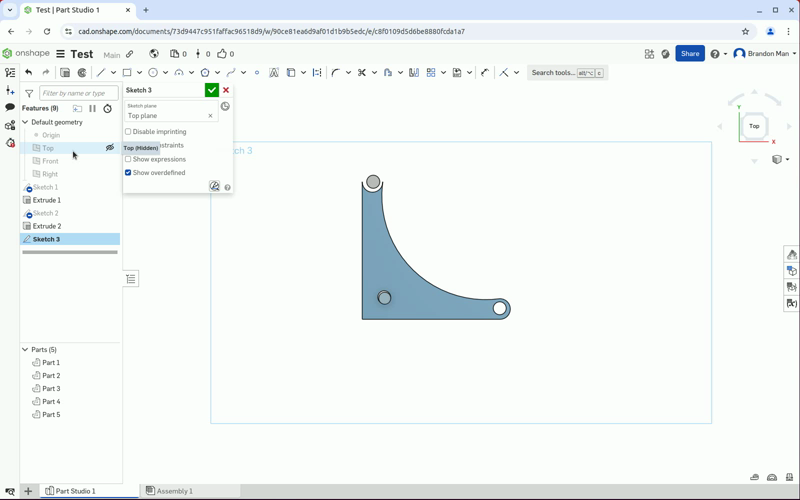
mouse_move(73, 352)
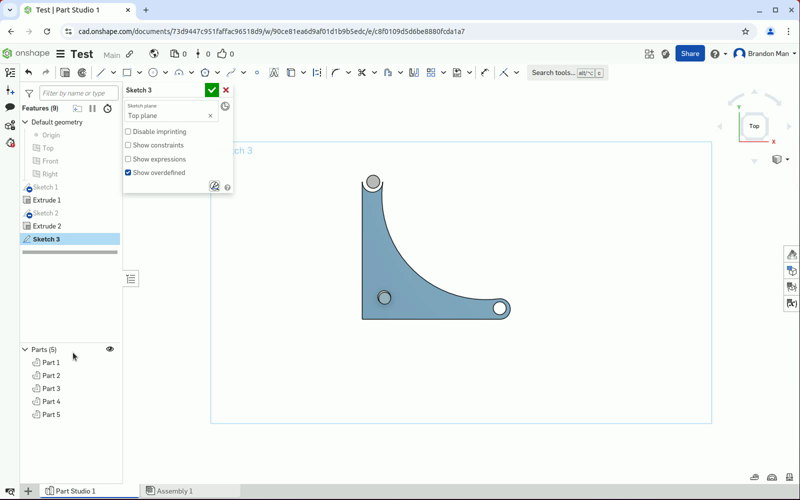
key(y)
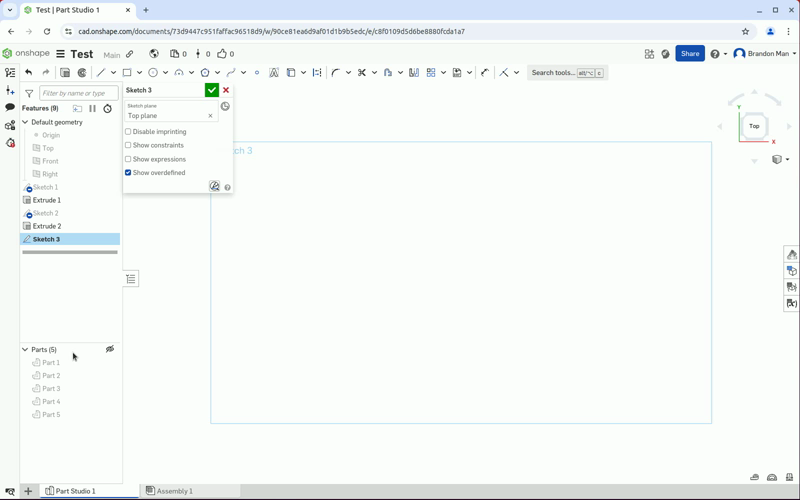
key(c)
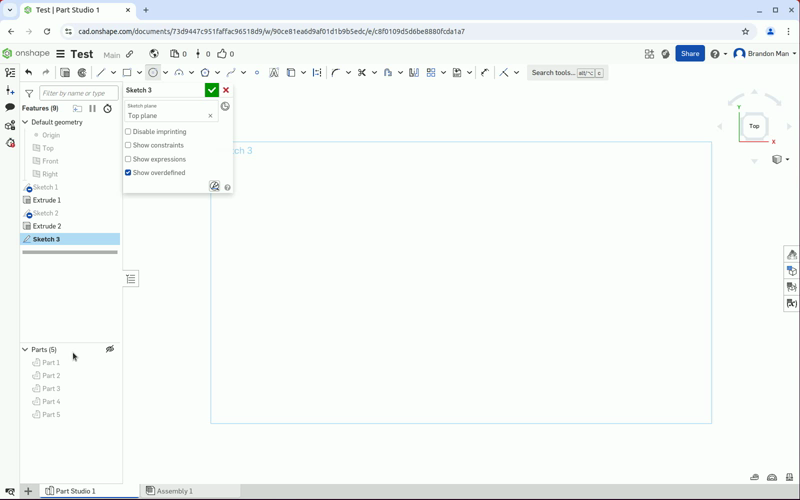
key_down(shift)
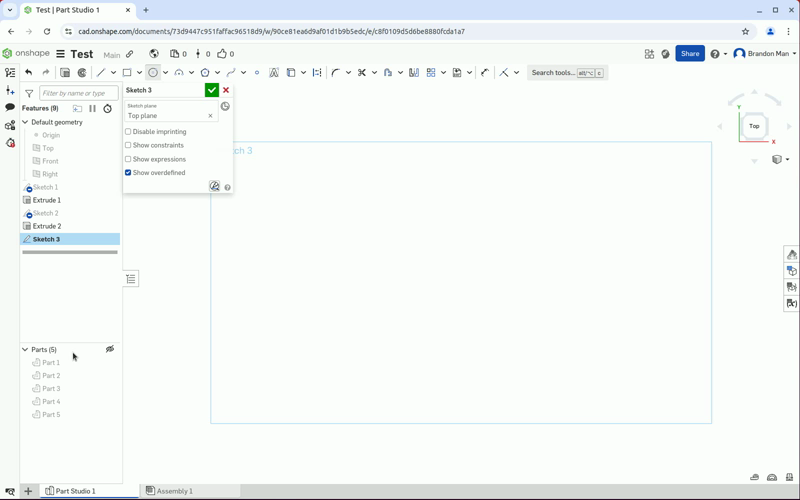
mouse_move(374, 180)
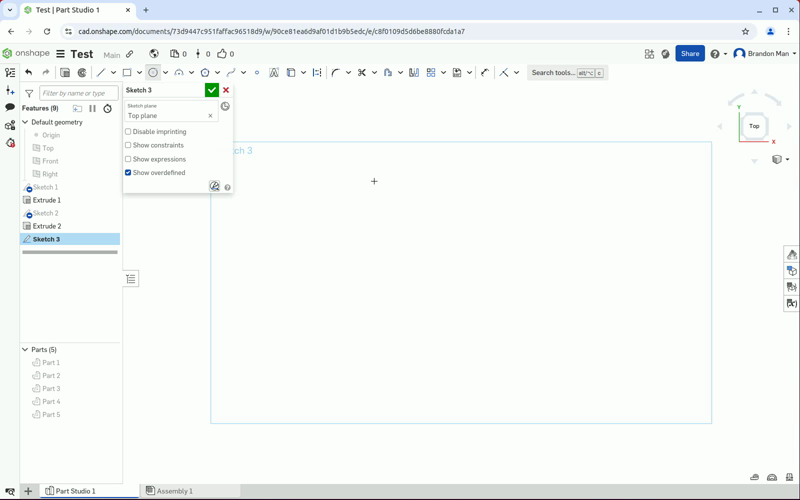
click(374, 180)
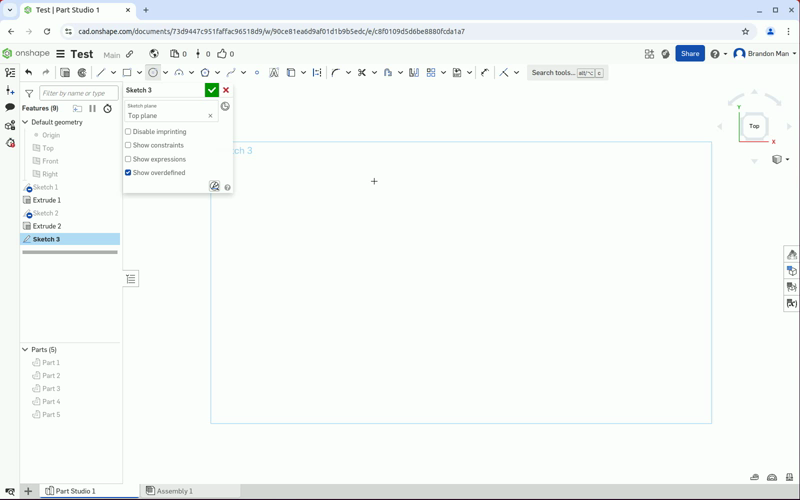
key_up(shift)
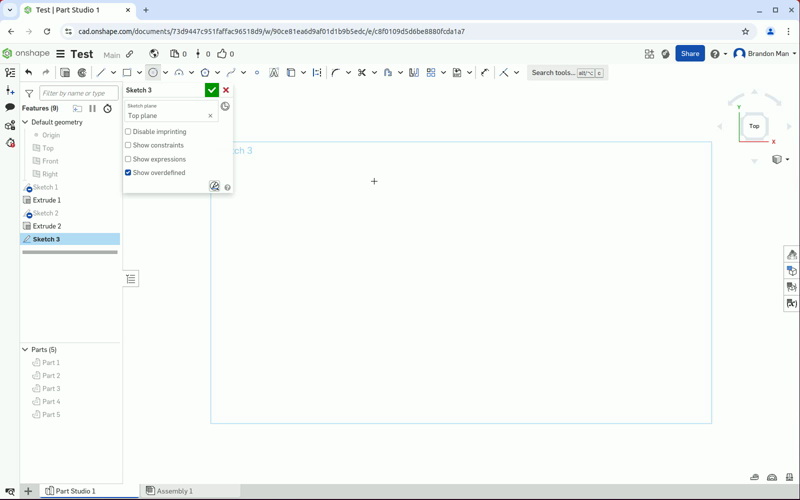
mouse_move(380, 180)
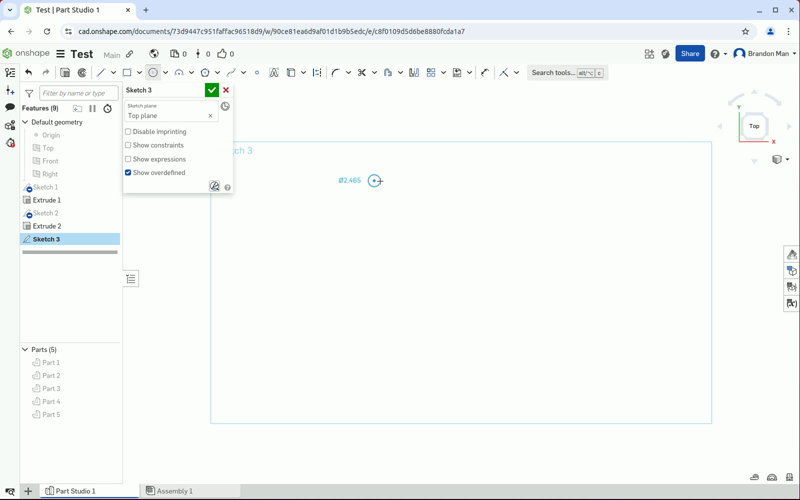
click(380, 180)
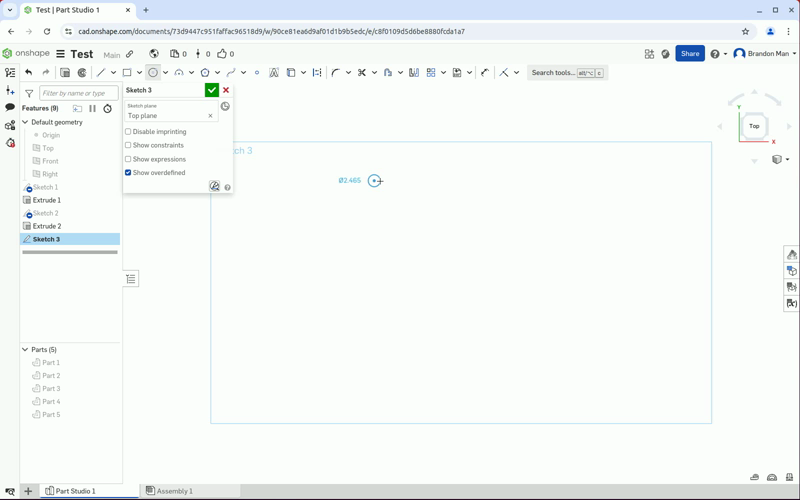
key(esc)
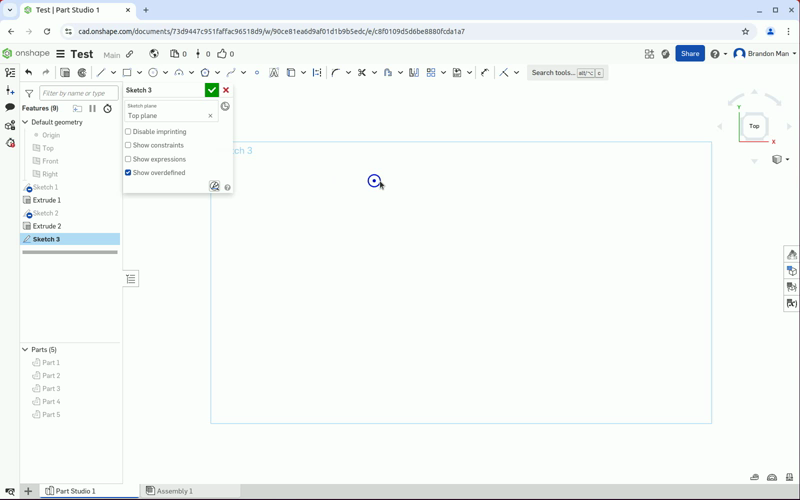
mouse_move(375, 180)
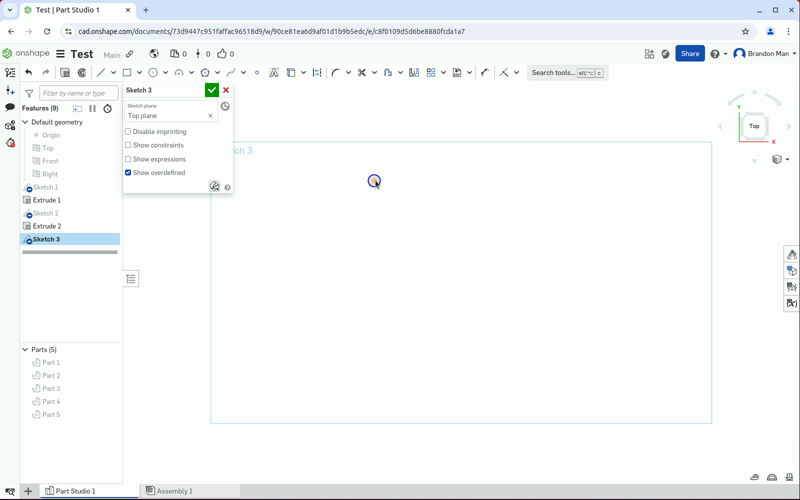
scroll(6)
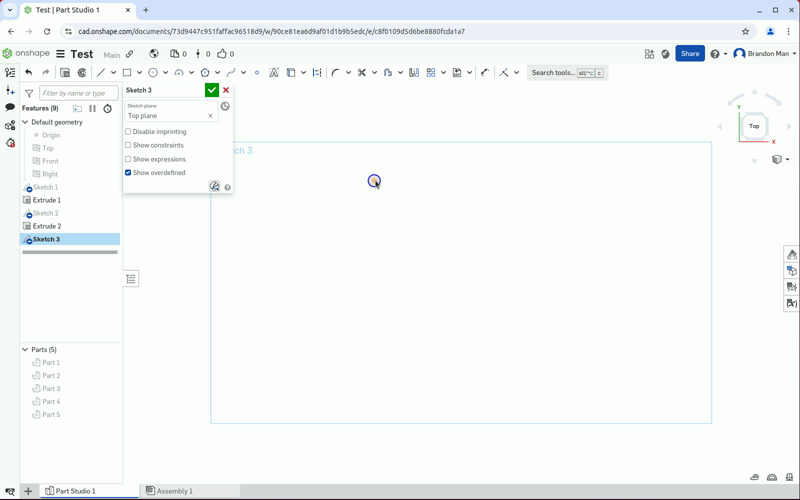
scroll(6)
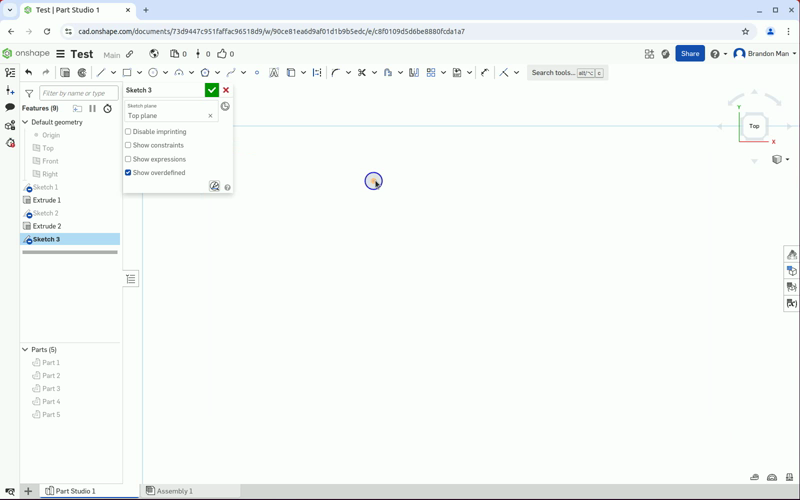
scroll(6)
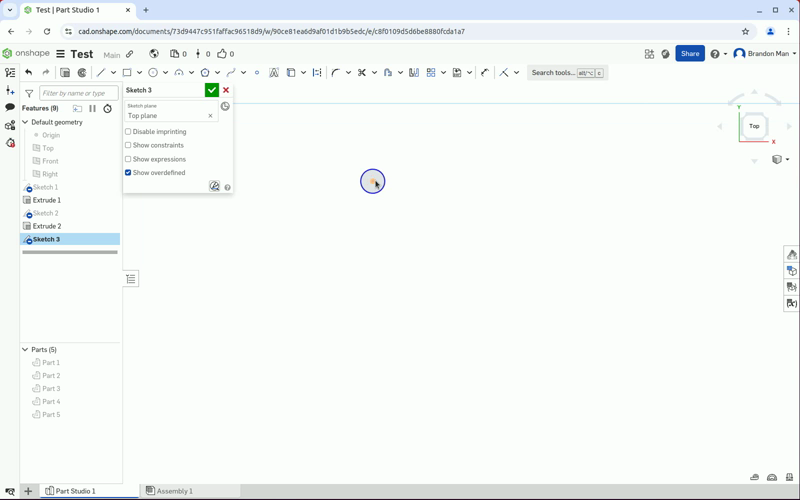
scroll(6)
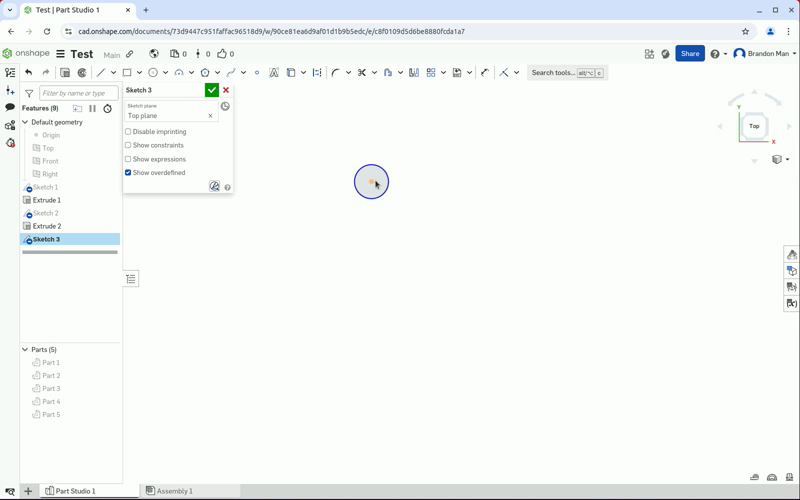
scroll(6)
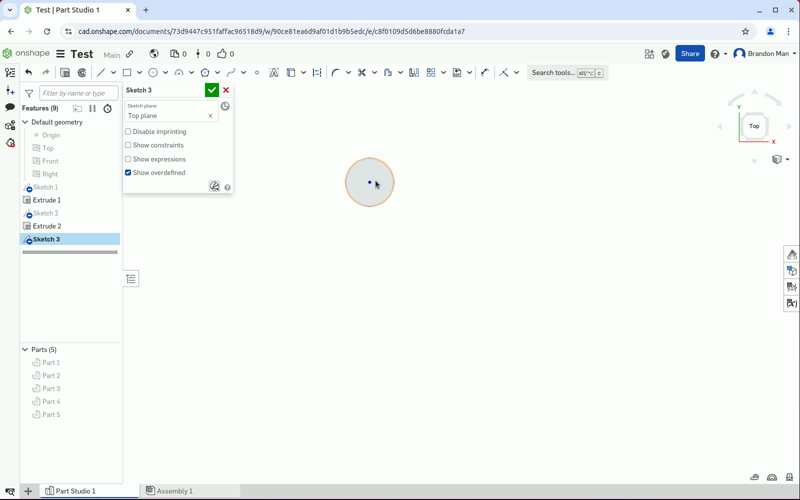
scroll(6)
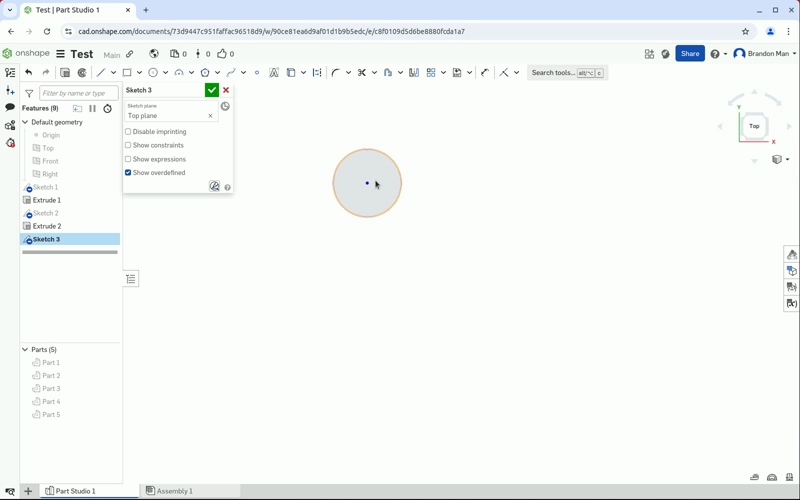
scroll(6)
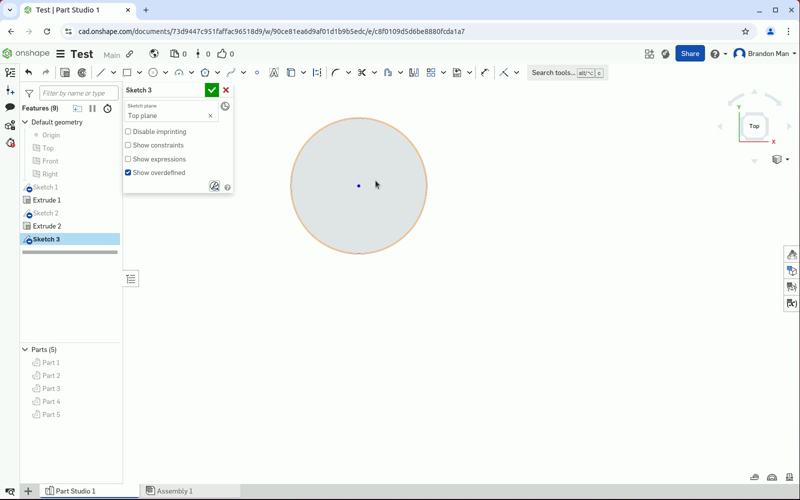
click(375, 180)
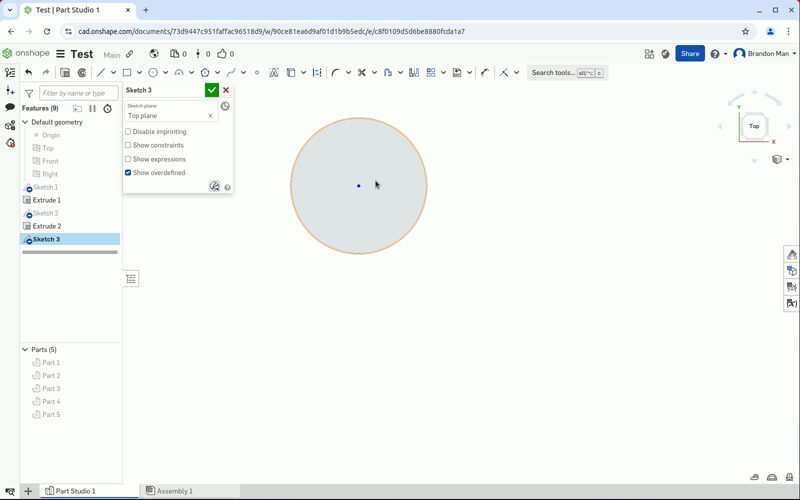
scroll(-6)
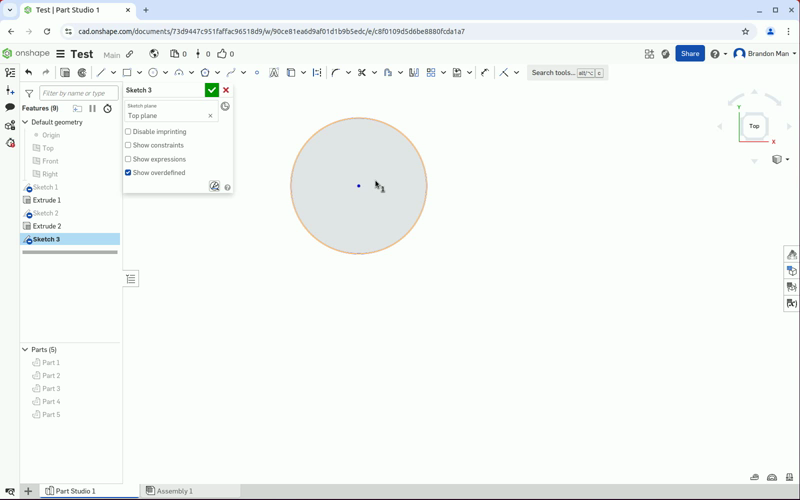
scroll(-6)
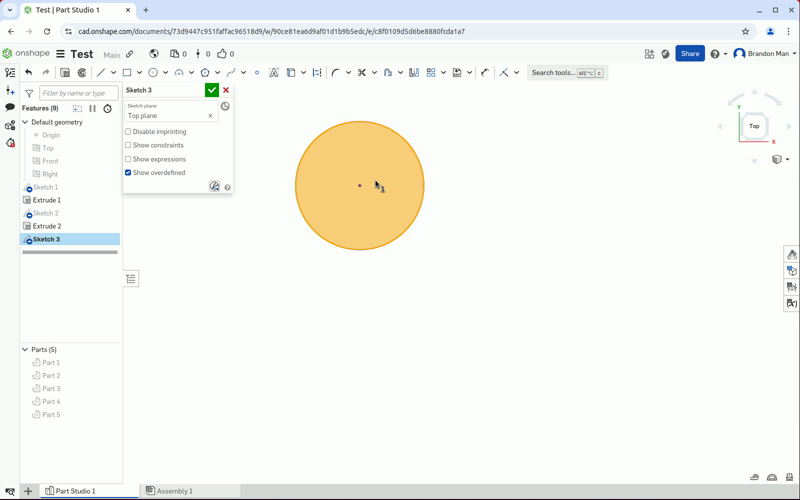
scroll(-6)
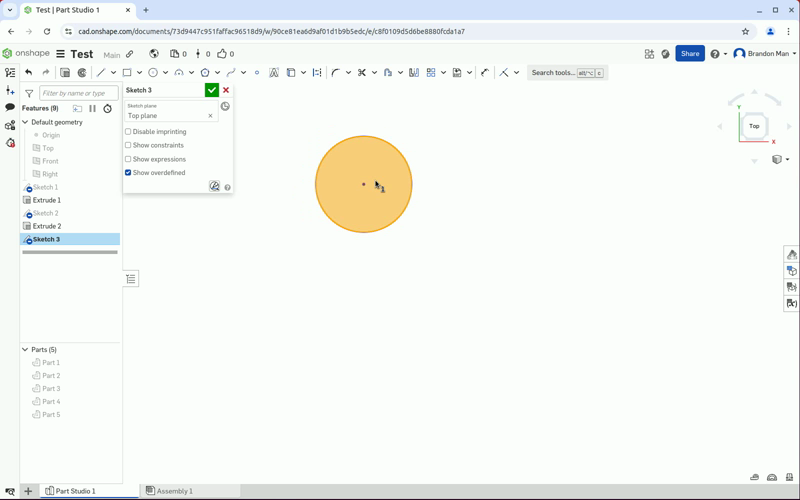
scroll(-6)
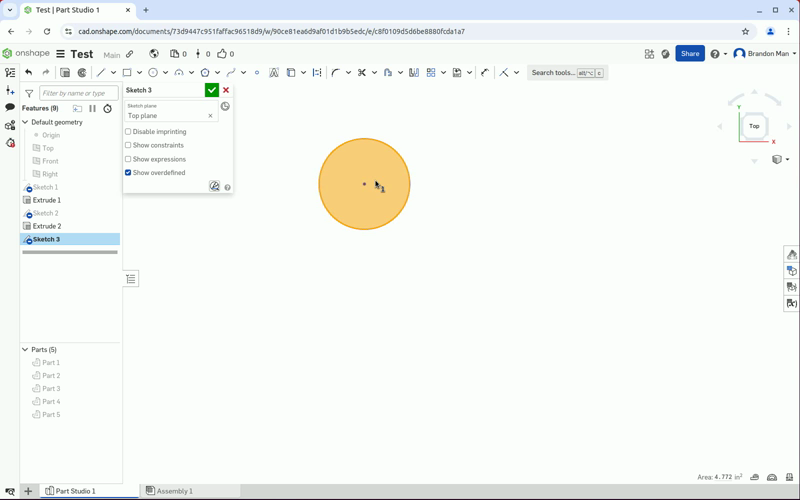
scroll(-6)
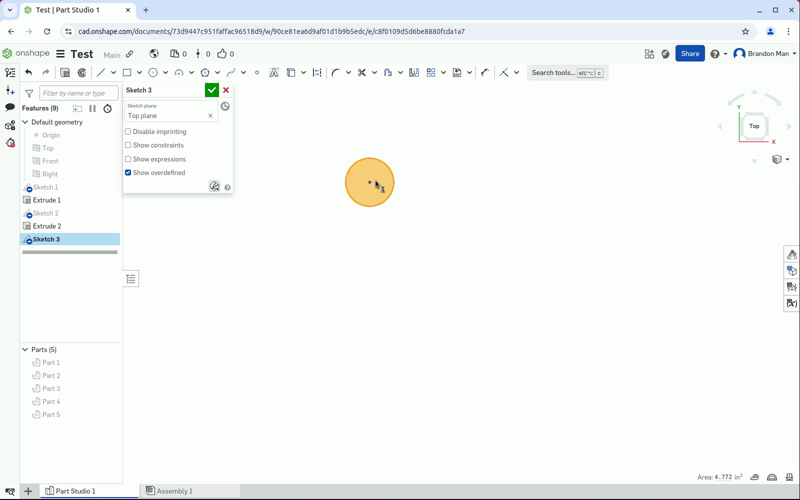
scroll(-6)
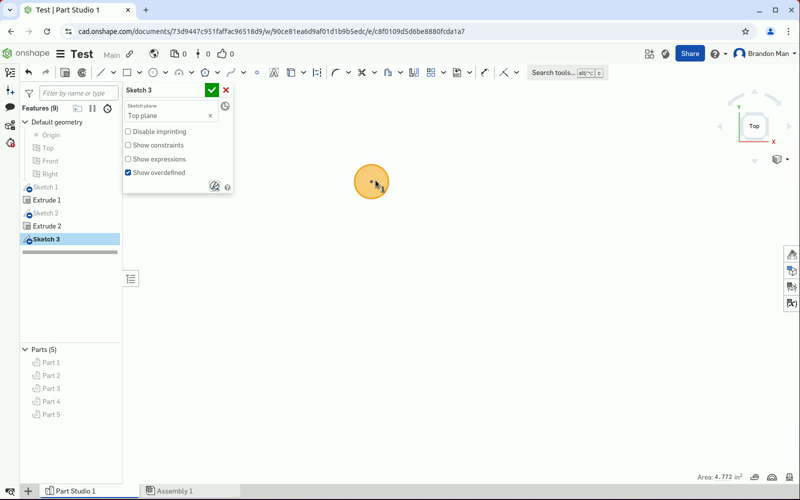
scroll(-6)
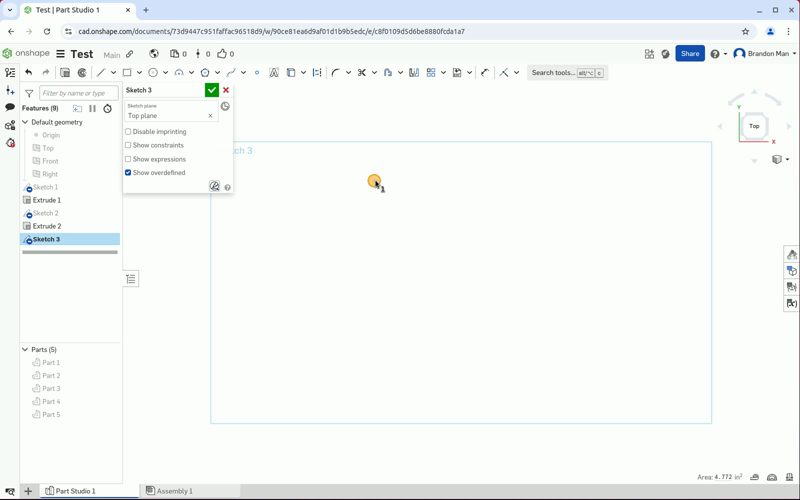
mouse_move(73, 352)
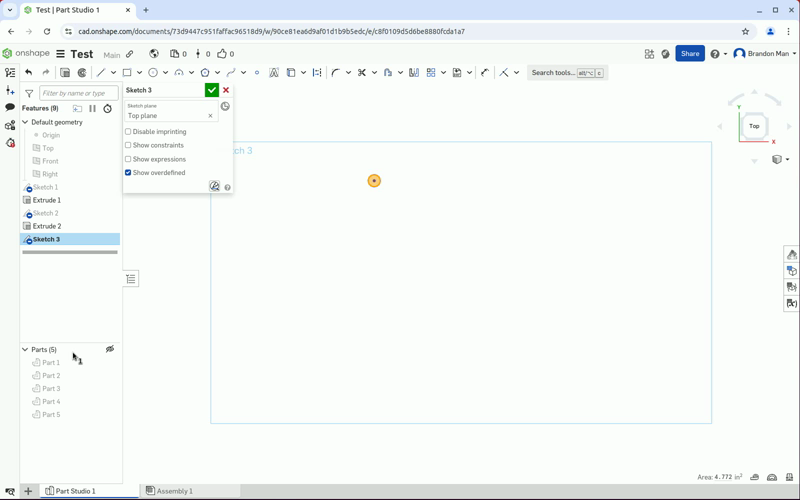
key(shift+y)
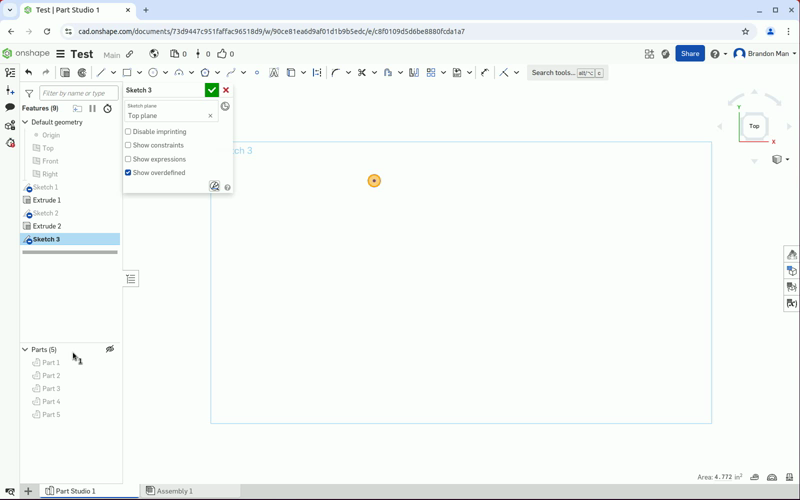
key(shift+e)
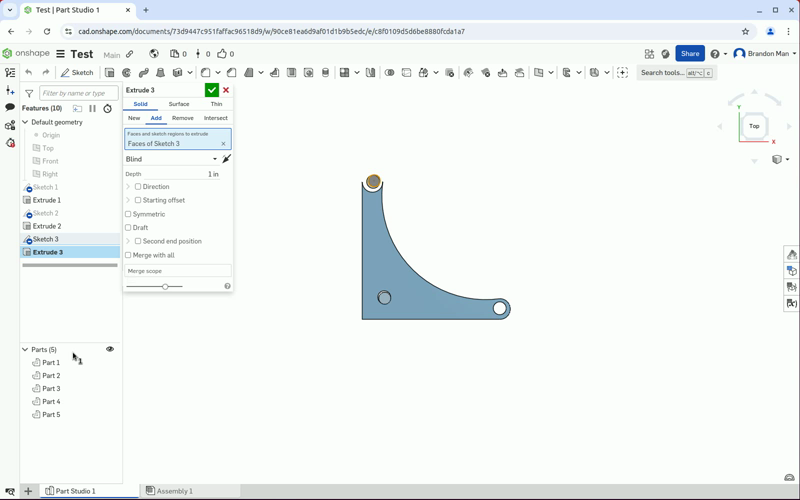
mouse_move(143, 106)
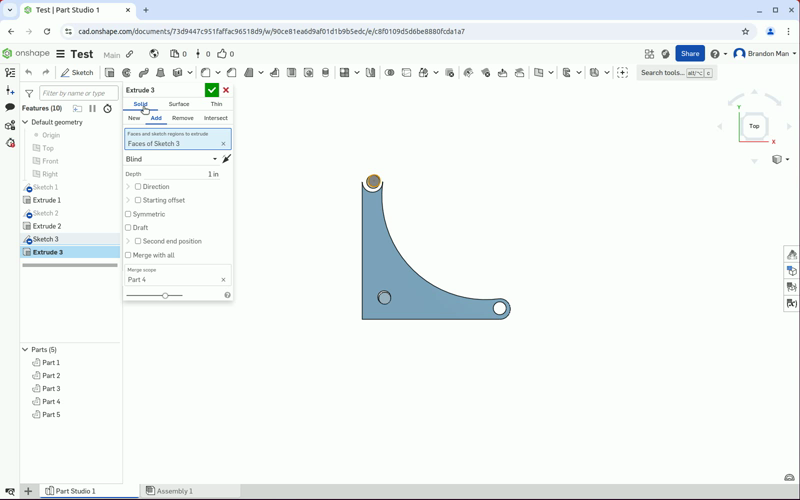
click(143, 106)
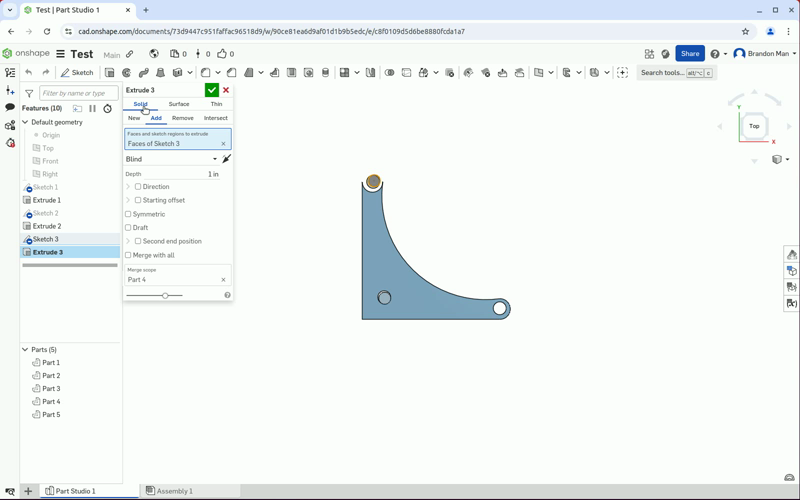
mouse_move(137, 120)
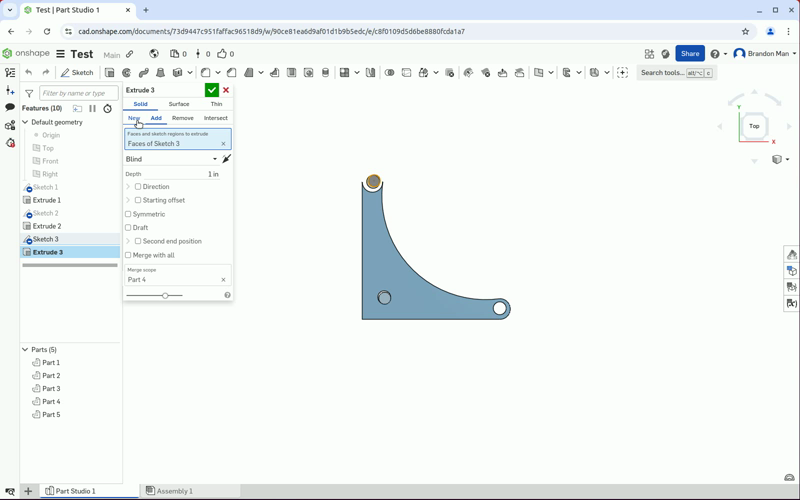
click(137, 120)
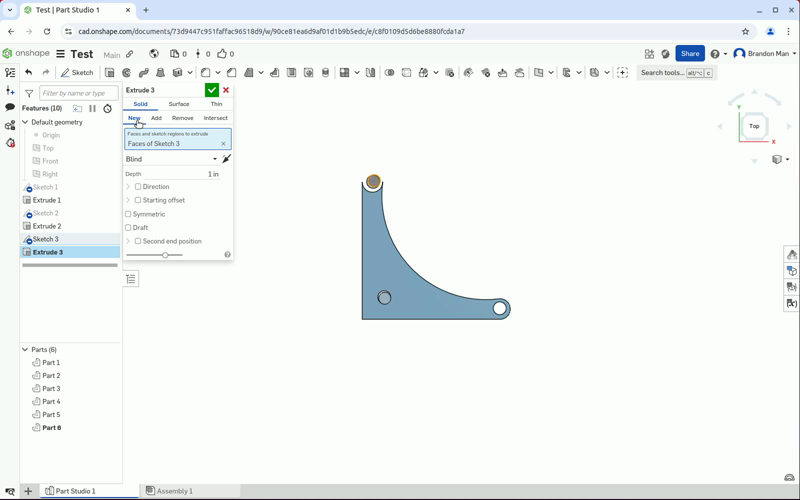
key(tab, 4)
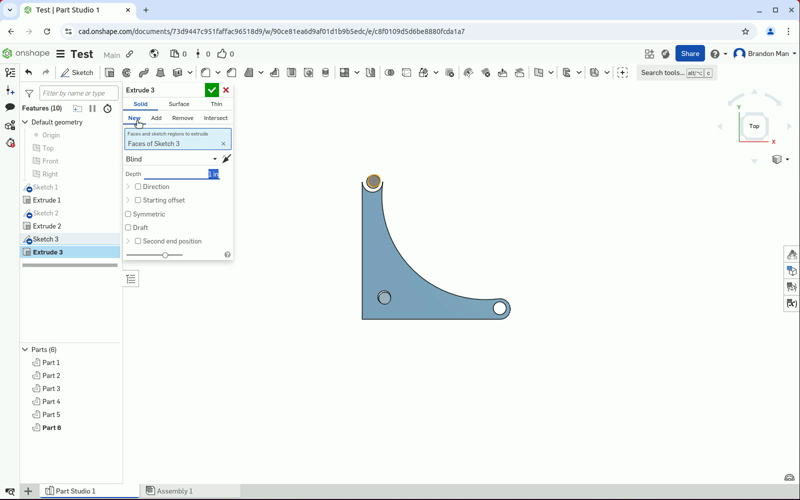
text(7.221)
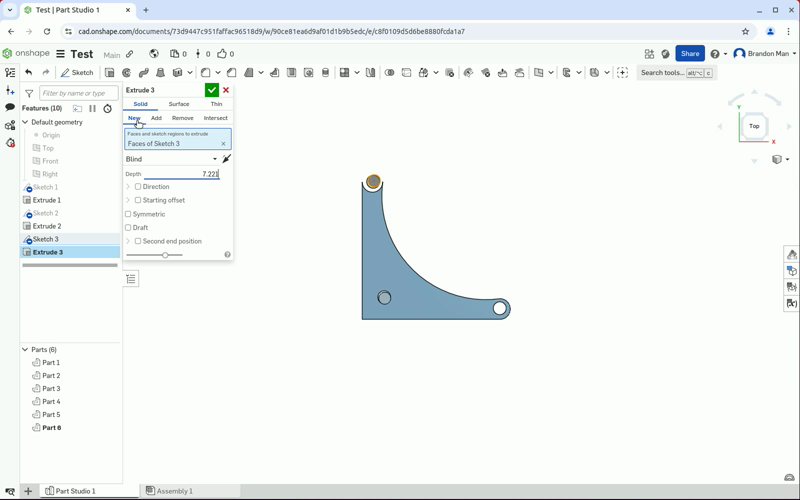
key(enter)
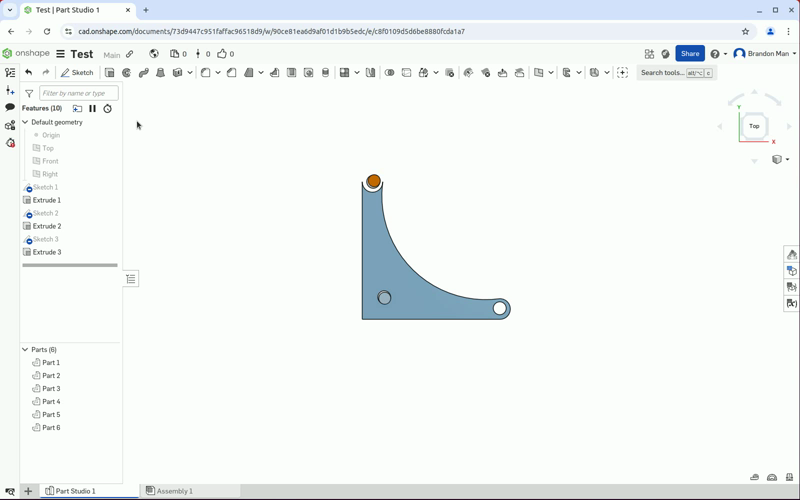
key(shift+h)
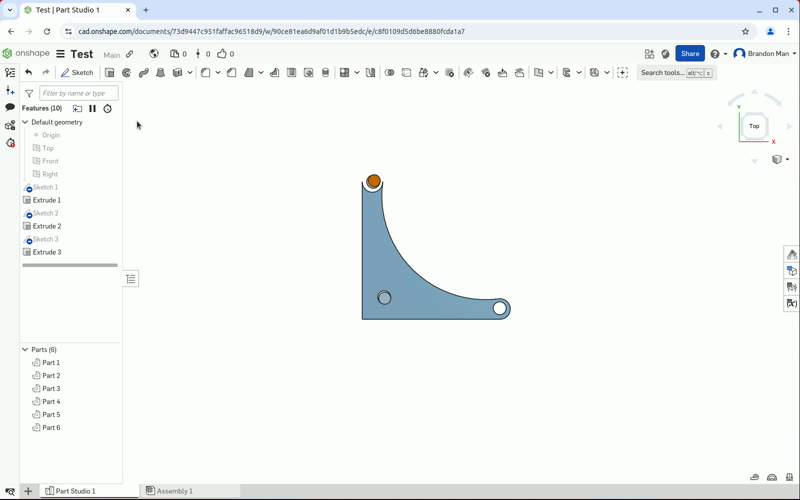
key(shift+h)
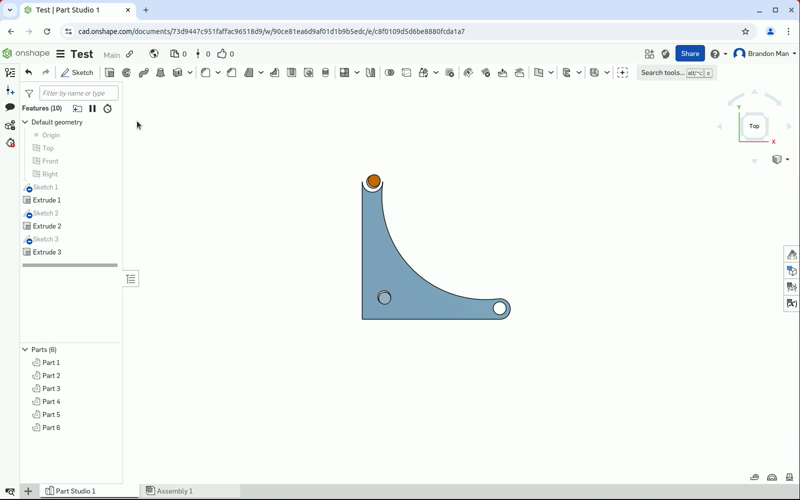
mouse_move(73, 189)
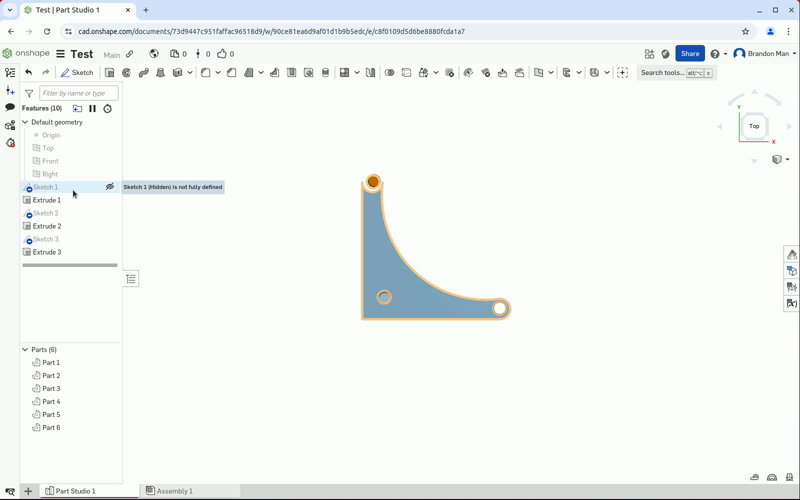
click(73, 189)
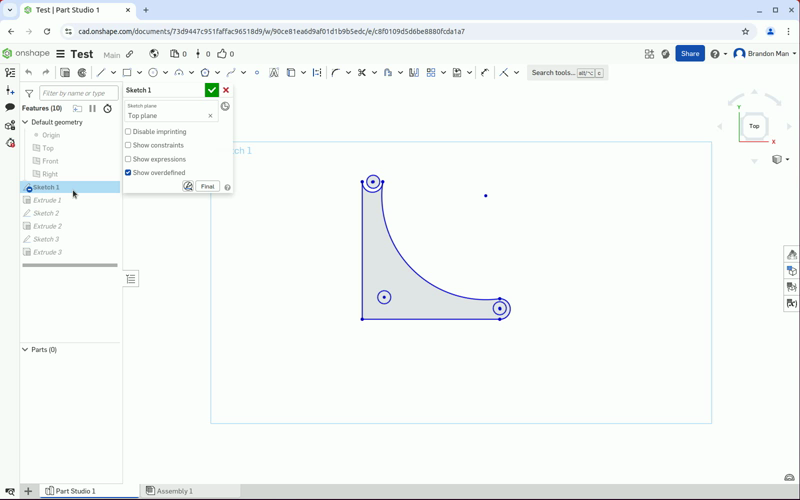
mouse_move(229, 92)
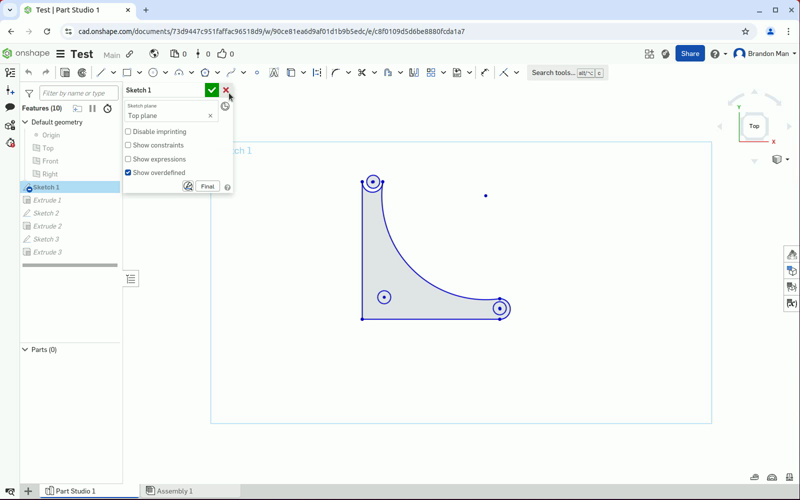
click(229, 92)
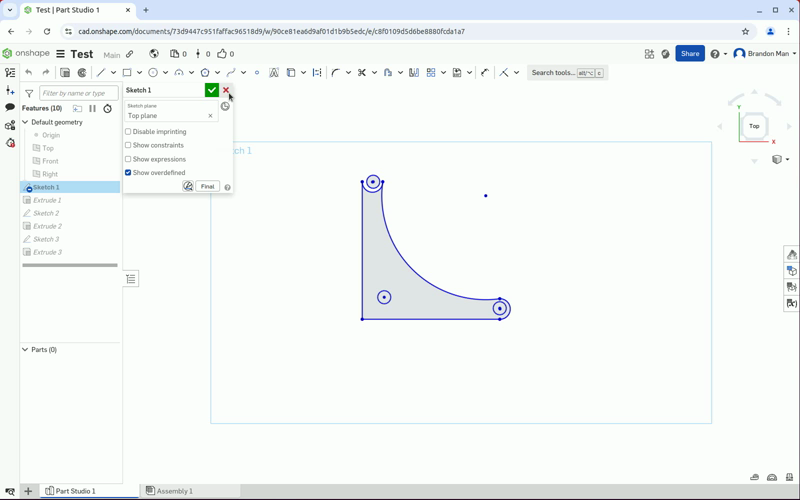
key(shift+s)
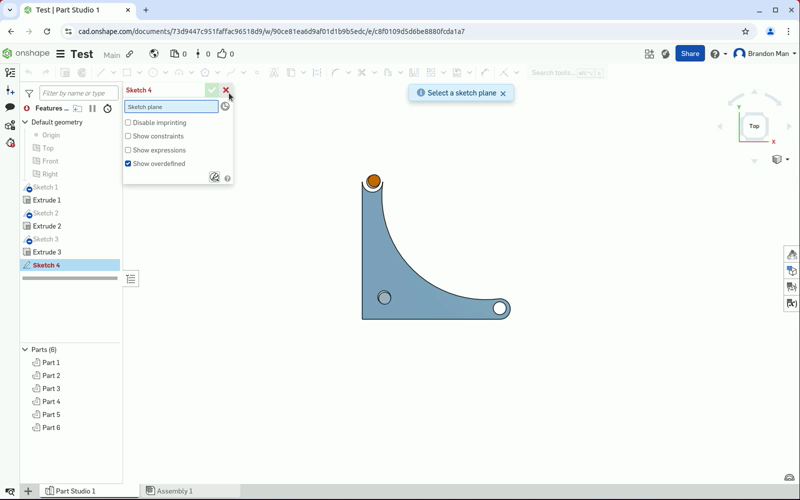
mouse_move(73, 150)
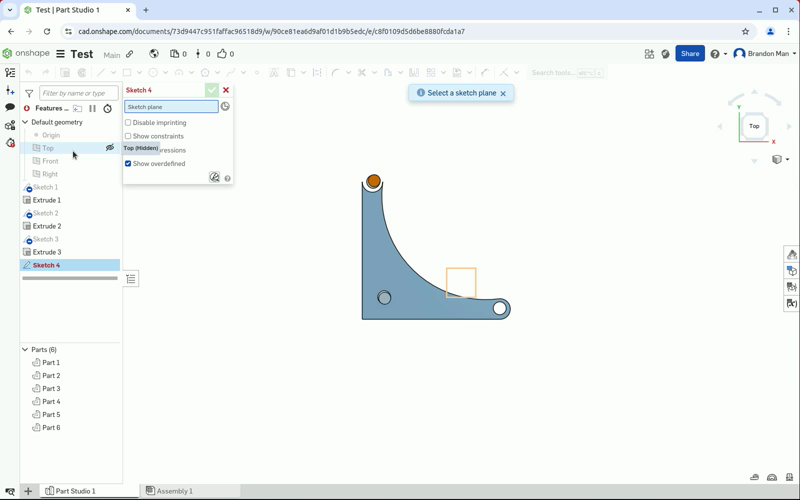
click(73, 150)
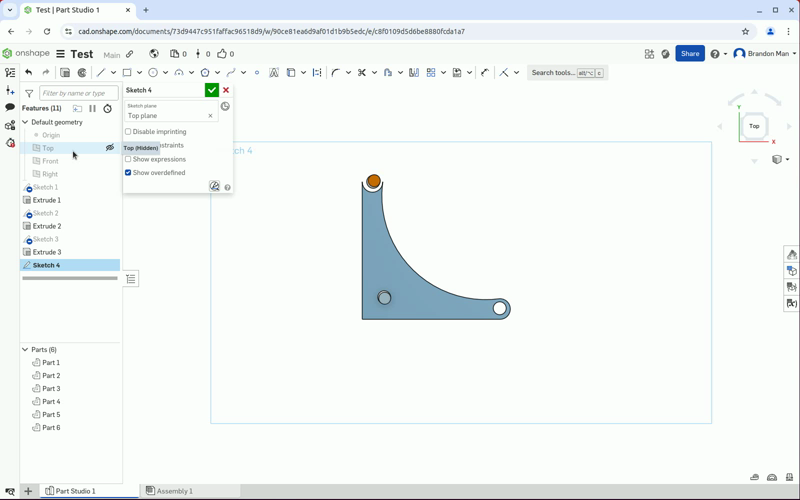
mouse_move(73, 352)
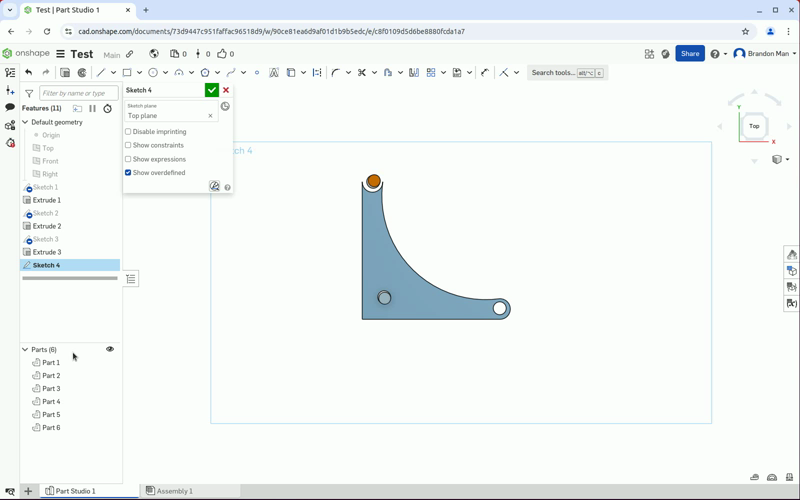
key(y)
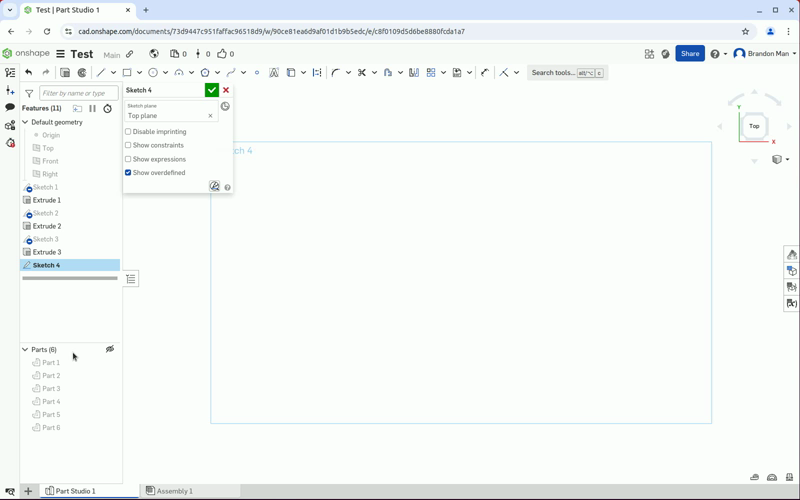
key(c)
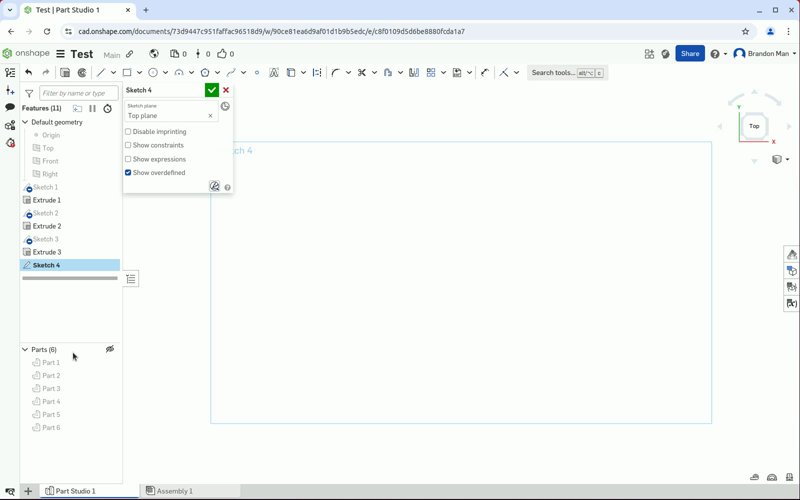
key_down(shift)
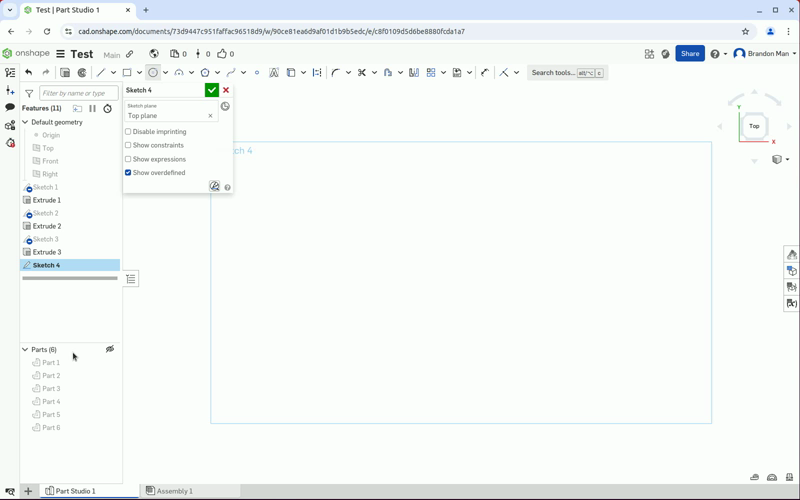
mouse_move(501, 308)
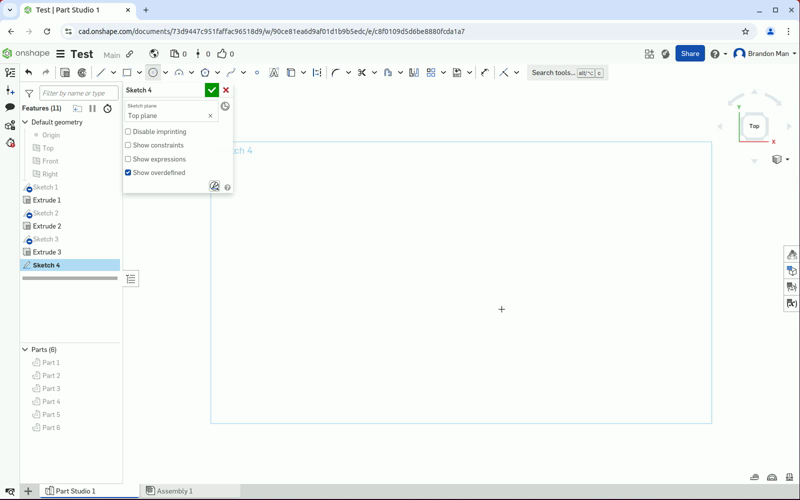
click(501, 308)
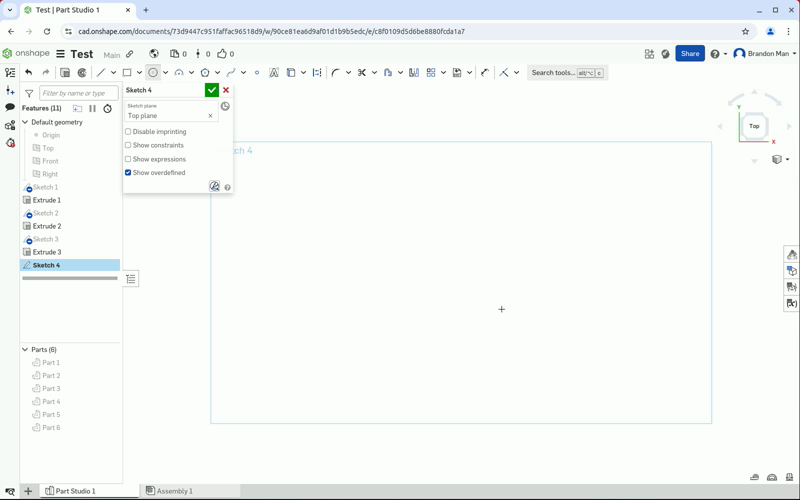
key_up(shift)
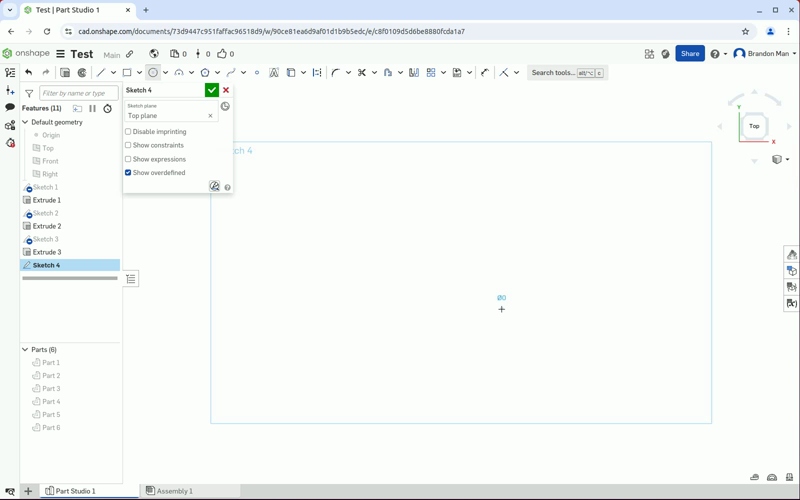
mouse_move(507, 308)
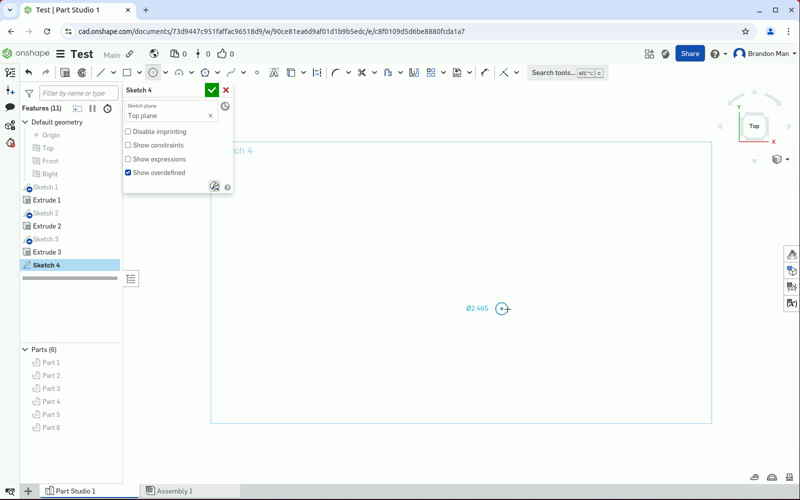
click(507, 308)
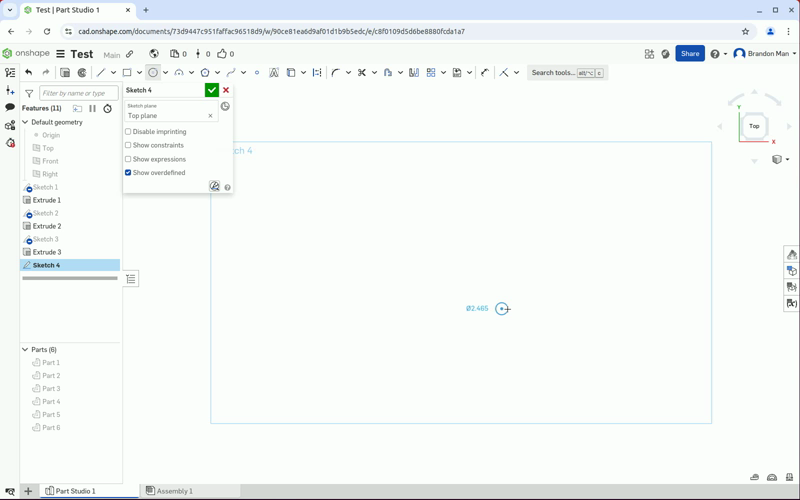
key(esc)
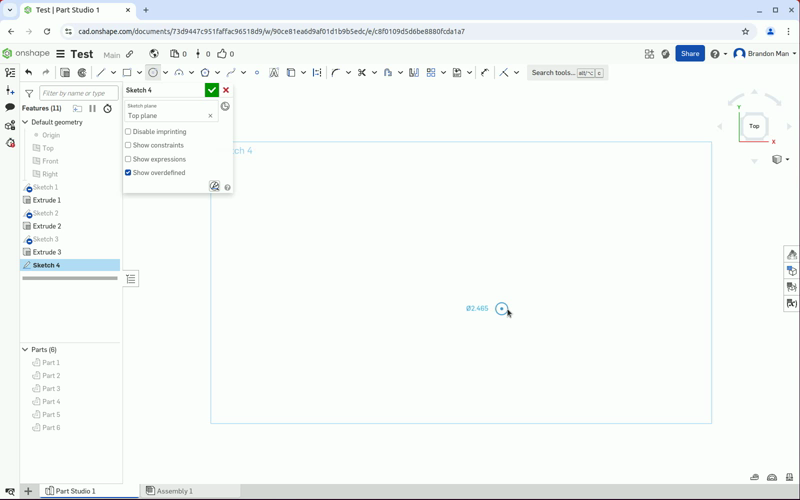
mouse_move(503, 305)
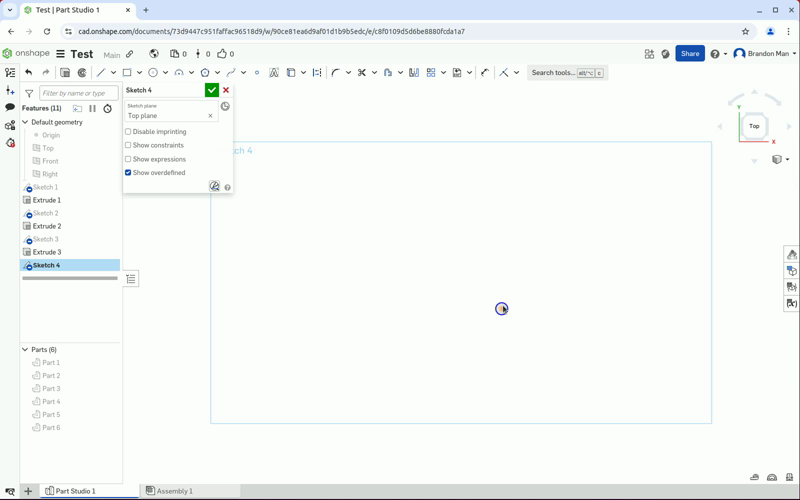
scroll(6)
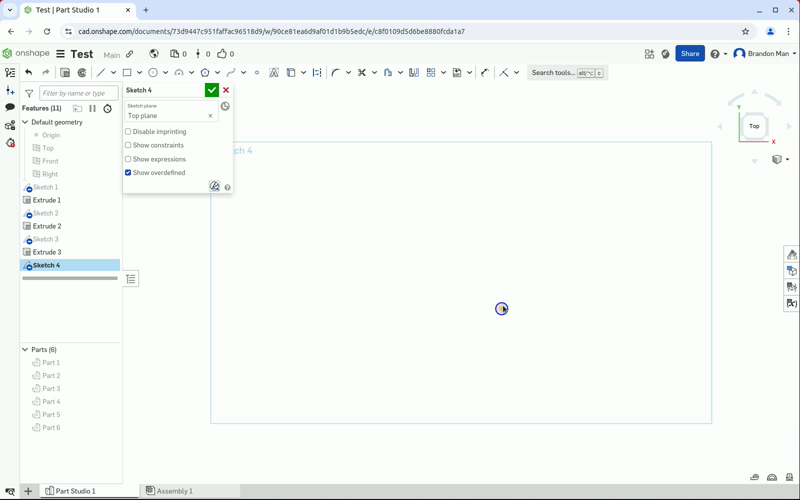
scroll(6)
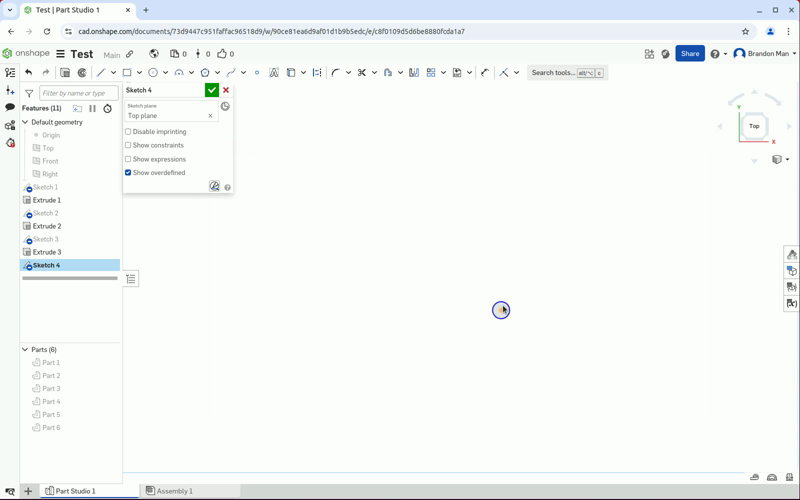
scroll(6)
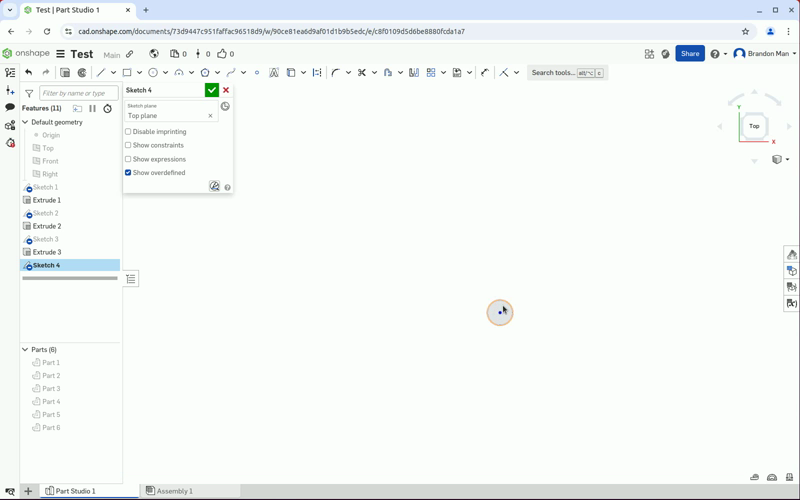
scroll(6)
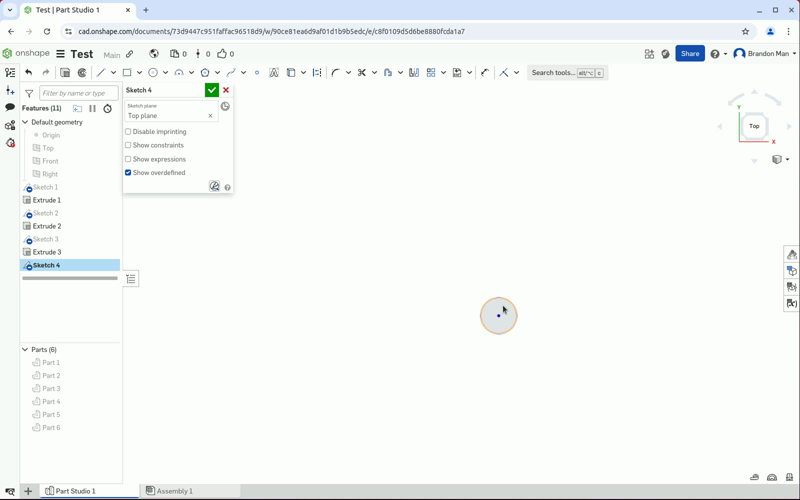
scroll(6)
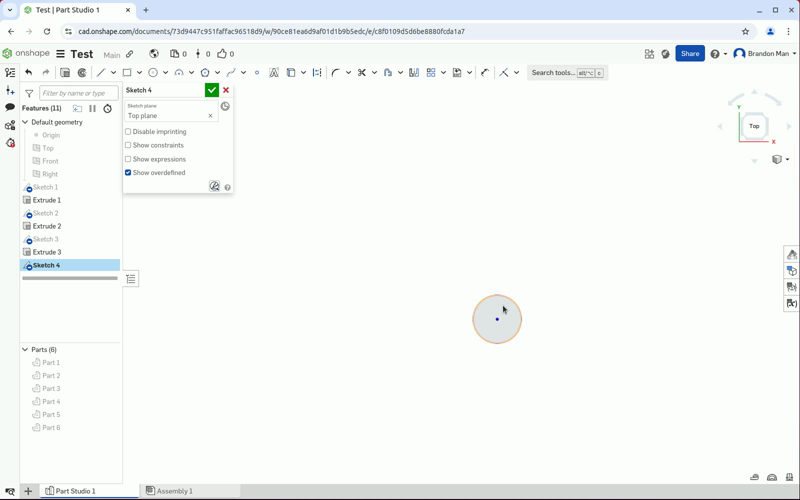
scroll(6)
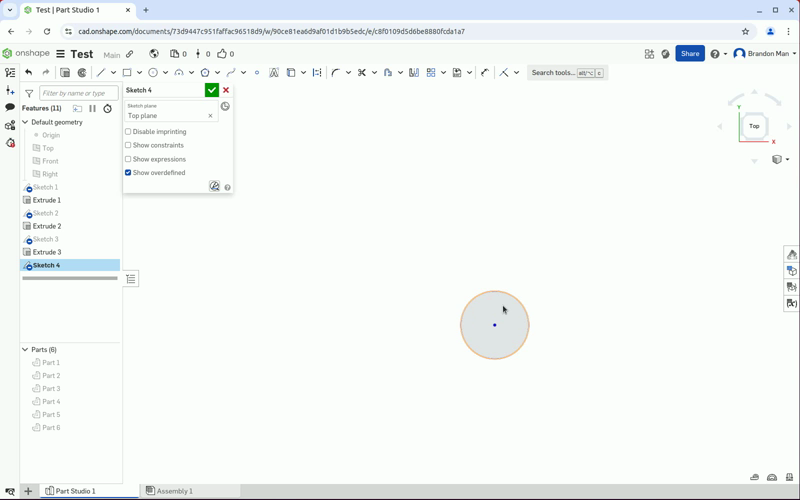
scroll(6)
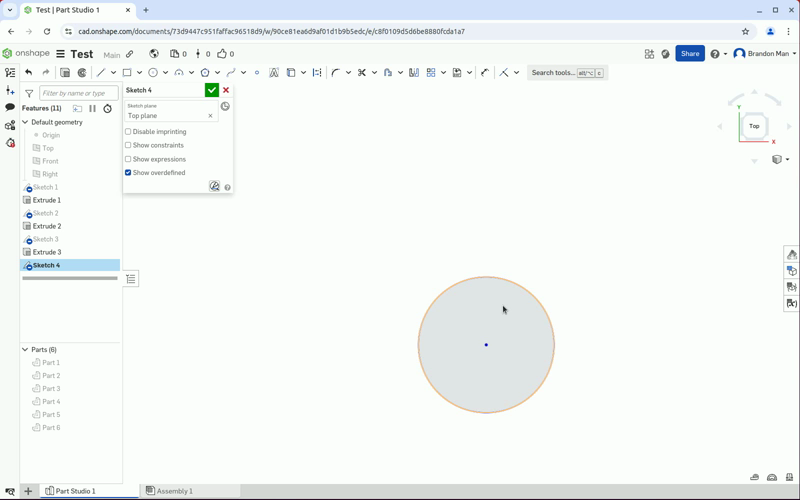
click(503, 305)
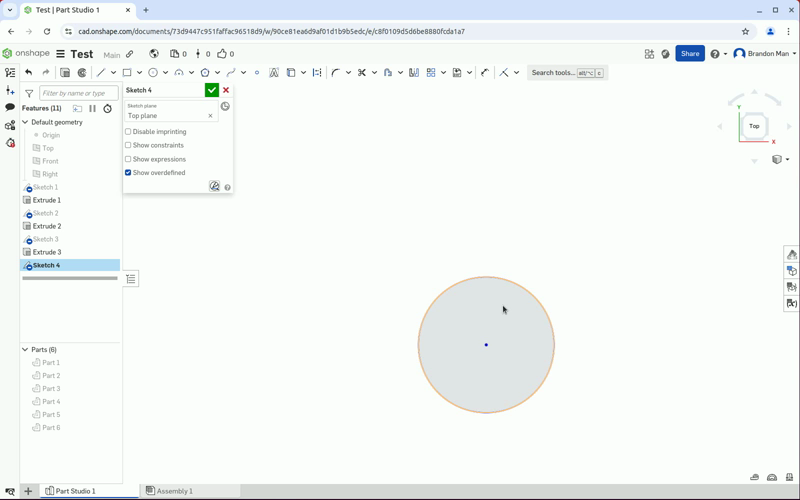
scroll(-6)
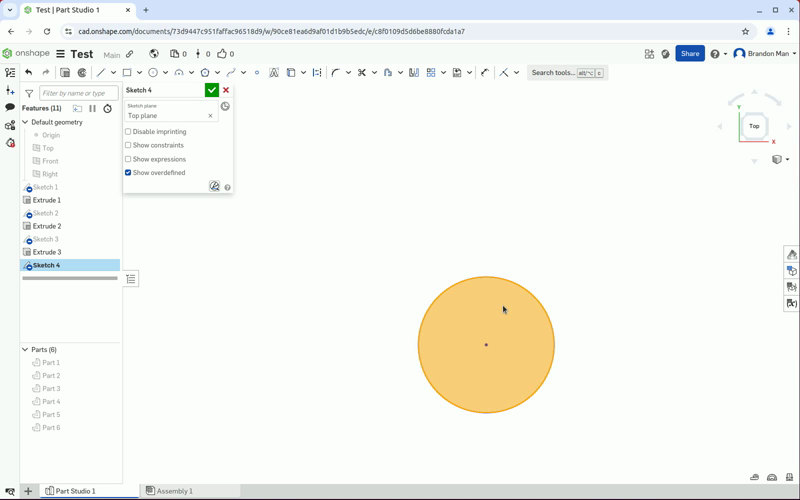
scroll(-6)
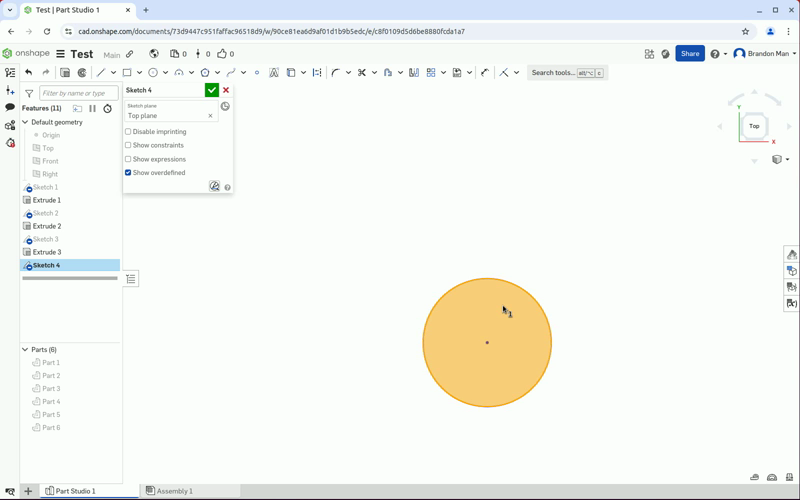
scroll(-6)
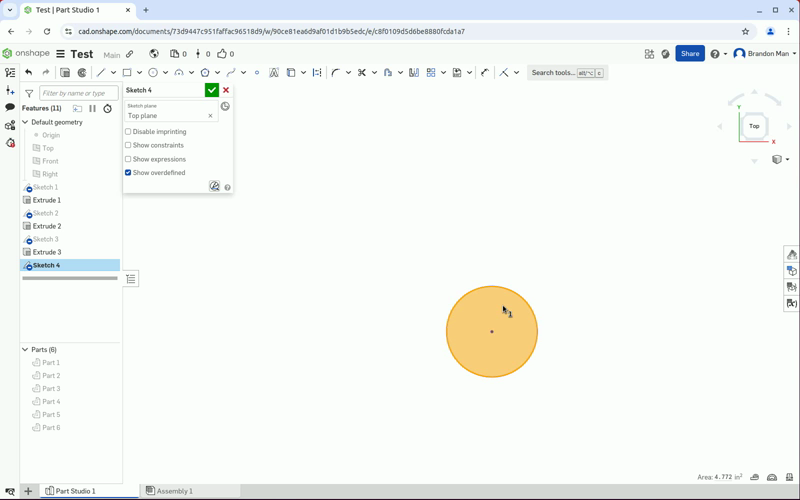
scroll(-6)
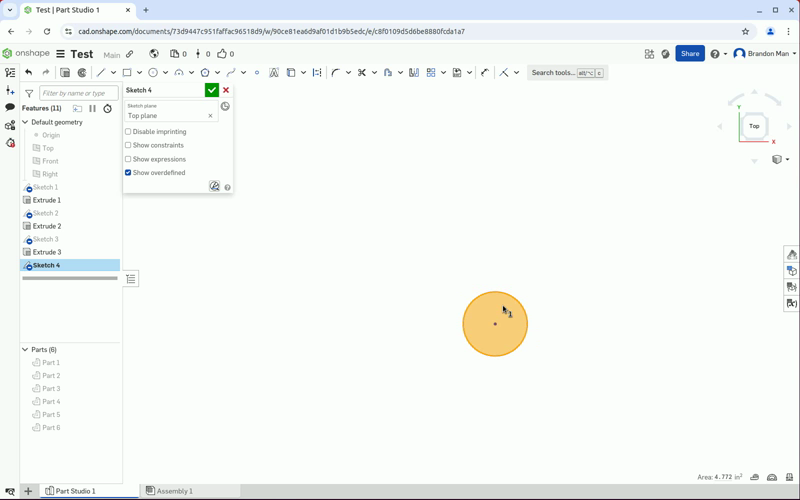
scroll(-6)
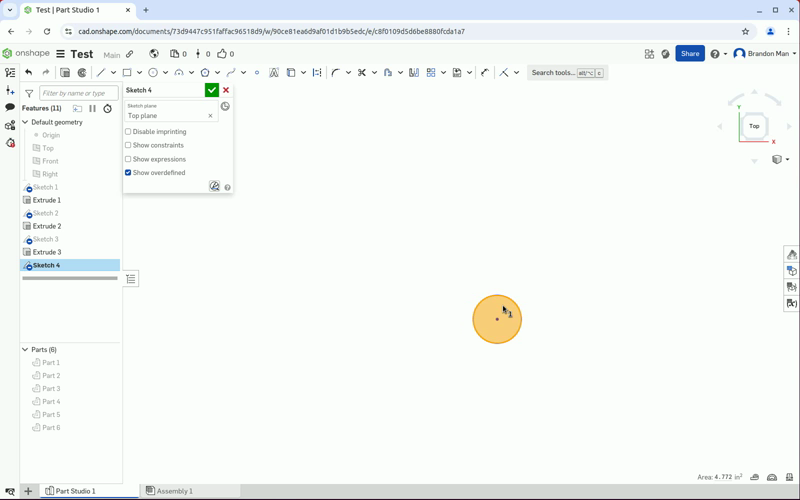
scroll(-6)
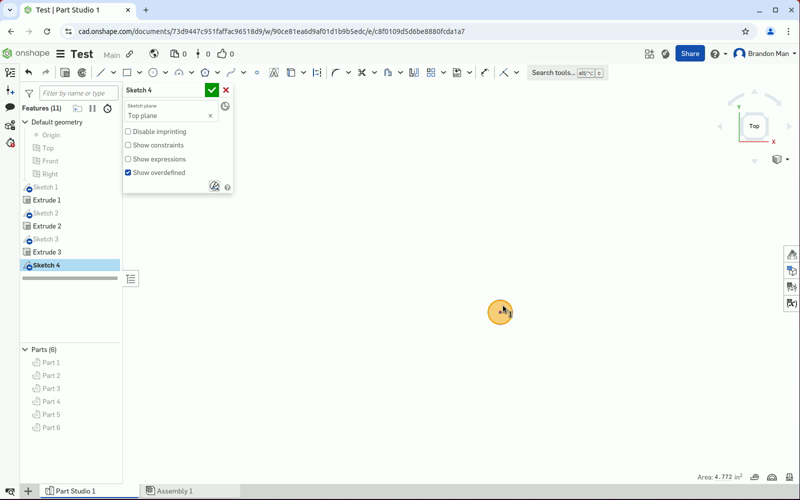
scroll(-6)
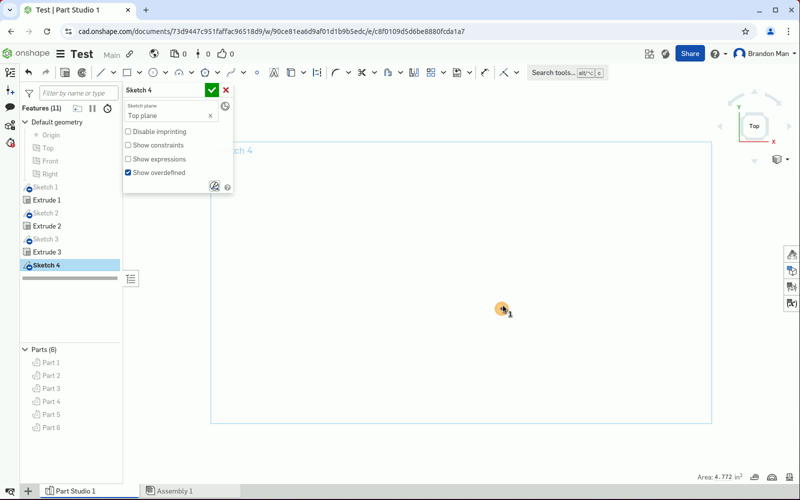
mouse_move(73, 352)
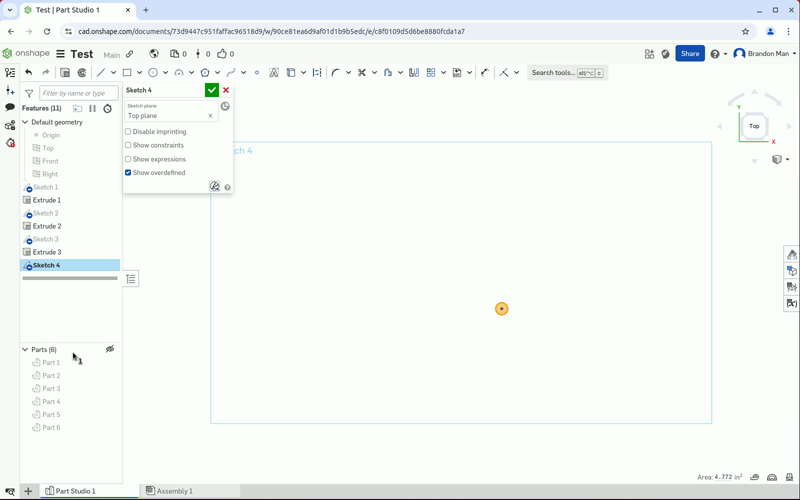
key(shift+y)
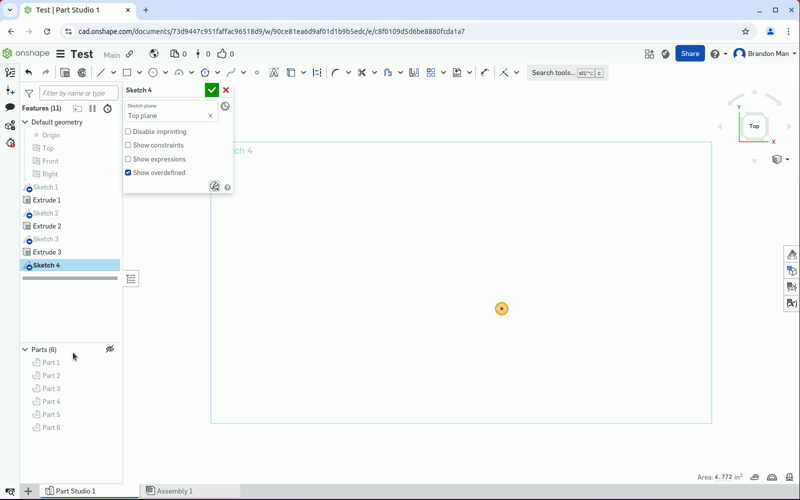
key(shift+e)
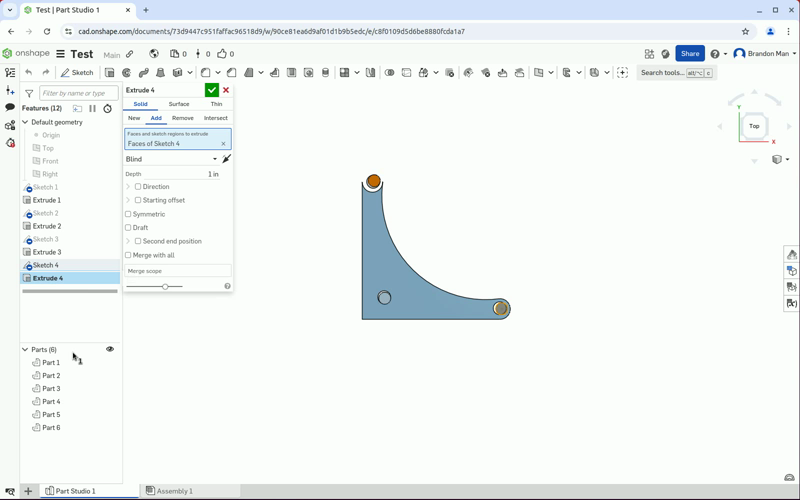
mouse_move(143, 106)
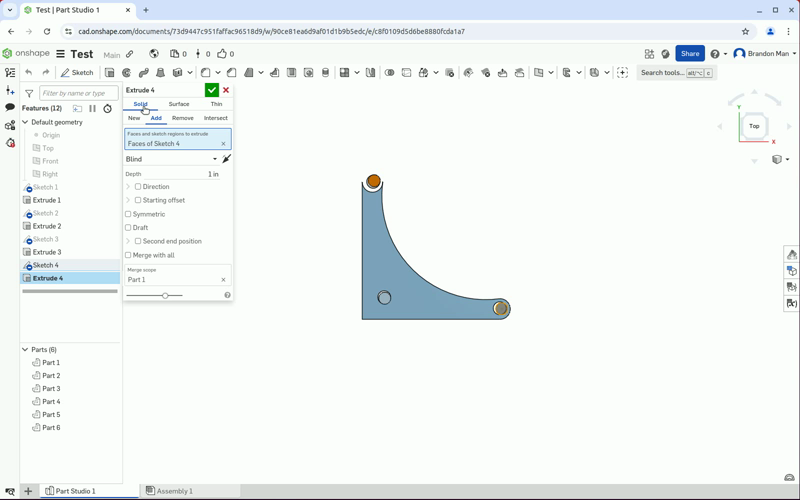
click(143, 106)
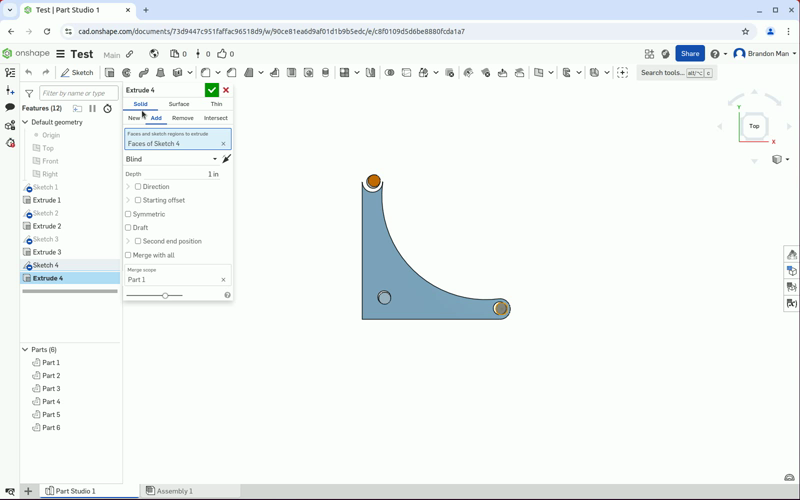
mouse_move(137, 120)
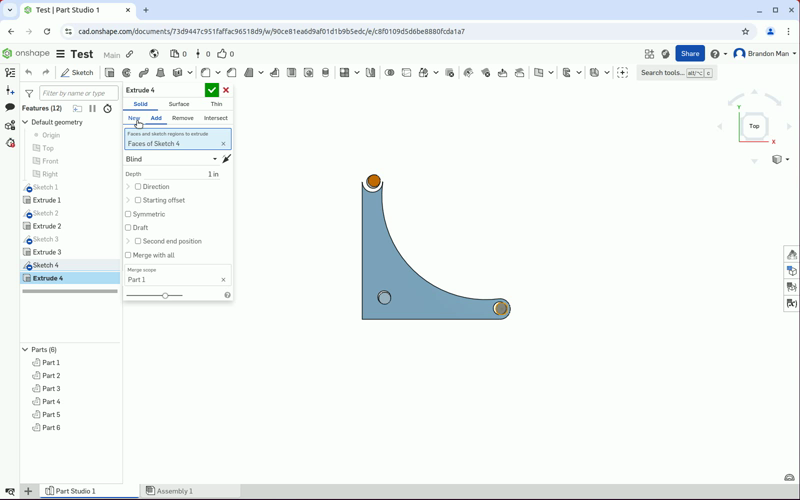
click(137, 120)
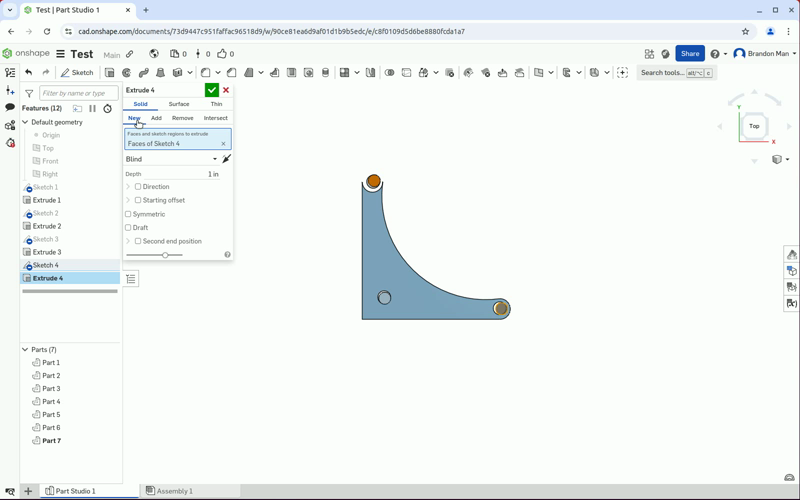
key(tab, 4)
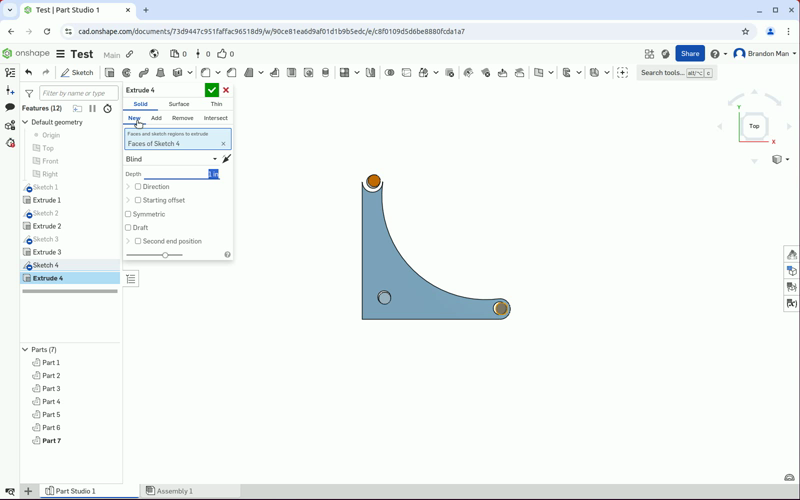
text(7.221)
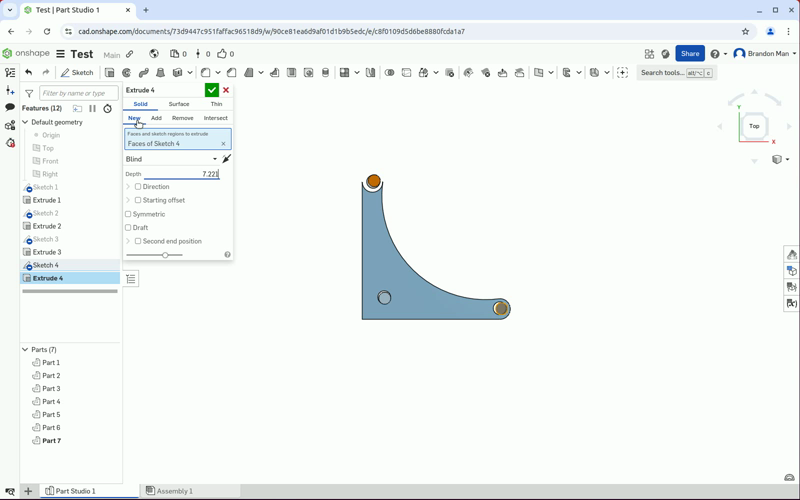
key(enter)
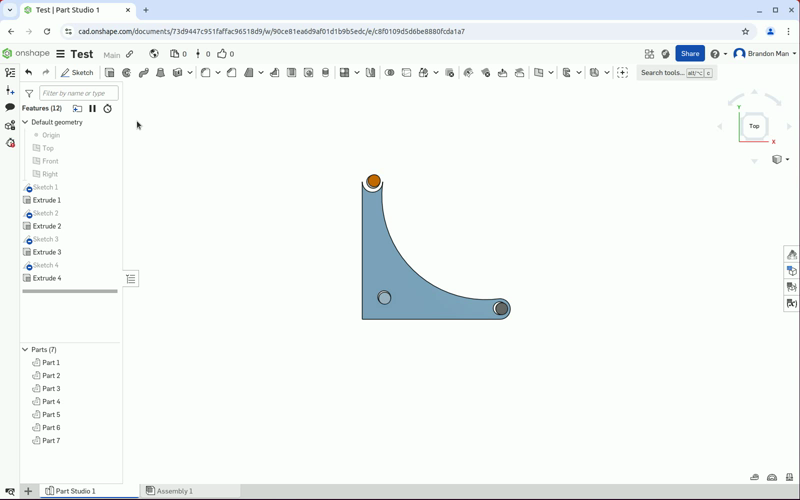
key(shift+h)
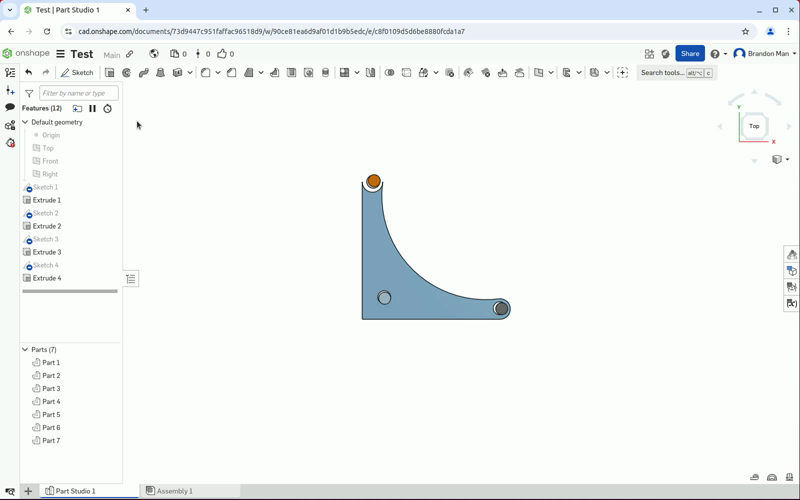
key(shift+h)
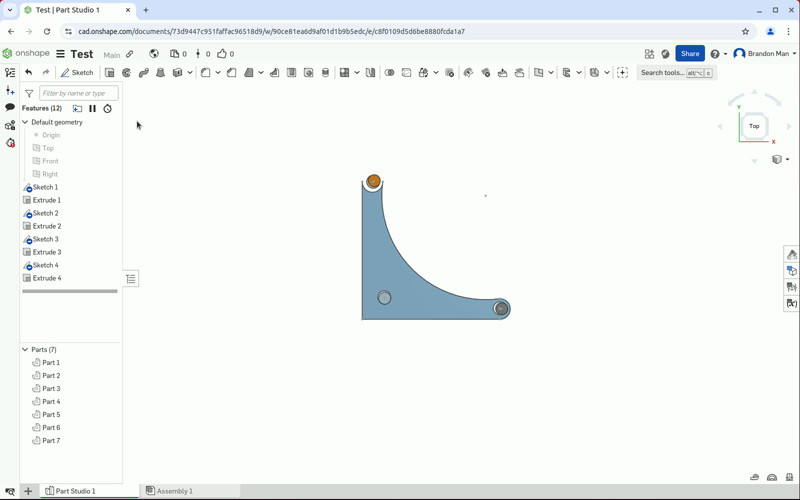
key(shift+7)
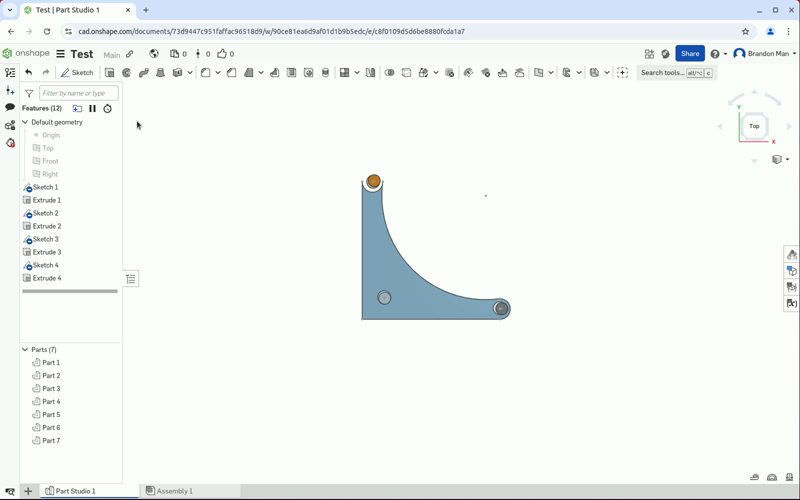
key(up, 3)
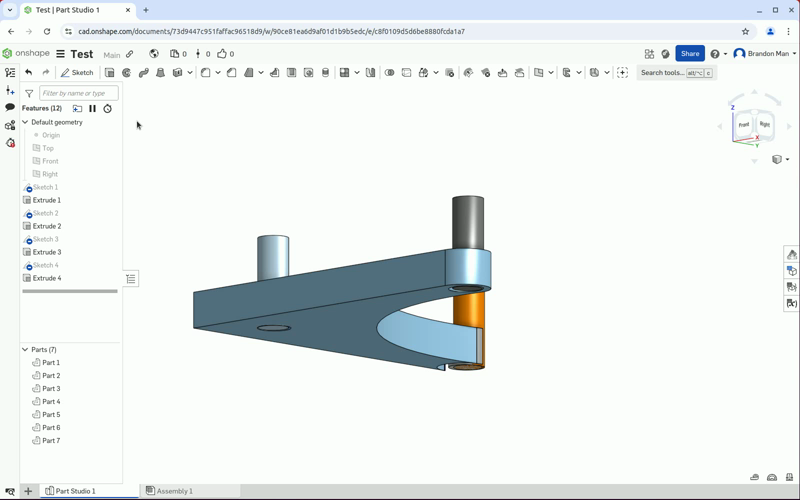
key(left, 3)
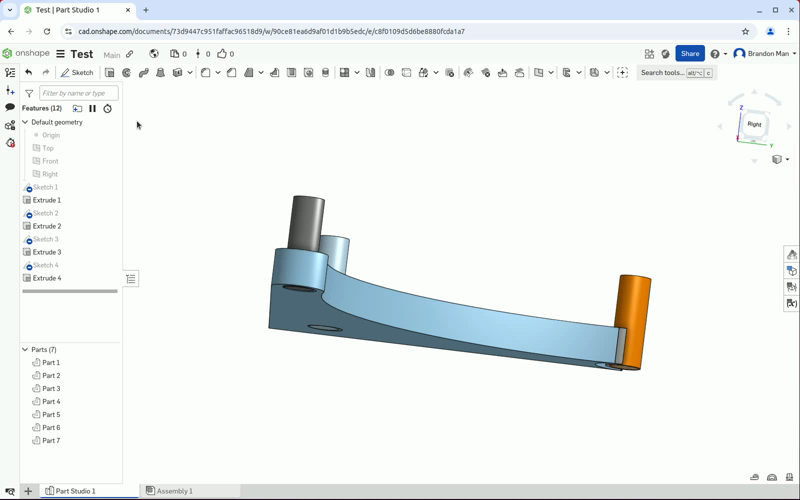
key(right, 3)
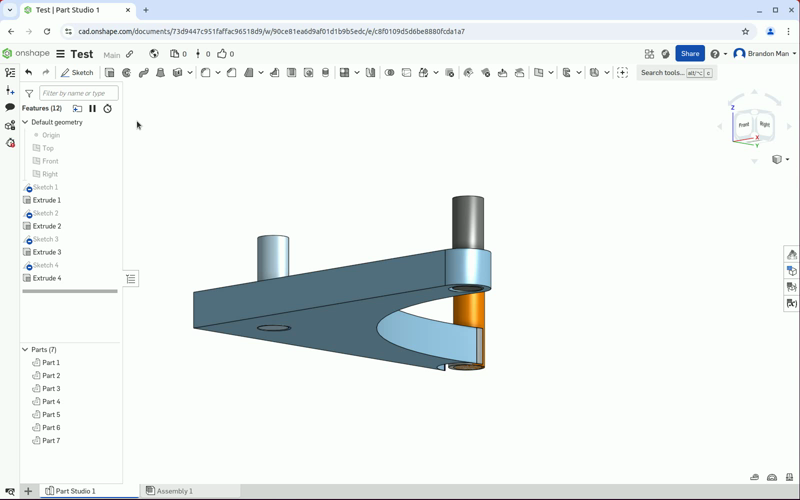
key(down, 3)
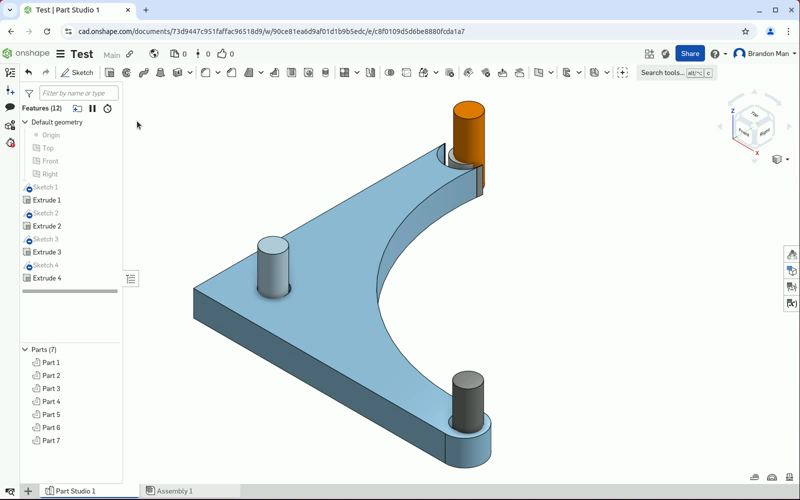
mouse_move(73, 189)
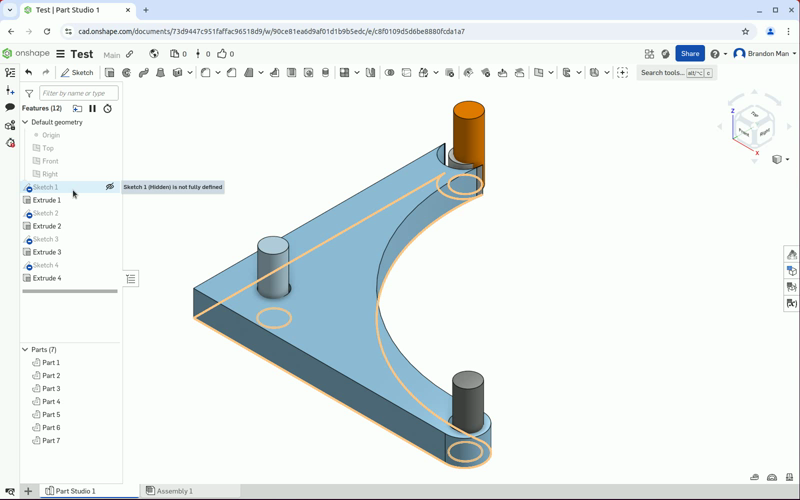
click(73, 189)